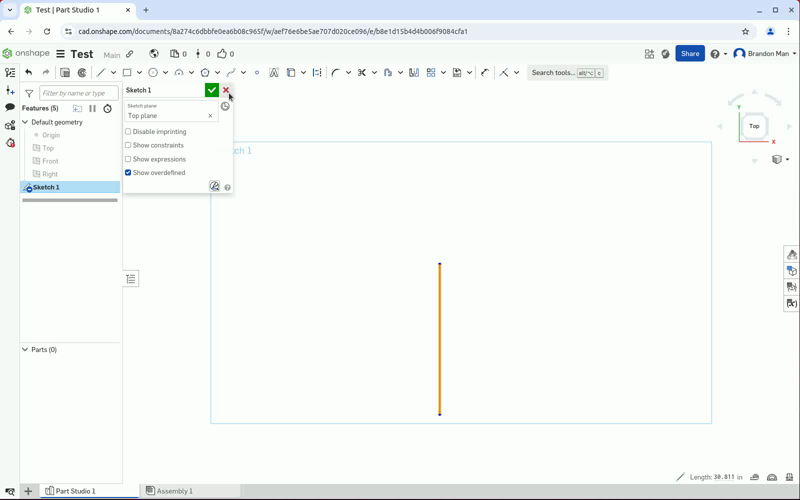
key(shift+h)
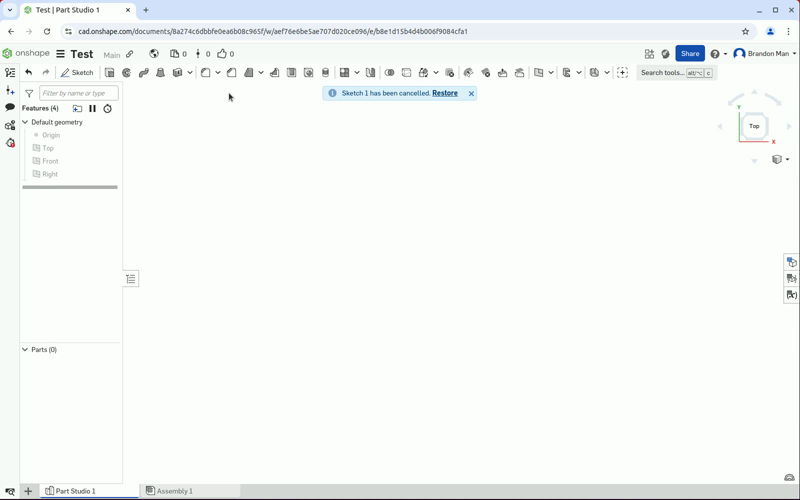
mouse_move(73, 352)
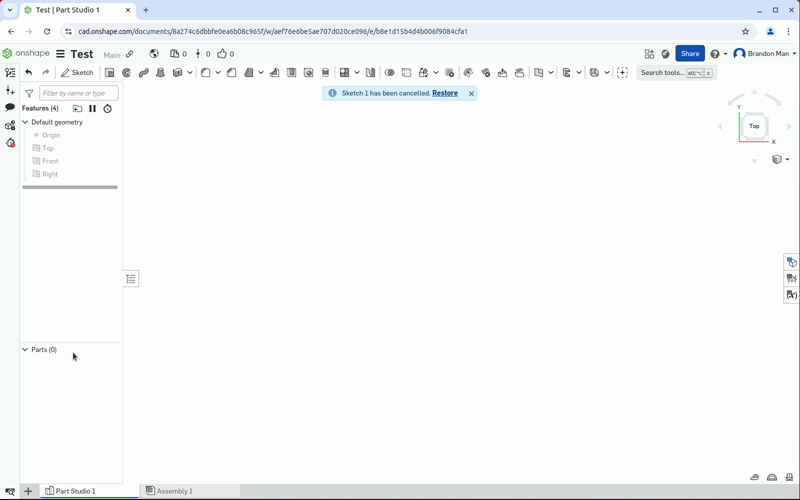
key(y)
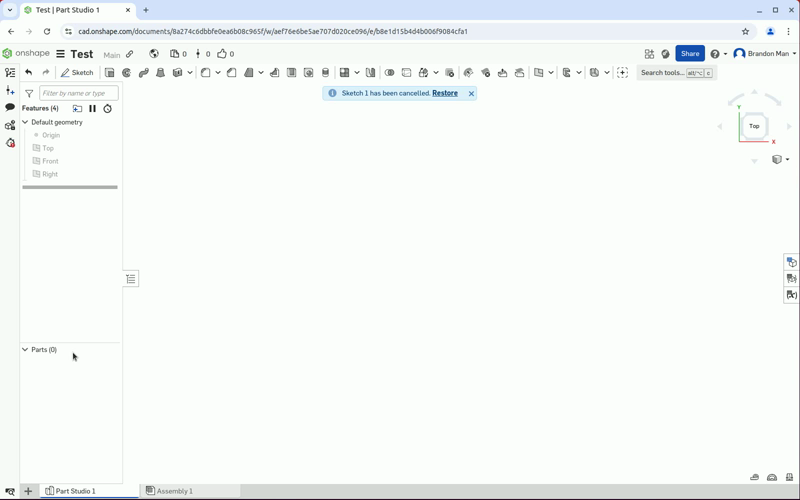
key(shift+p)
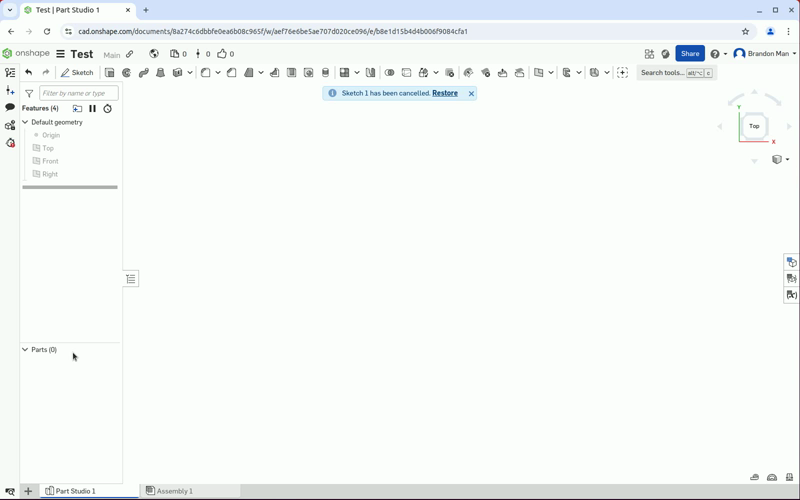
key(space)
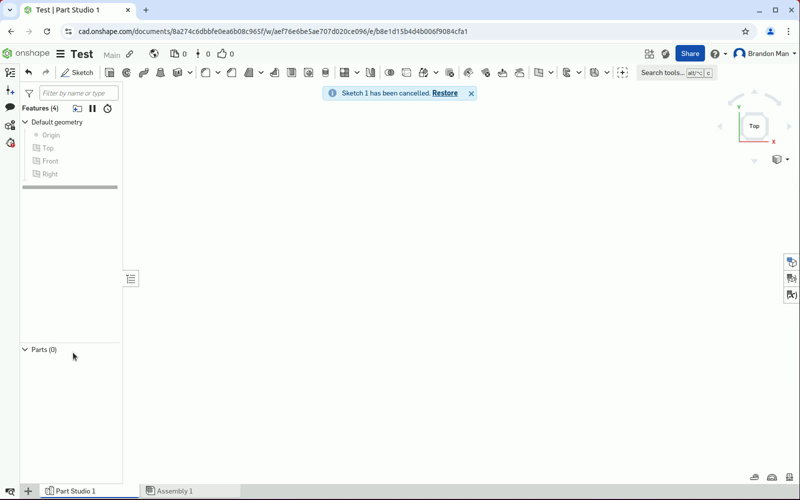
key_down(shift)
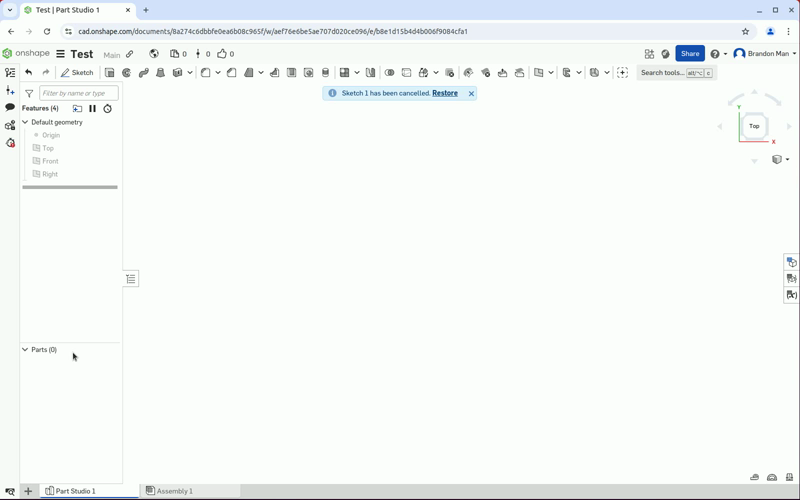
key(up)
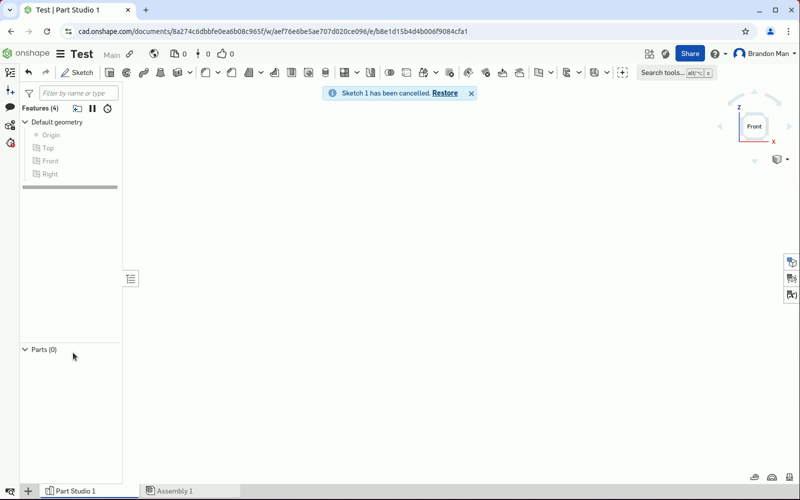
key_up(shift)
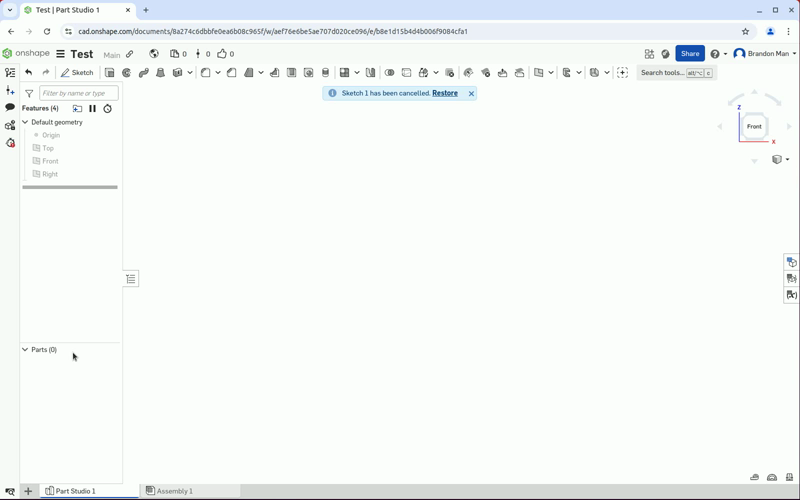
mouse_move(73, 352)
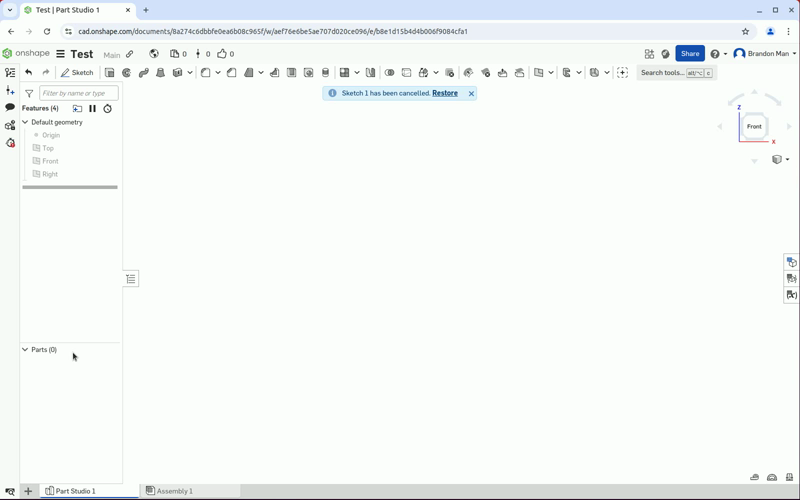
key(shift+y)
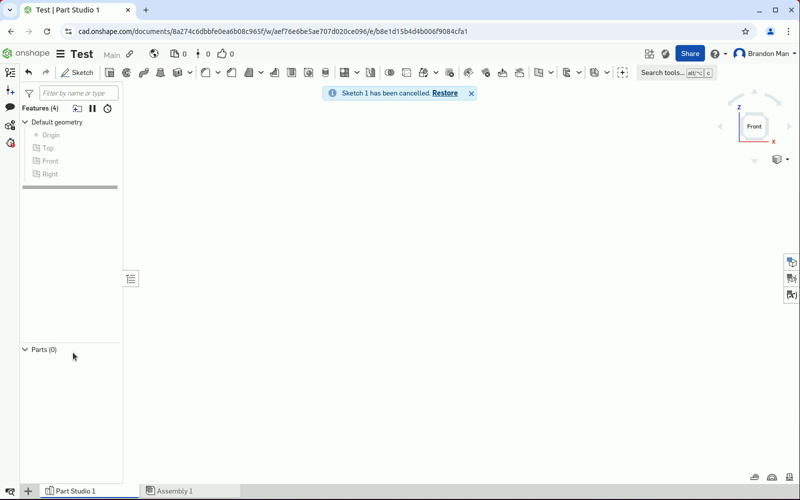
key(shift+s)
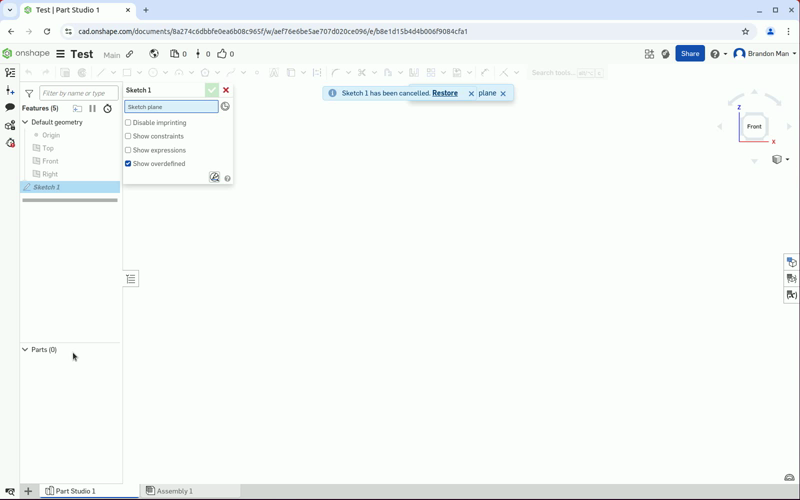
mouse_move(73, 163)
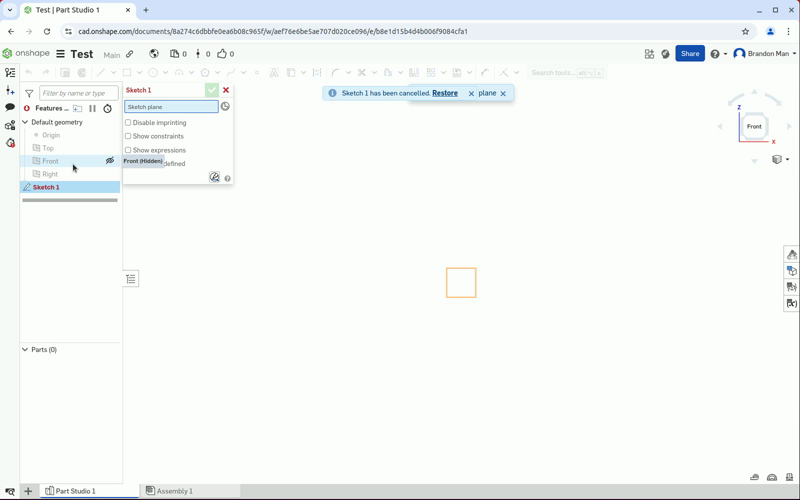
click(73, 163)
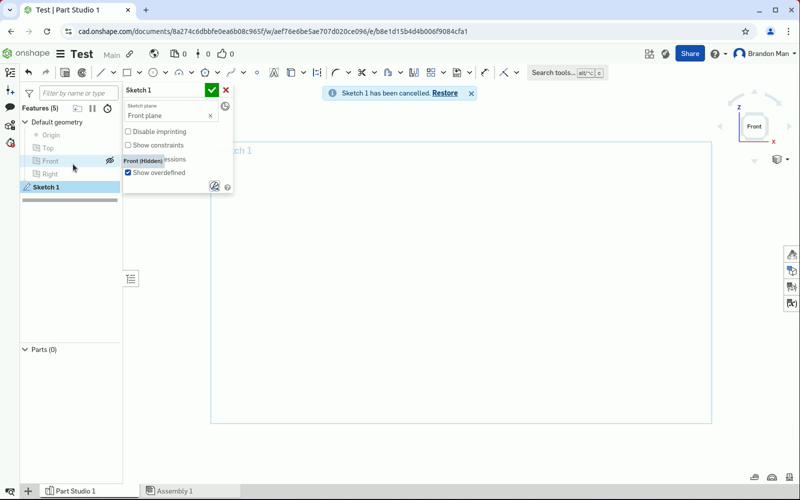
mouse_move(73, 352)
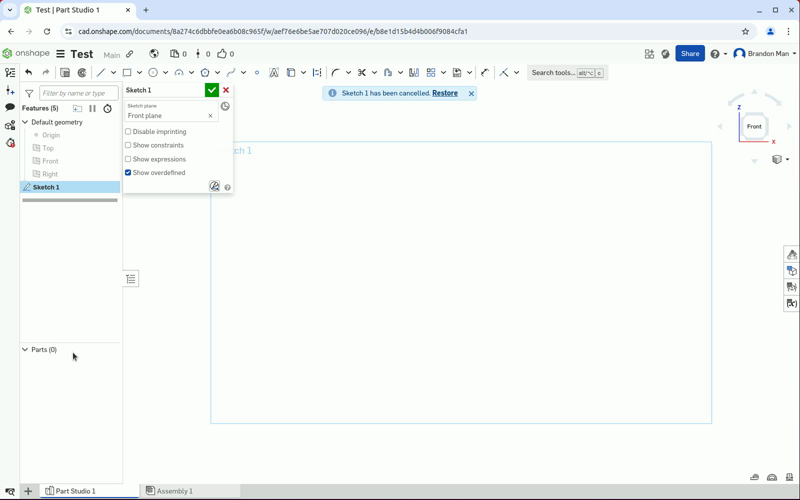
key(y)
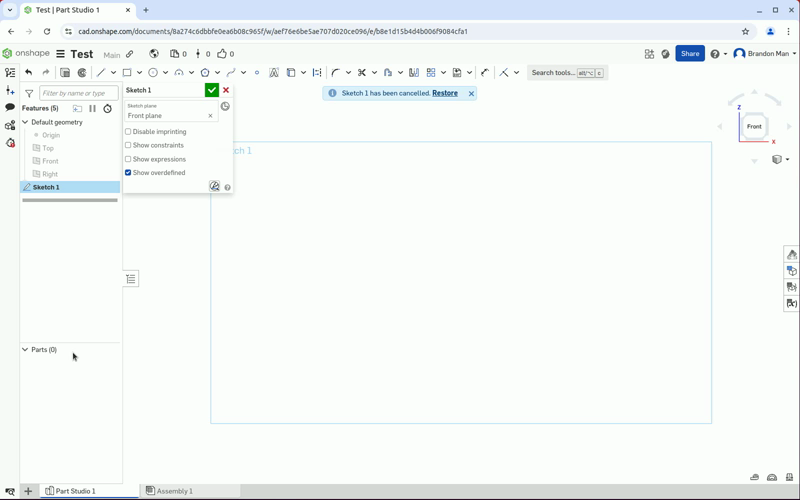
key(l)
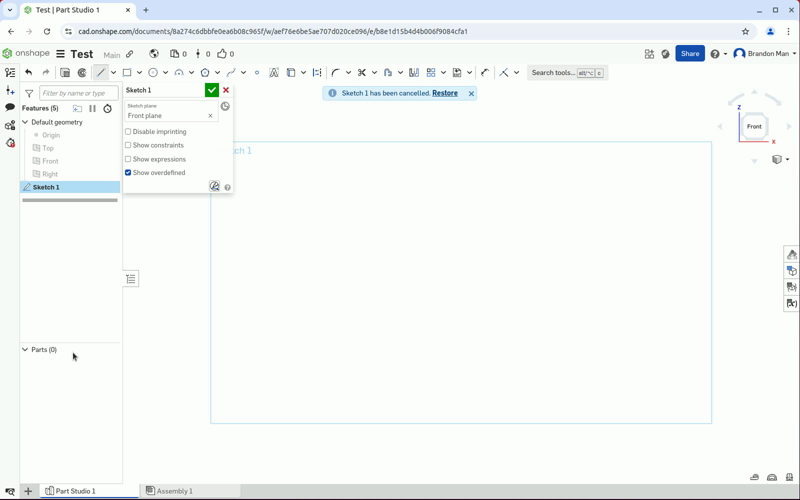
key_down(shift)
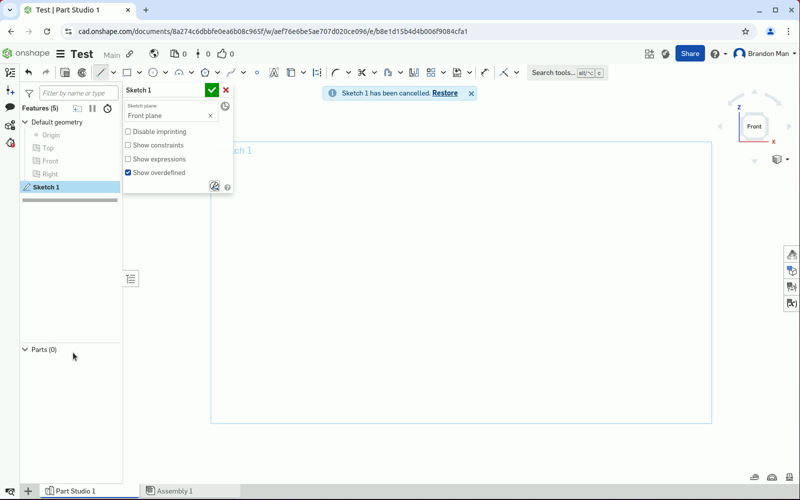
mouse_move(460, 282)
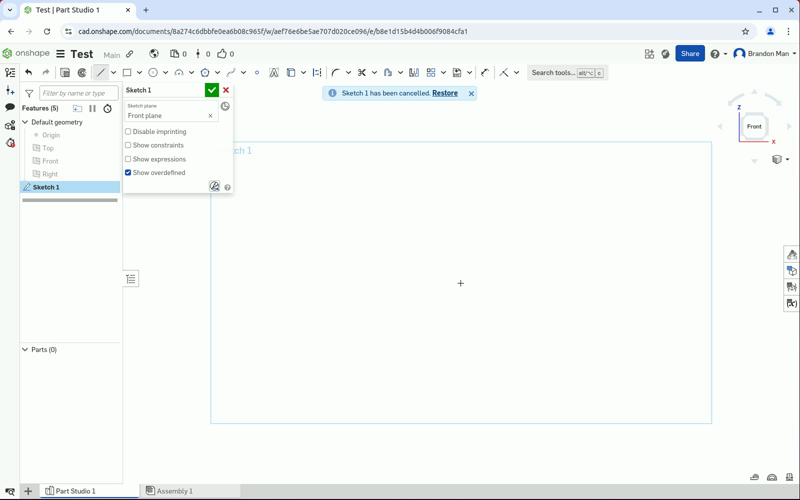
click(460, 282)
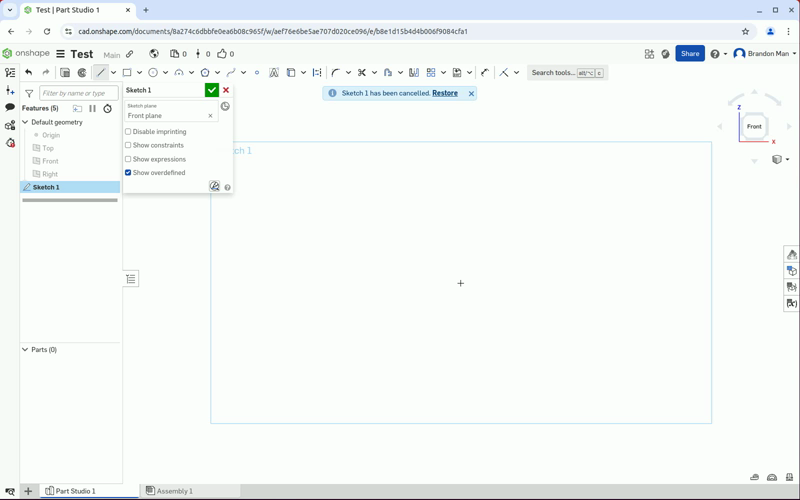
key_up(shift)
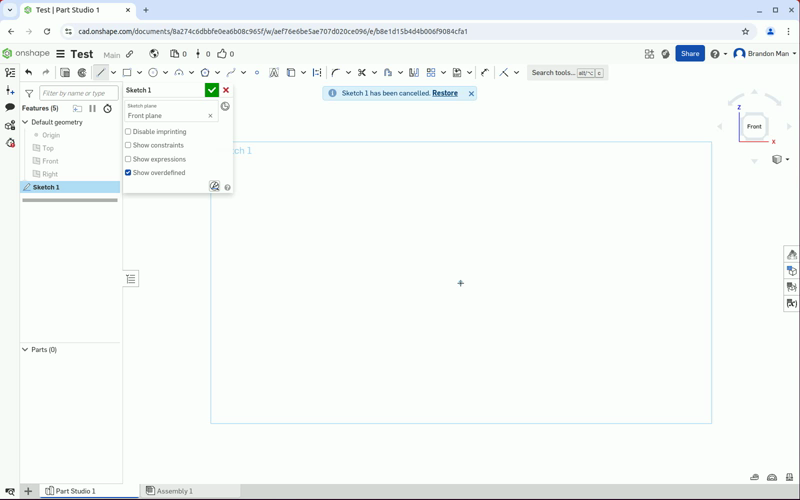
key_down(shift)
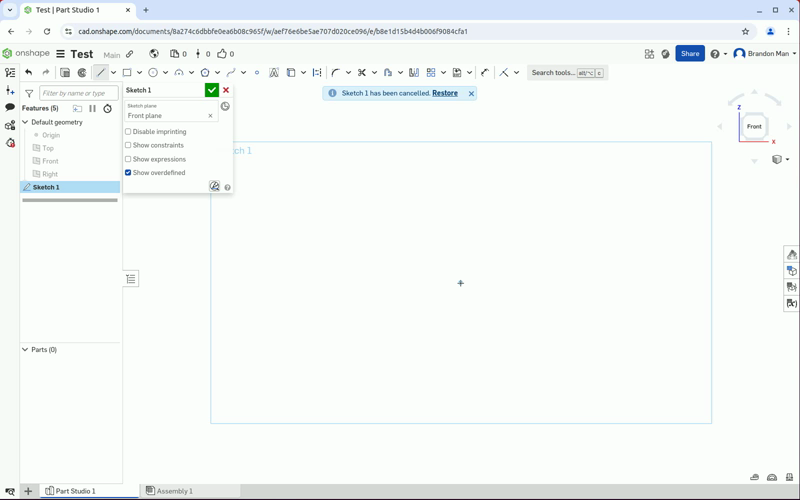
mouse_move(549, 282)
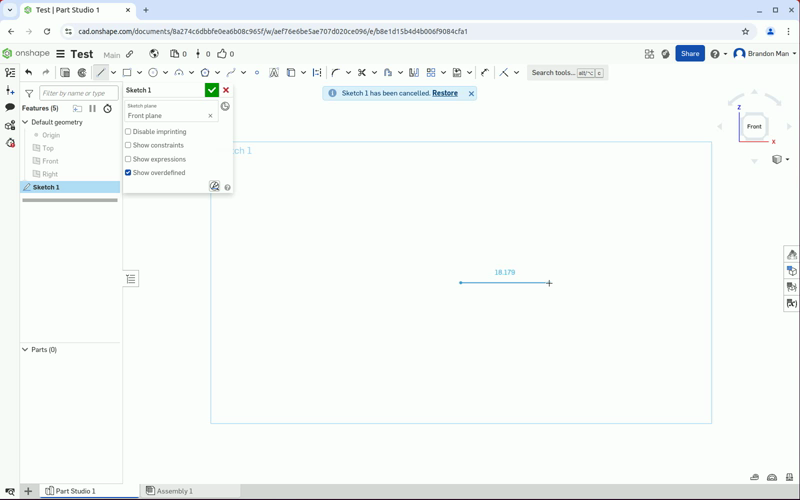
click(549, 282)
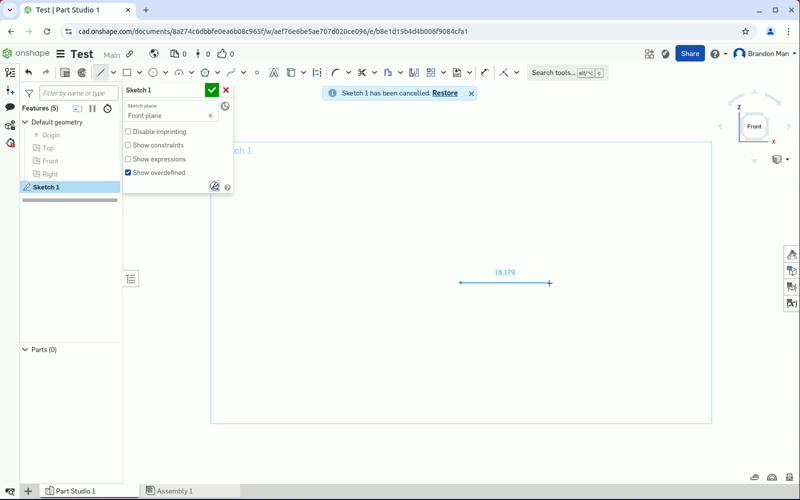
key_up(shift)
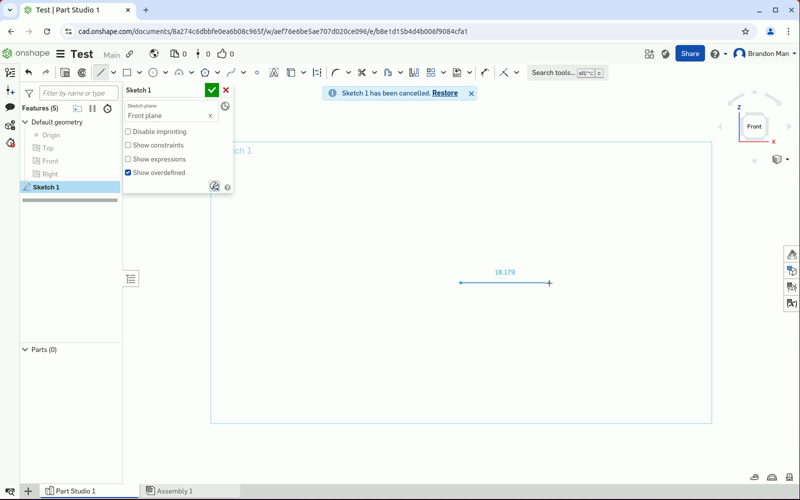
key_down(shift)
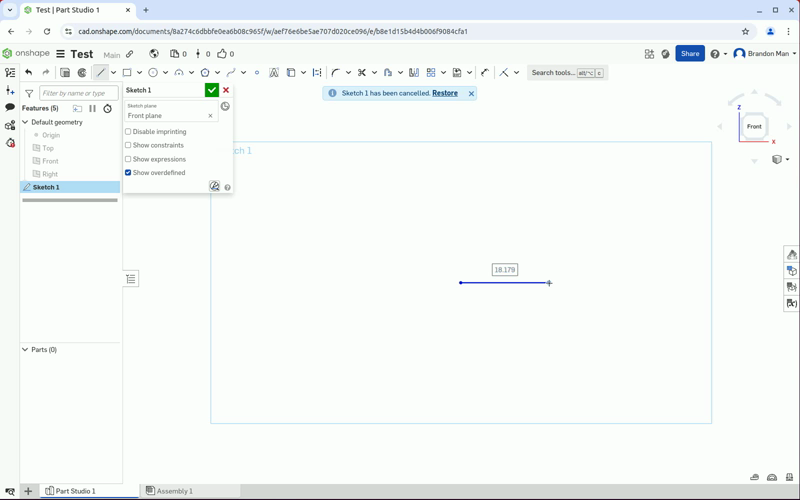
mouse_move(579, 282)
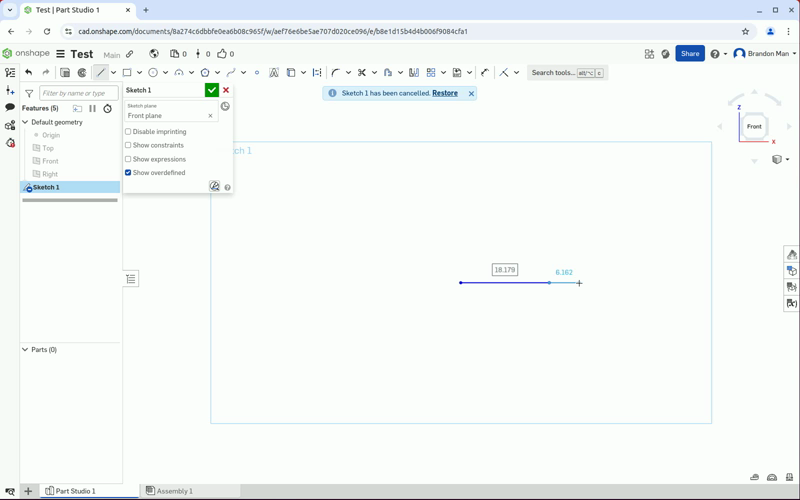
mouse_move(549, 258)
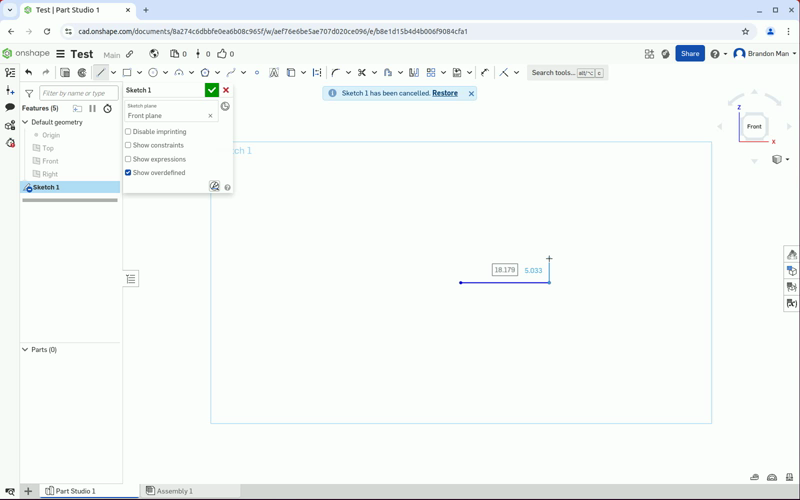
click(549, 258)
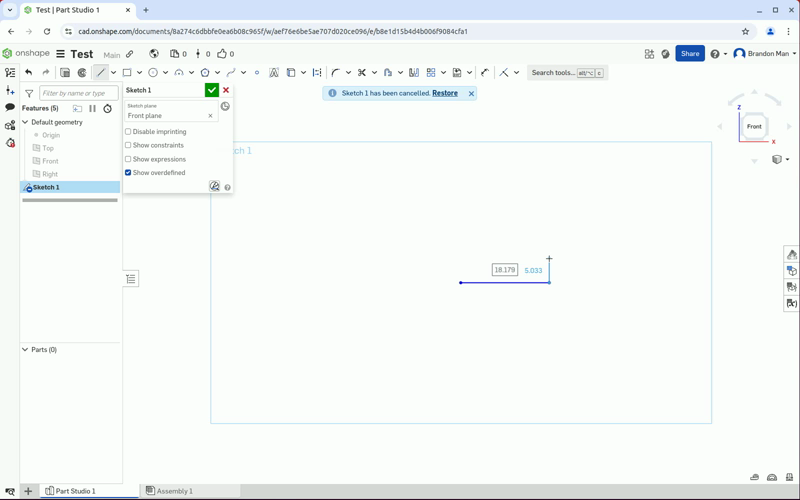
key_up(shift)
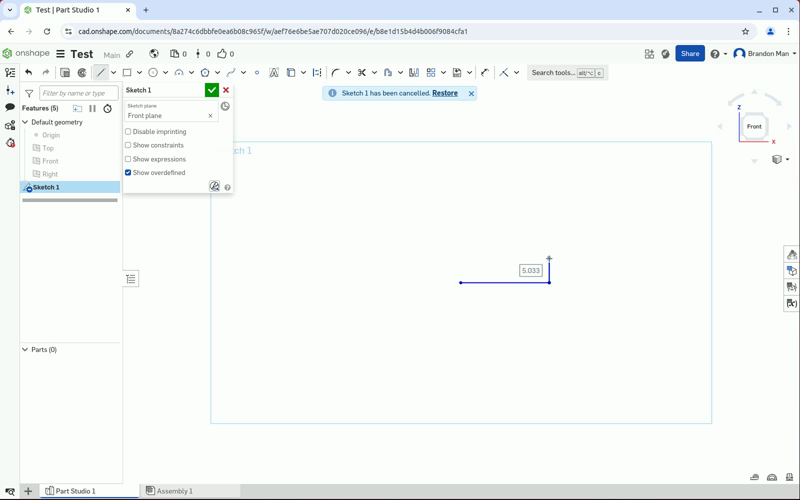
key_down(shift)
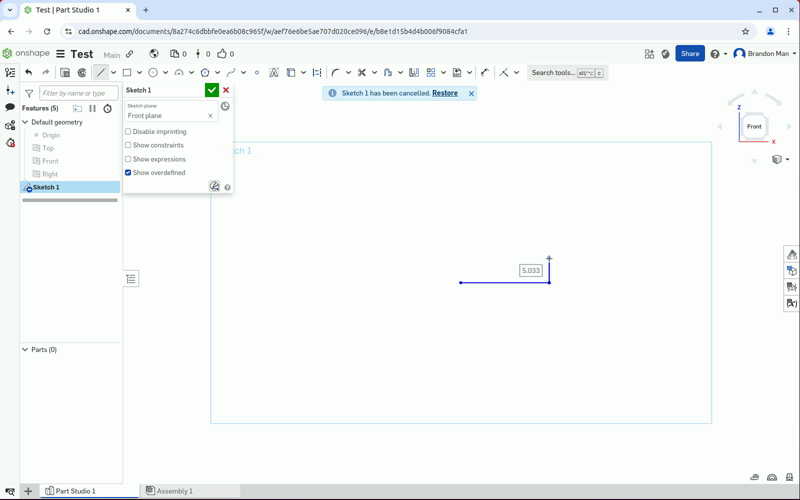
mouse_move(485, 258)
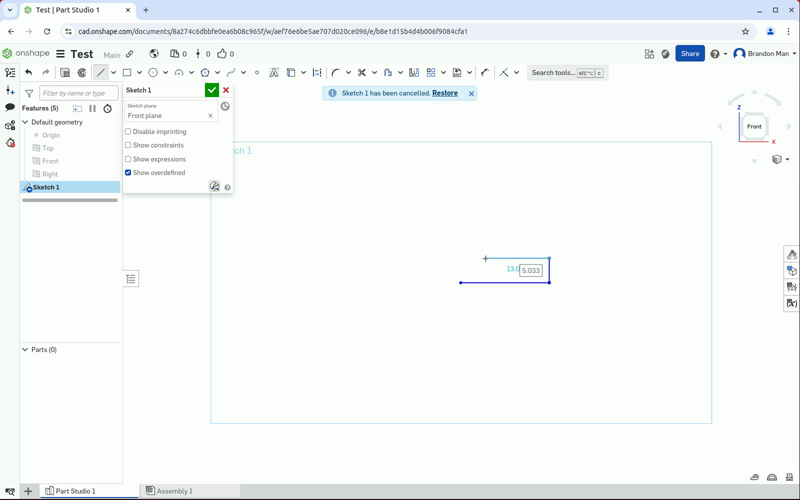
click(485, 258)
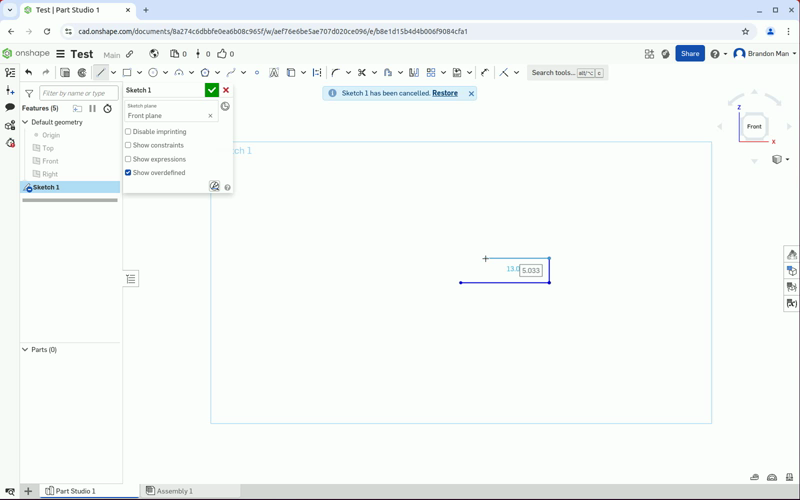
key_up(shift)
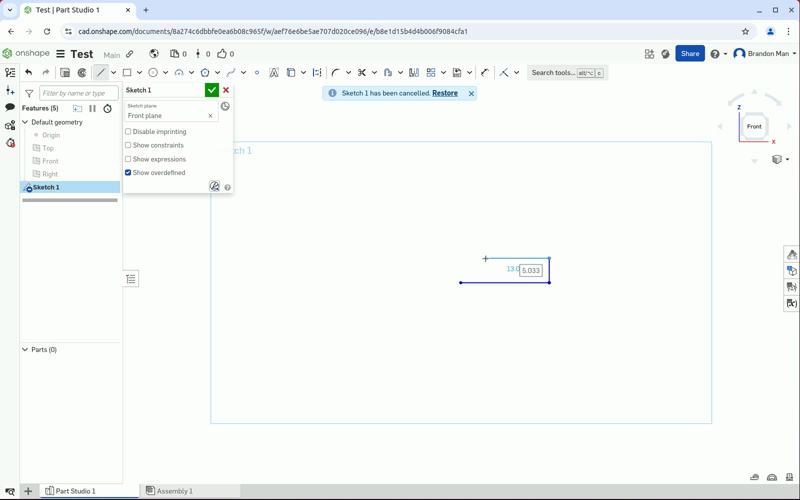
key_down(shift)
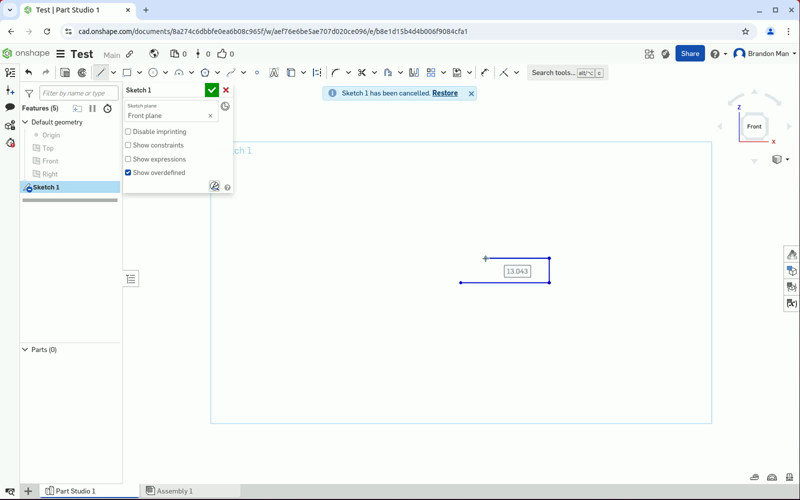
mouse_move(515, 258)
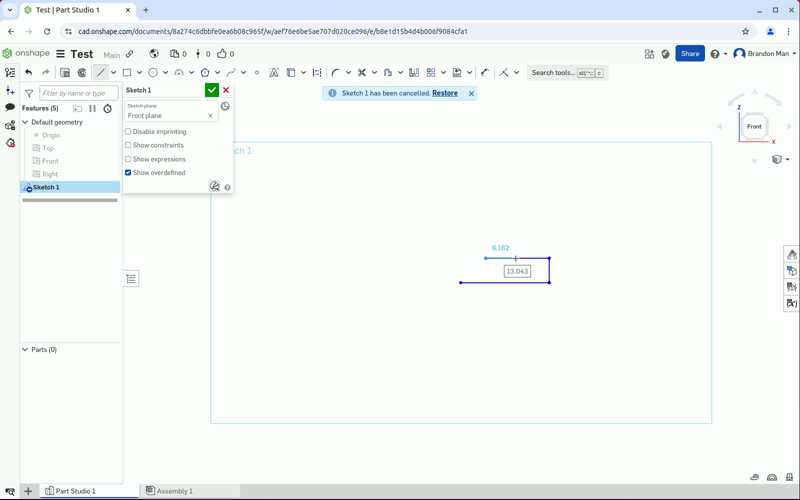
mouse_move(485, 207)
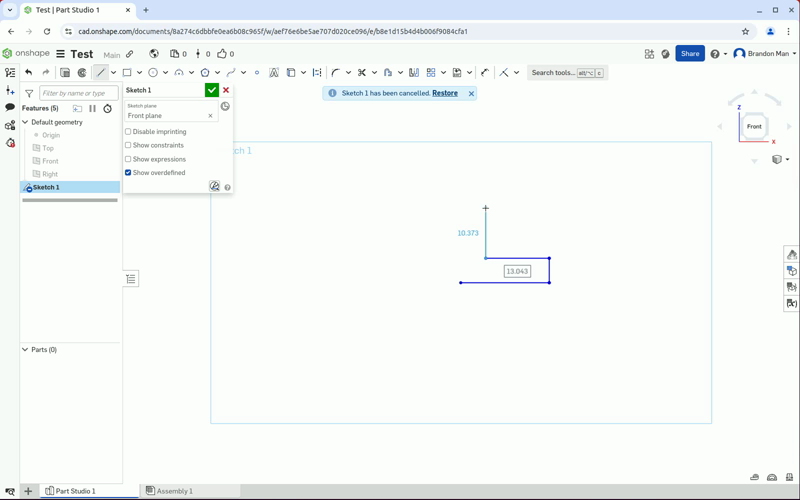
click(485, 207)
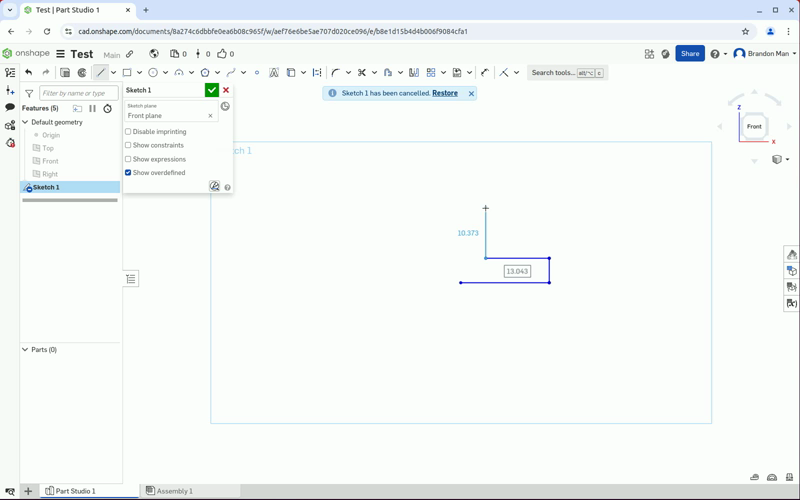
key_up(shift)
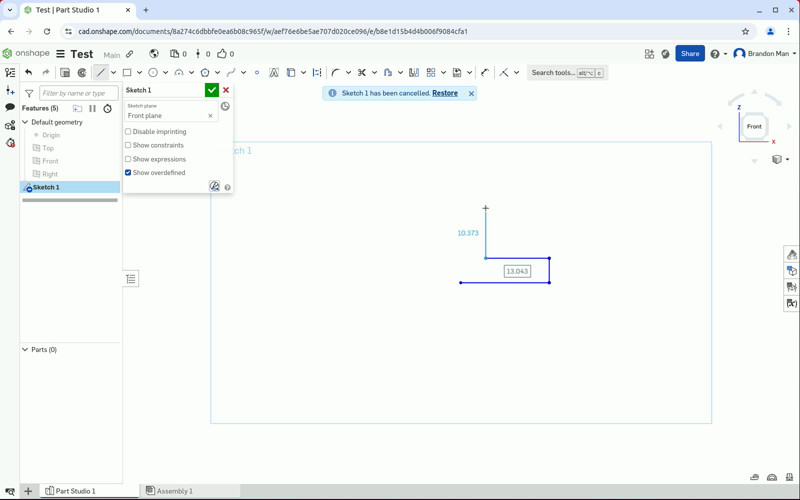
key_down(shift)
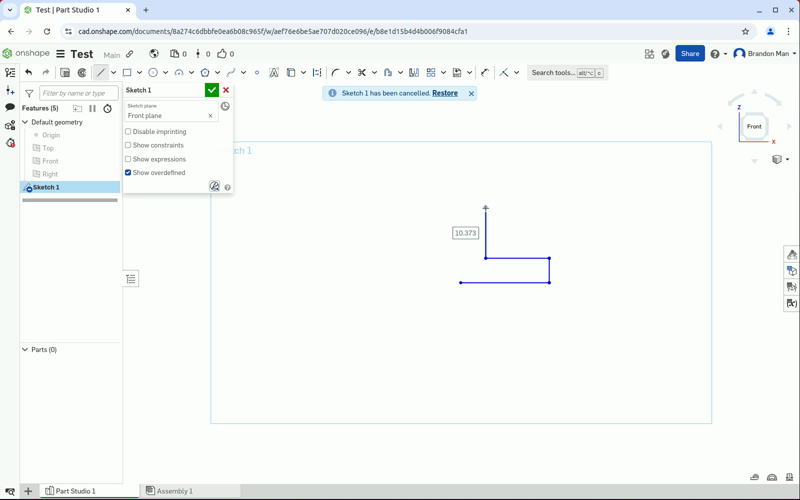
mouse_move(515, 207)
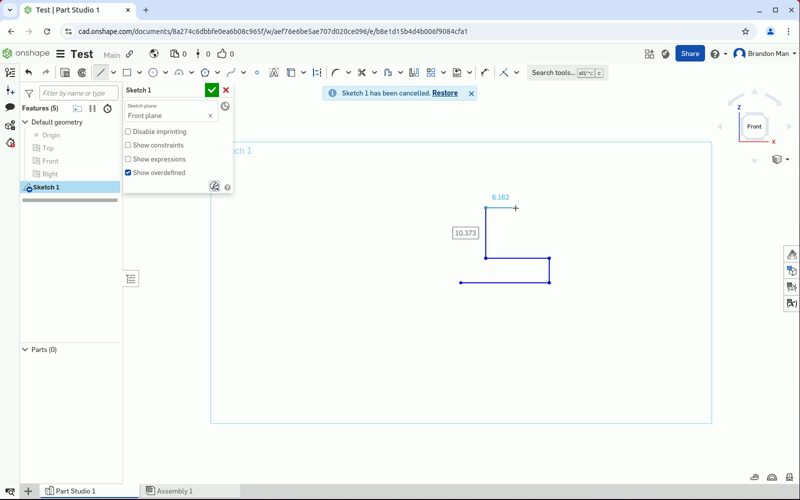
mouse_move(460, 207)
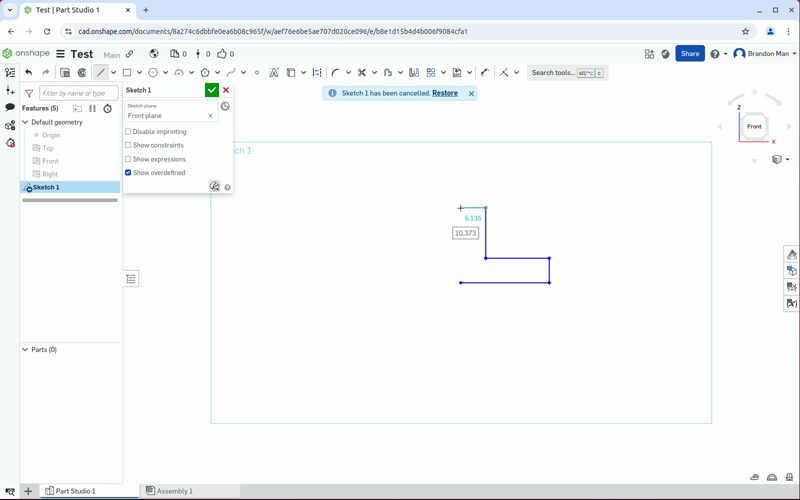
click(460, 207)
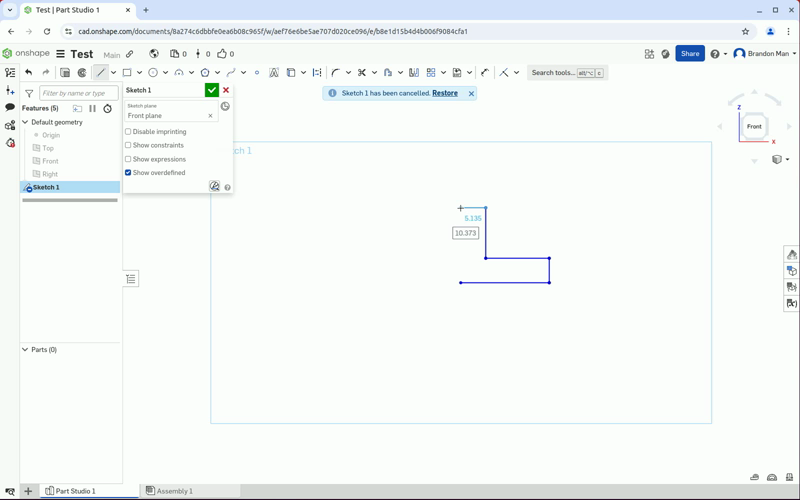
key_up(shift)
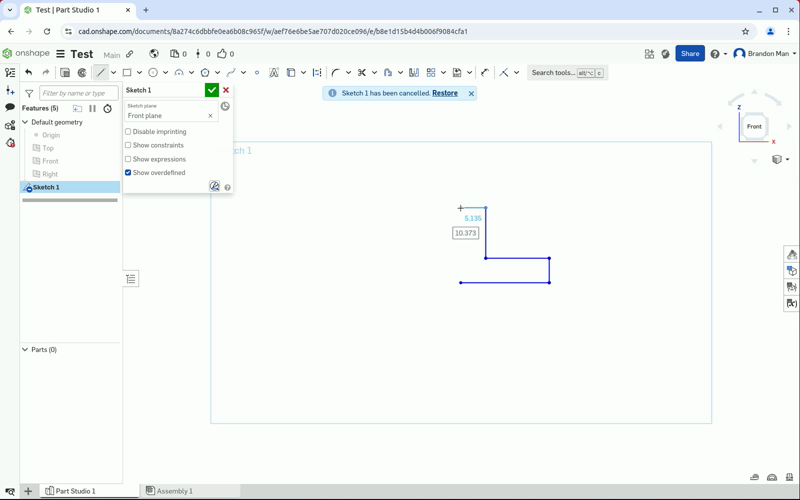
key_down(shift)
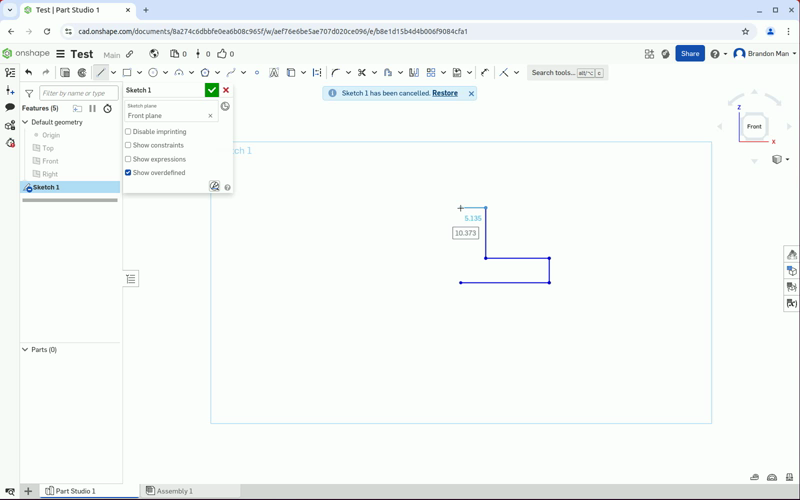
mouse_move(460, 282)
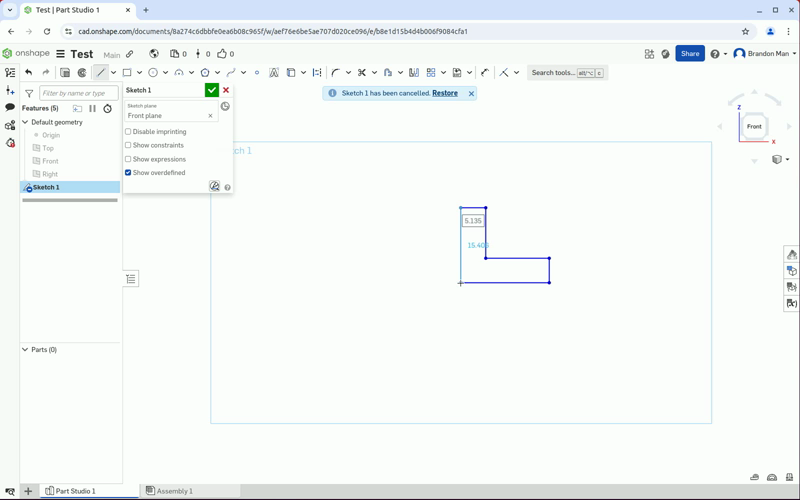
key_up(shift)
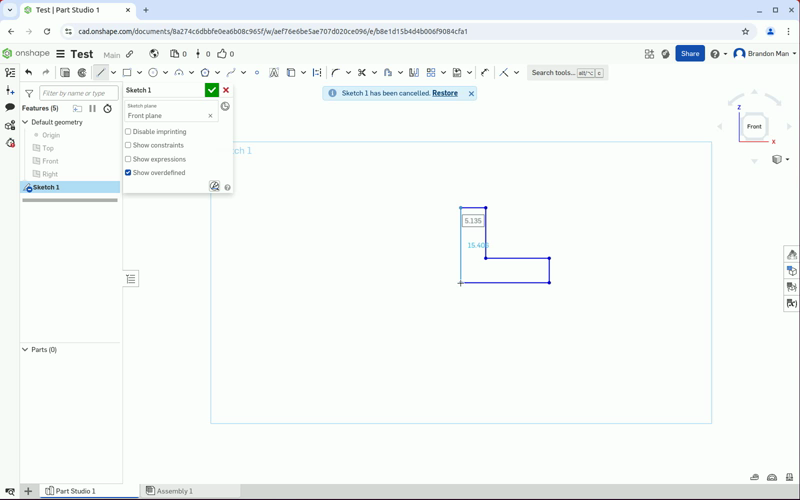
click(460, 282)
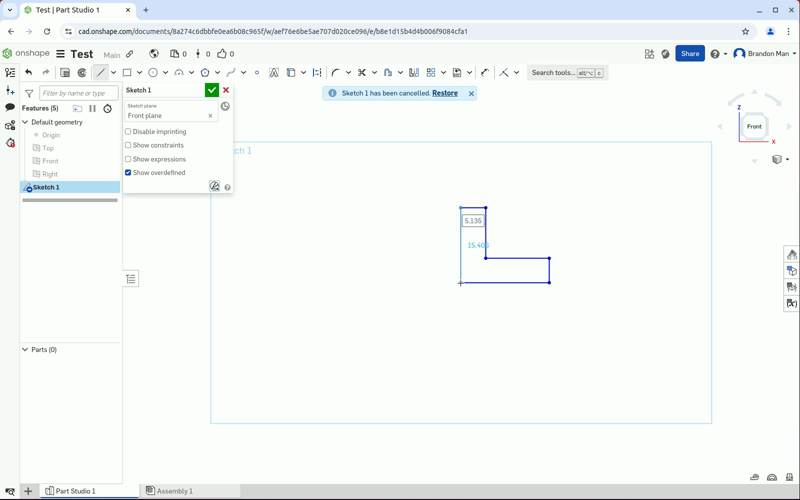
key(esc)
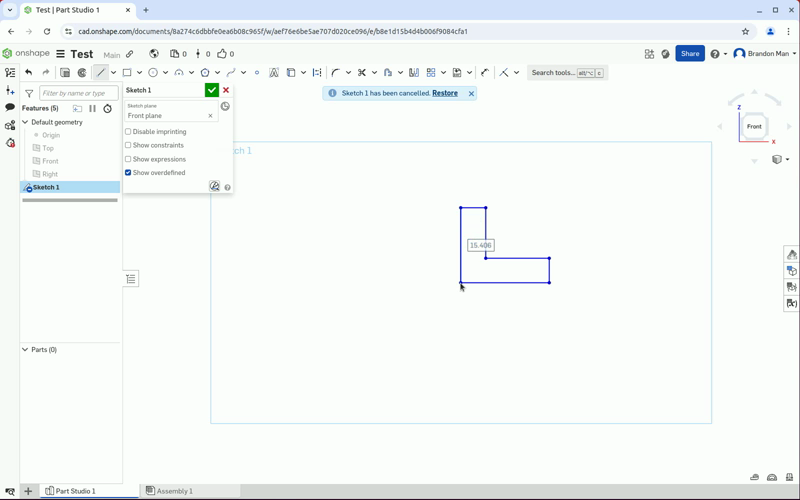
mouse_move(494, 267)
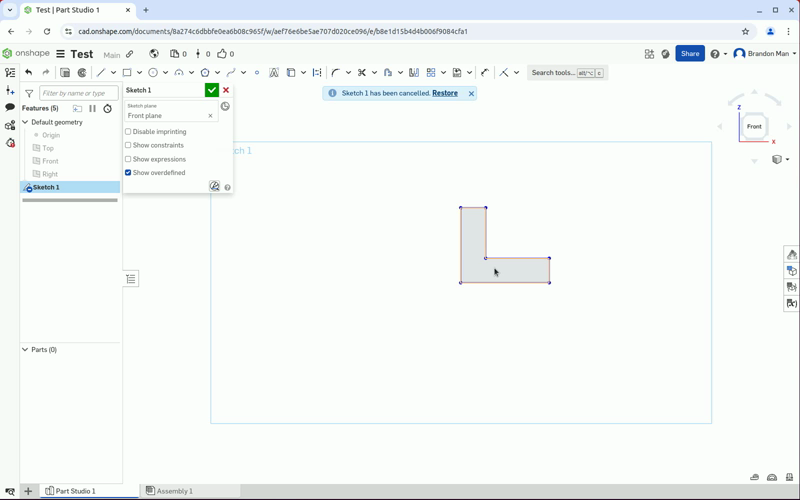
click(494, 267)
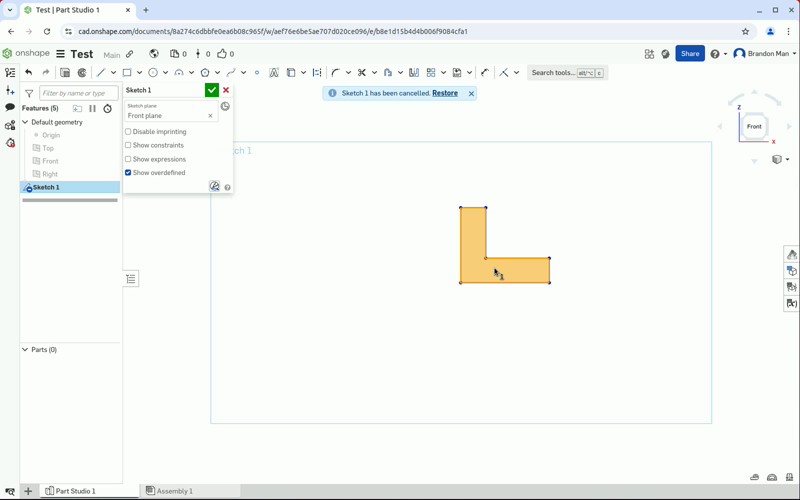
mouse_move(73, 352)
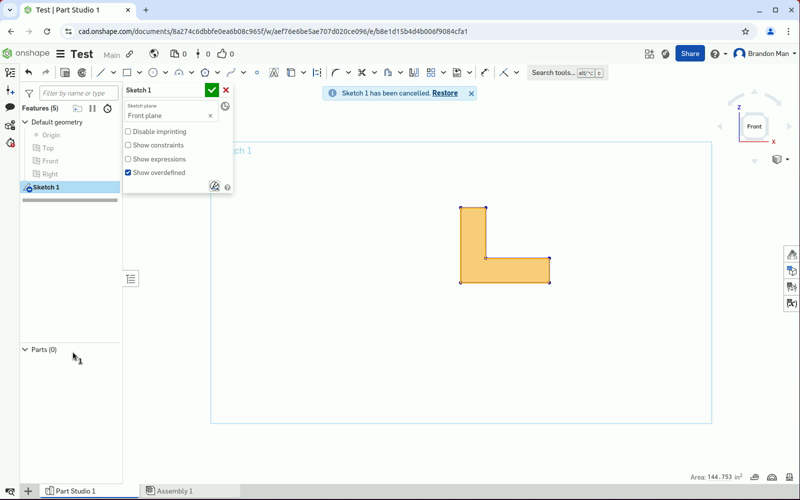
key(shift+y)
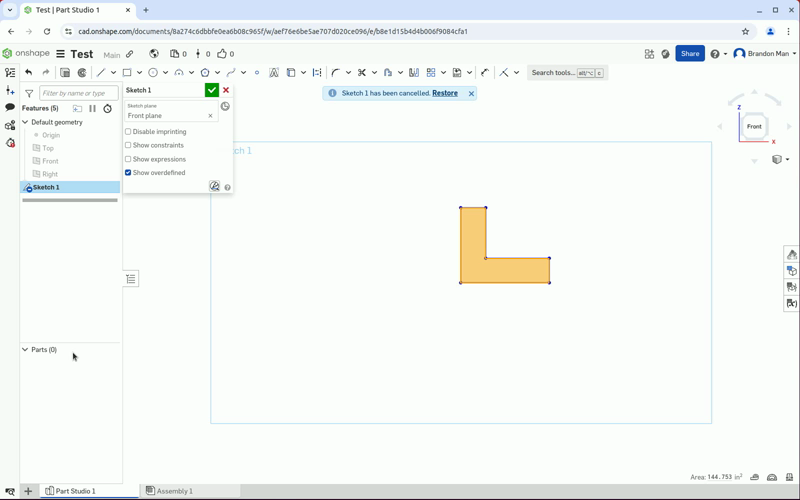
key(shift+e)
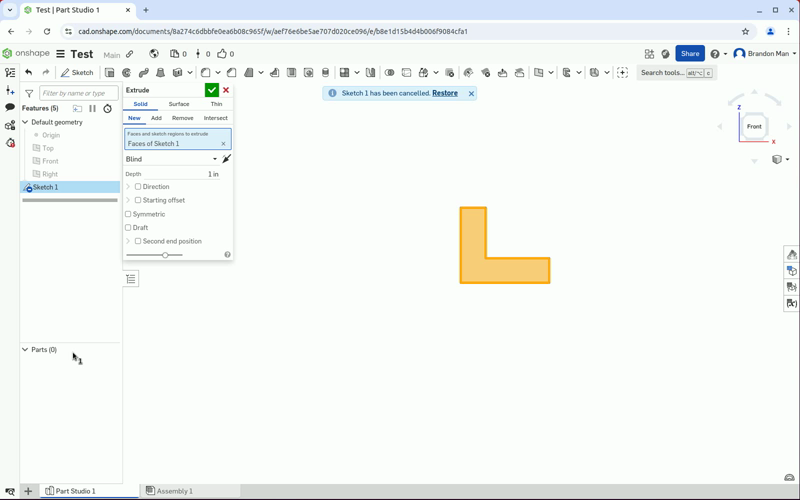
mouse_move(143, 106)
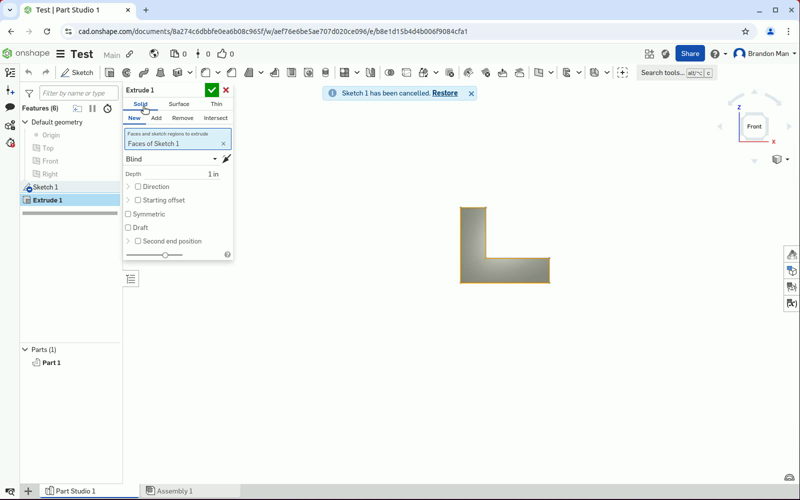
click(143, 106)
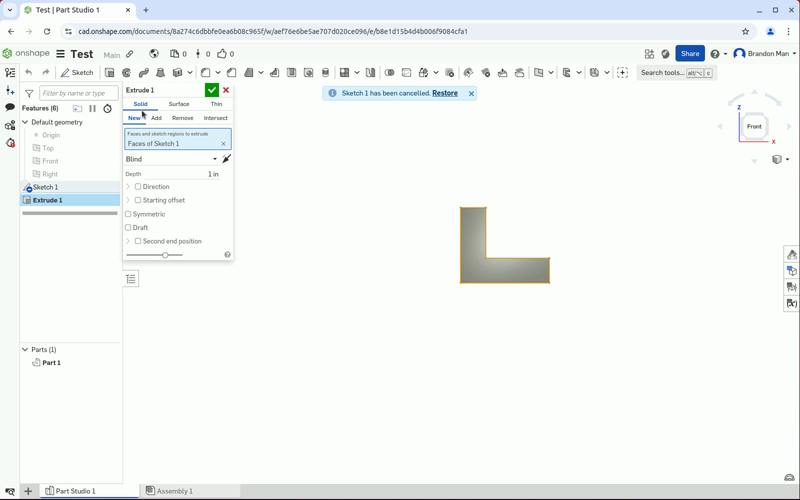
mouse_move(137, 120)
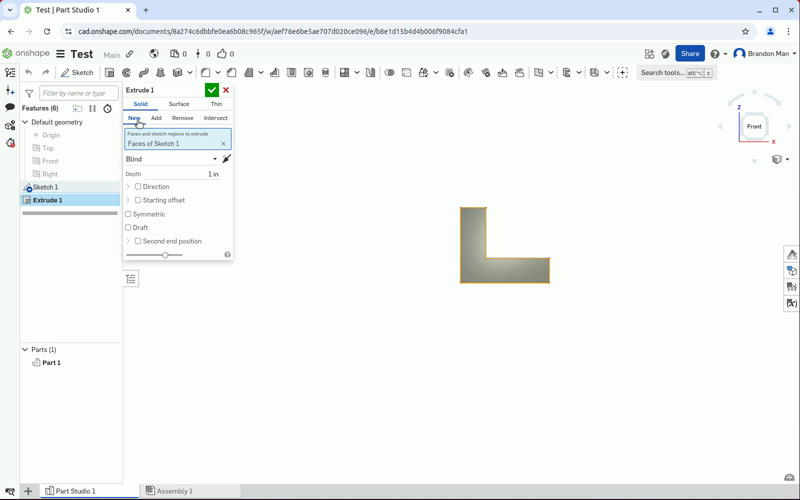
click(137, 120)
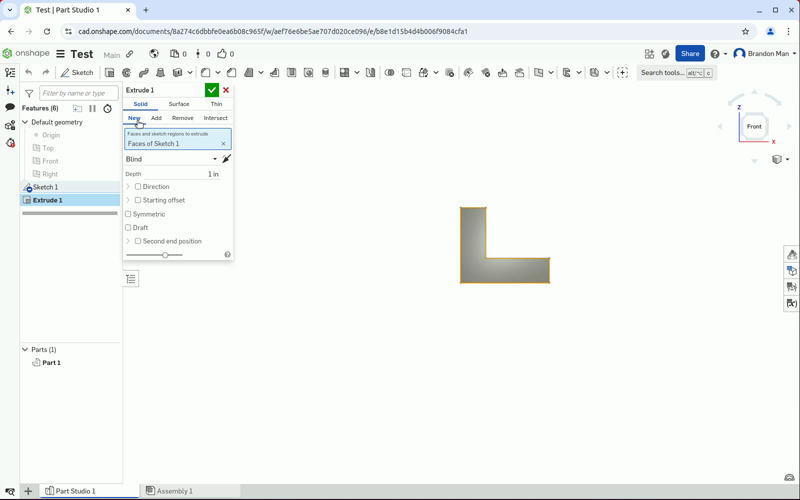
key(tab, 4)
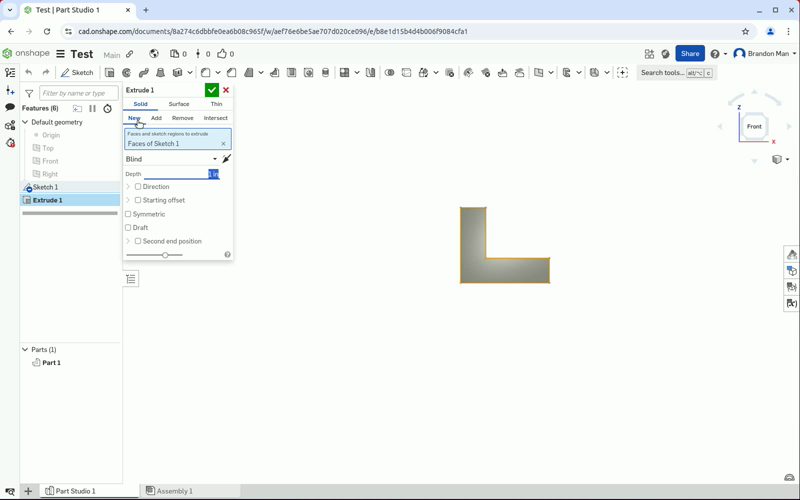
text(10.351)
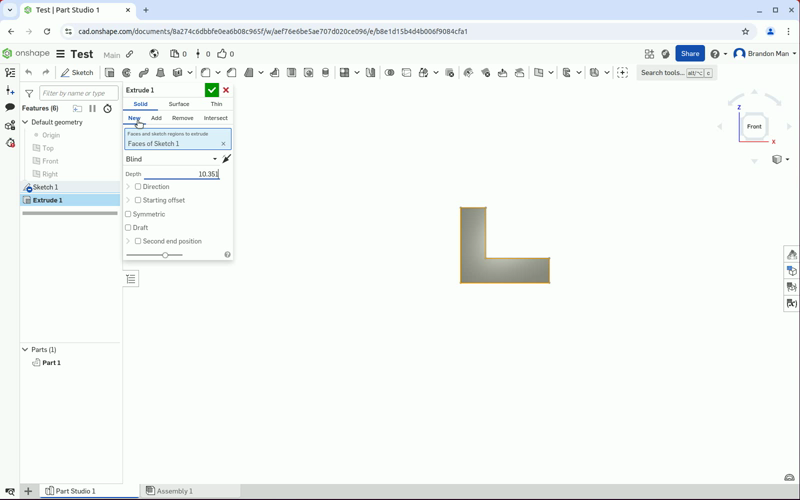
key(enter)
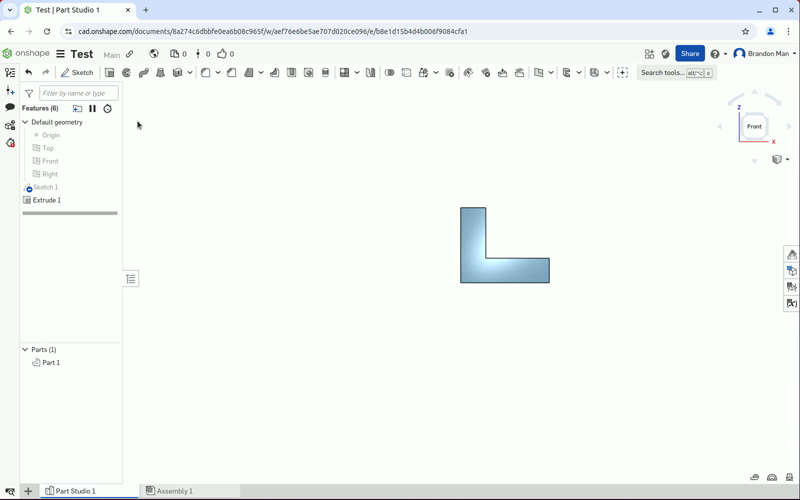
key(shift+h)
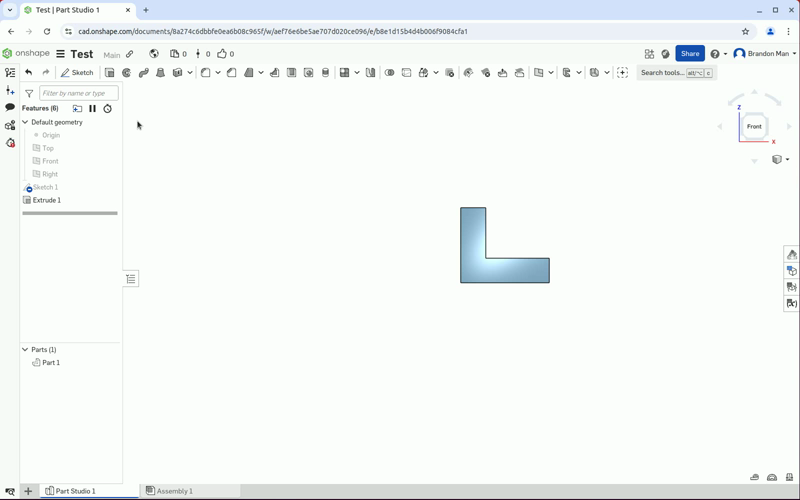
key(shift+h)
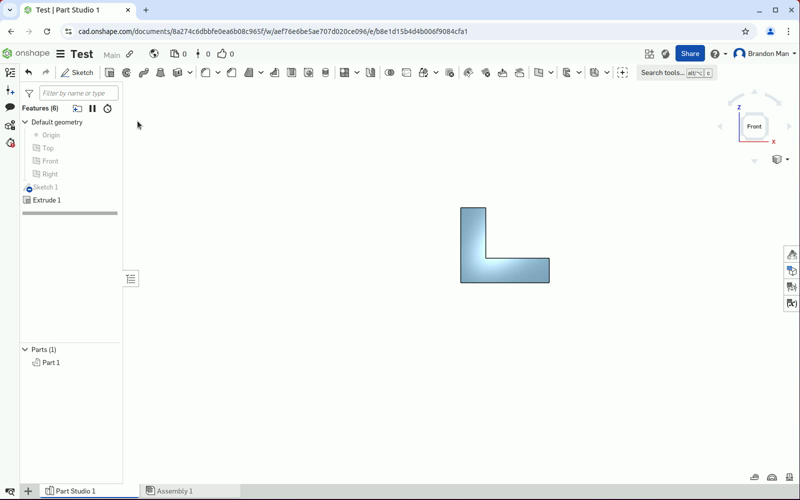
mouse_move(73, 189)
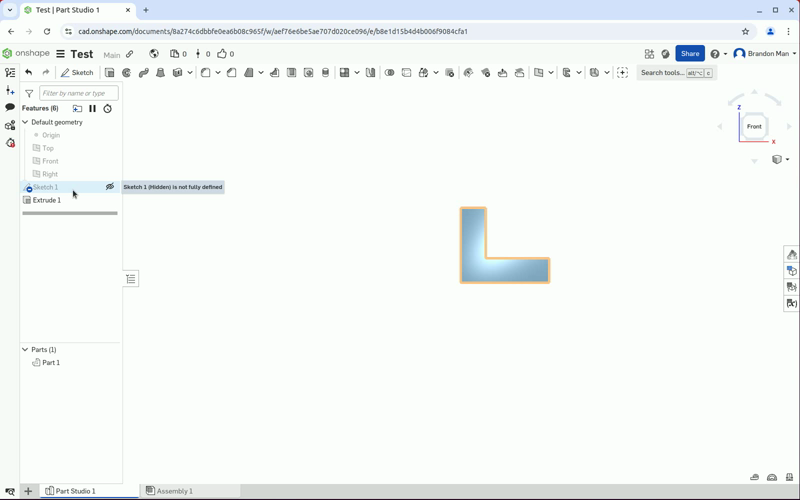
click(73, 189)
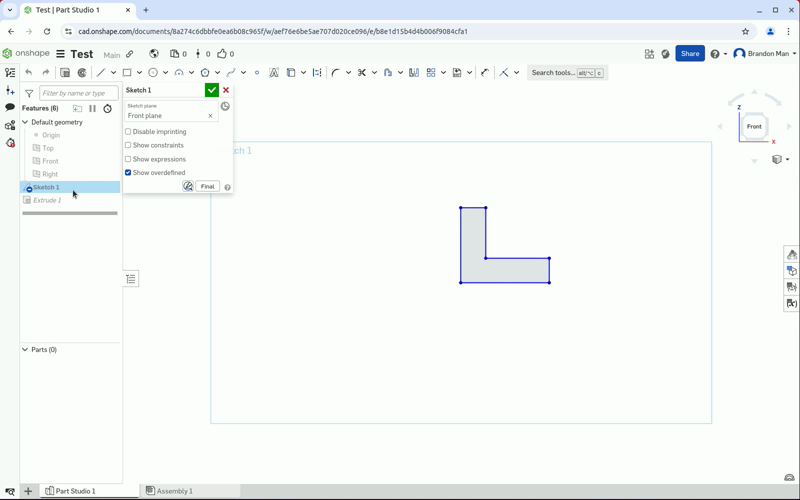
mouse_move(229, 92)
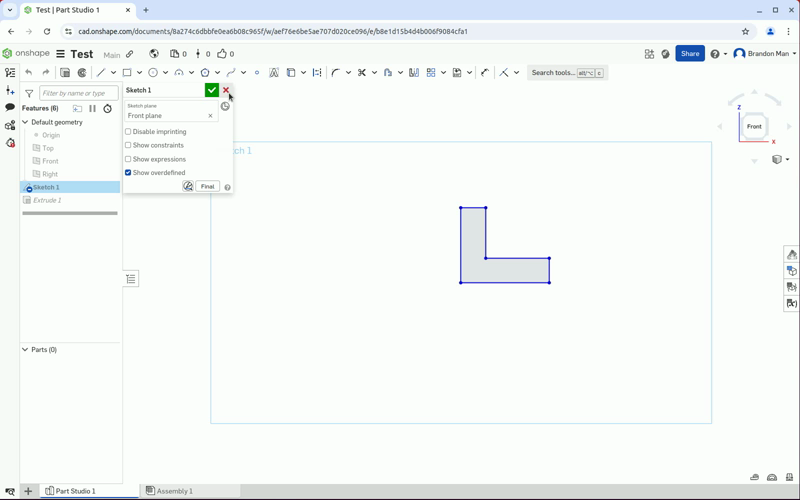
click(229, 92)
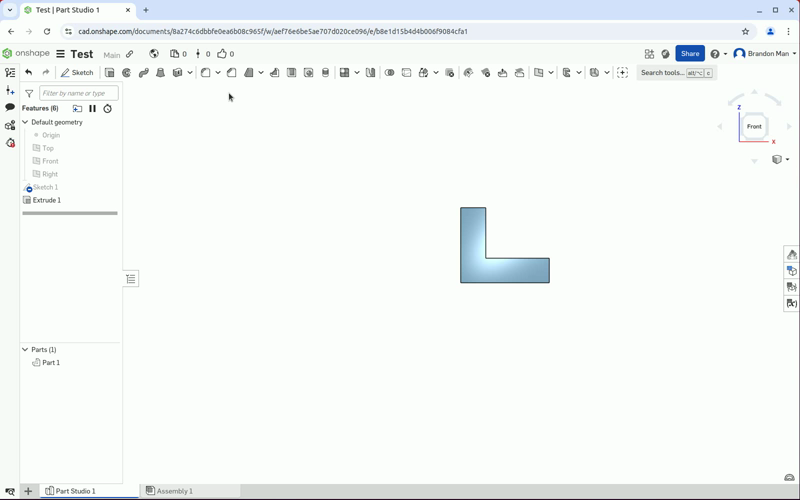
mouse_move(73, 352)
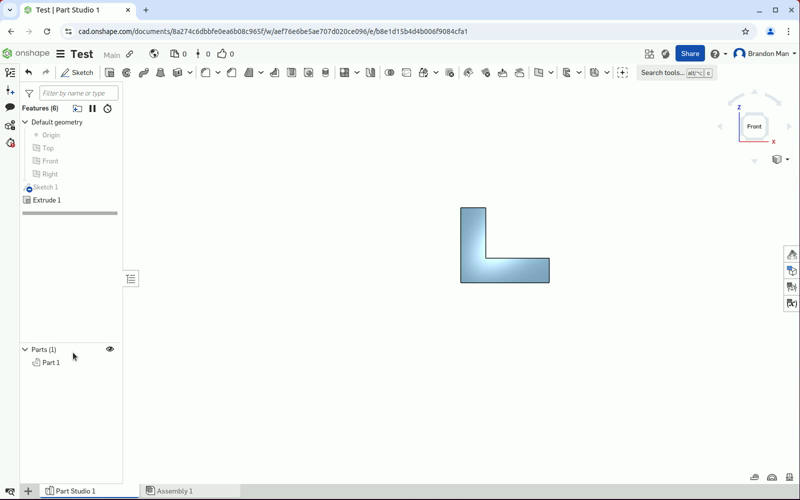
key(y)
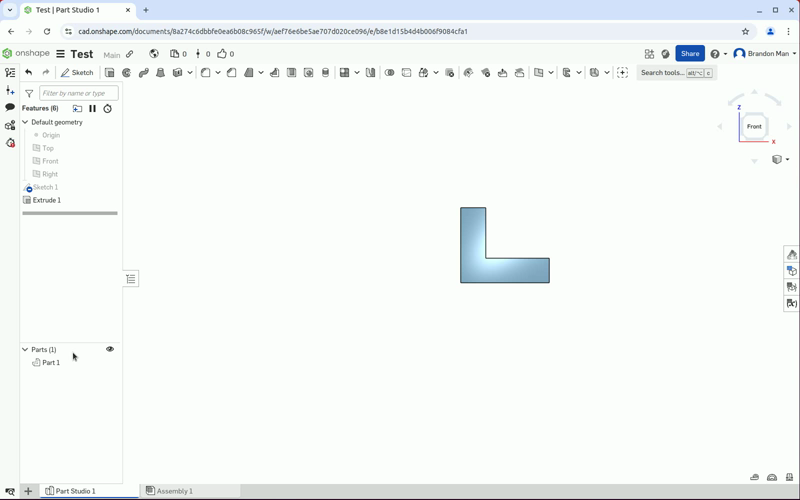
key(shift+p)
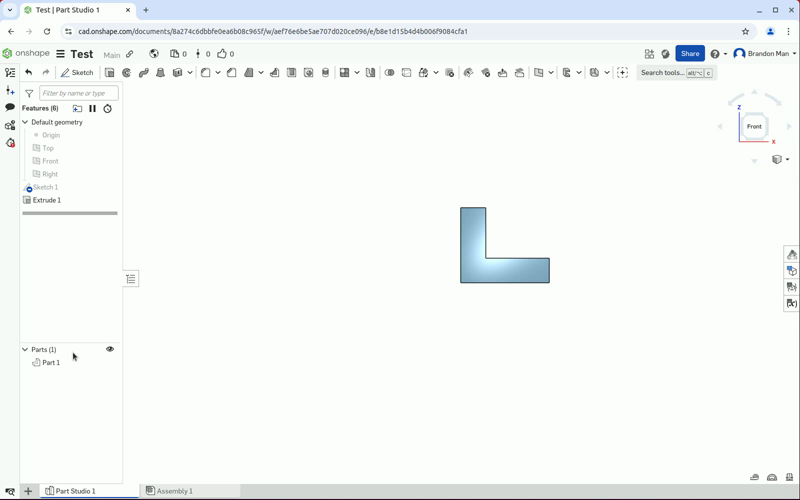
key(space)
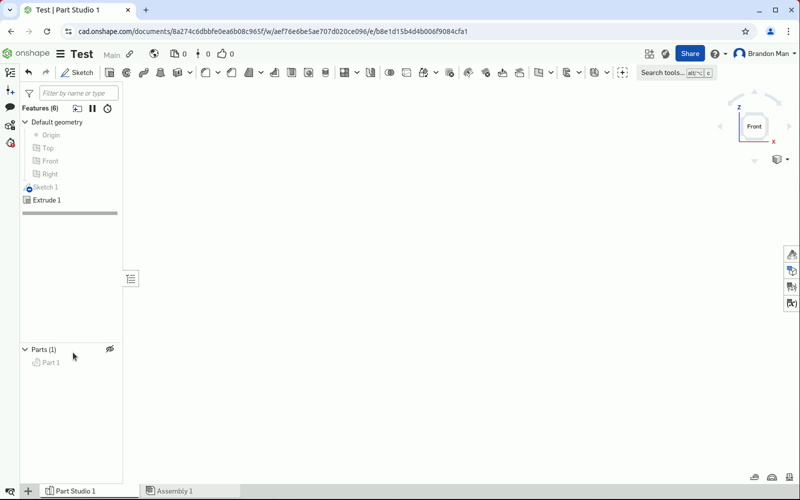
key_down(shift)
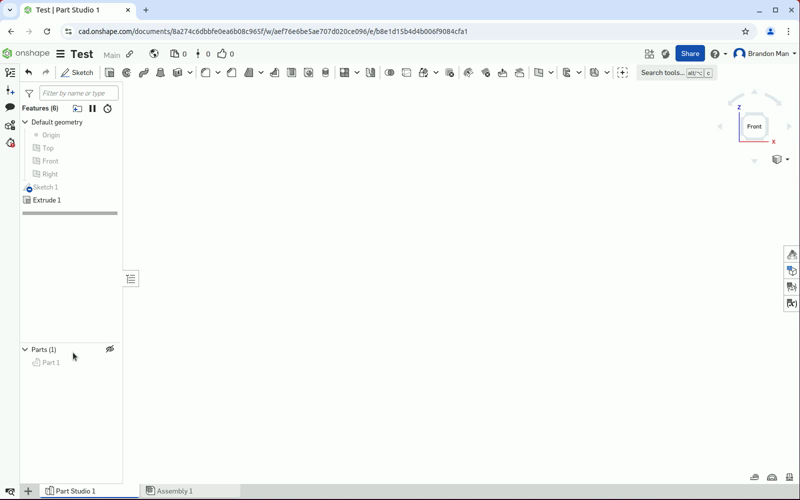
key(left)
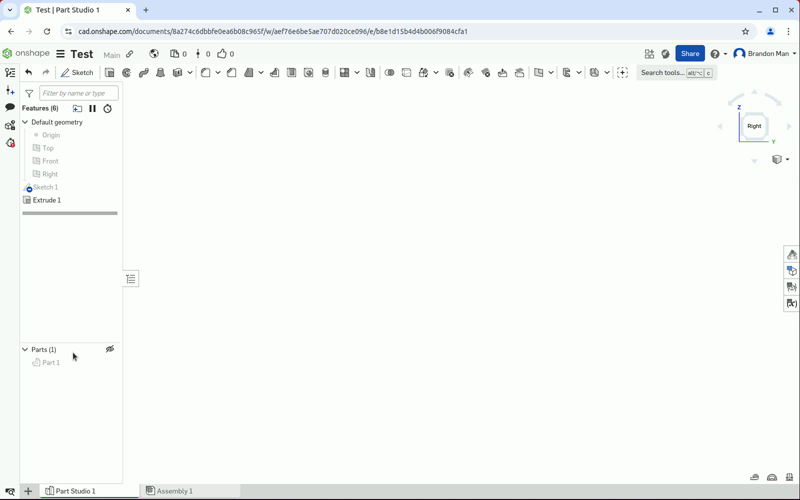
key_up(shift)
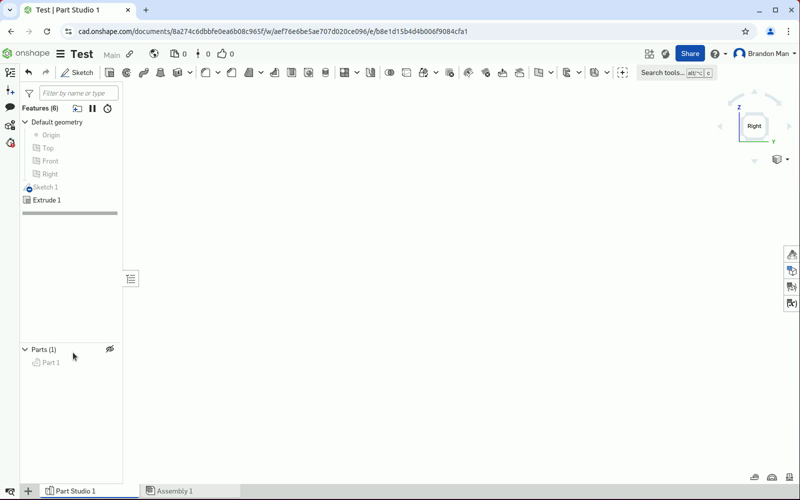
mouse_move(73, 352)
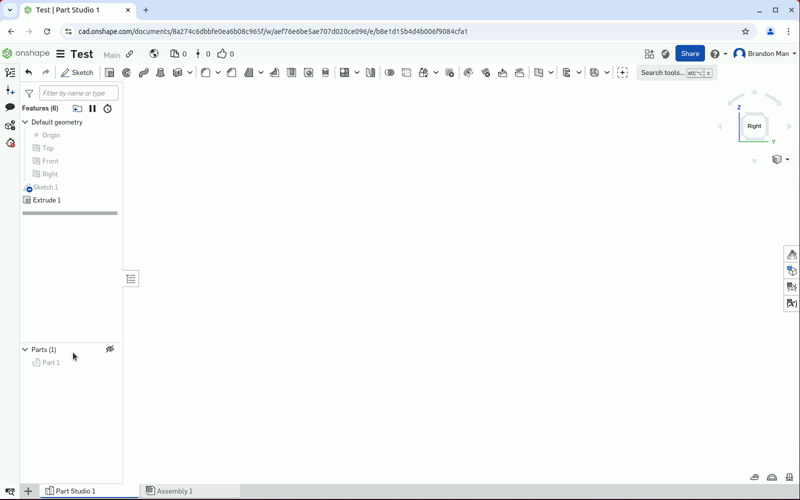
key(shift+y)
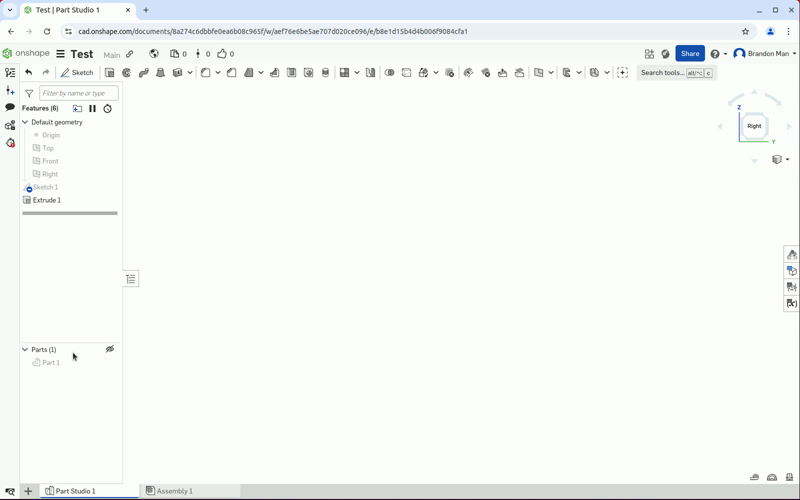
key(shift+s)
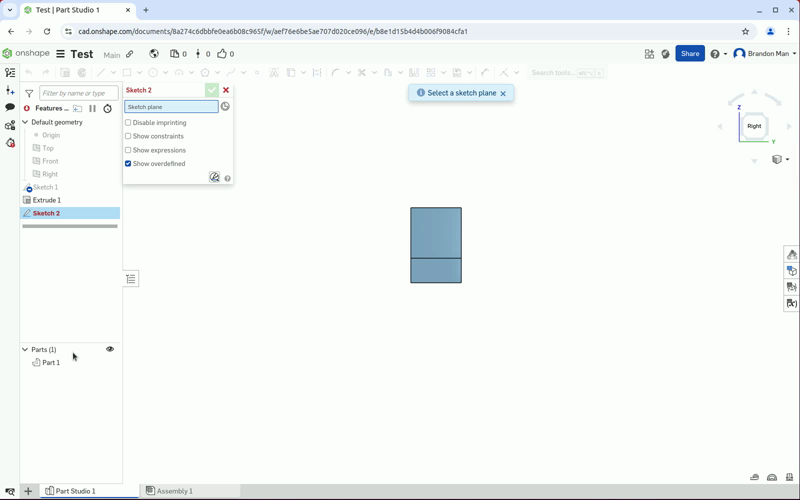
mouse_move(73, 176)
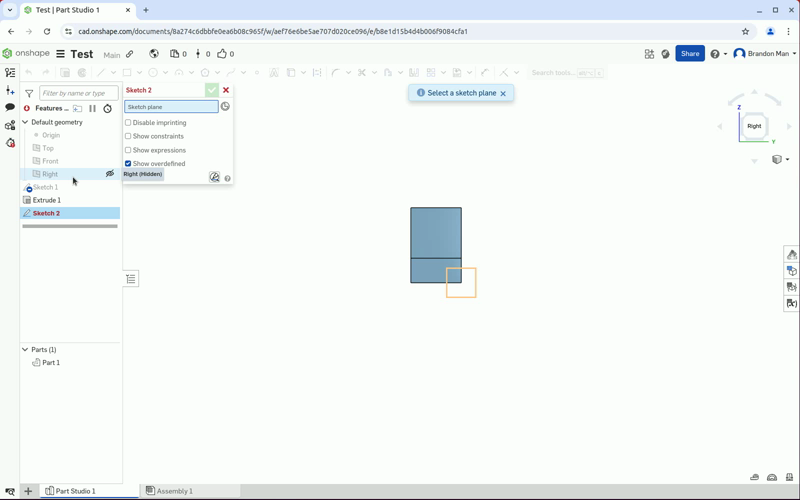
click(73, 176)
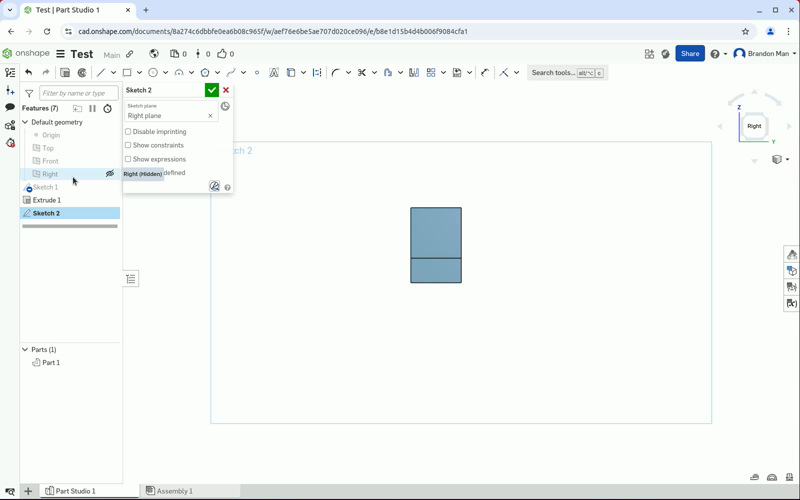
mouse_move(73, 352)
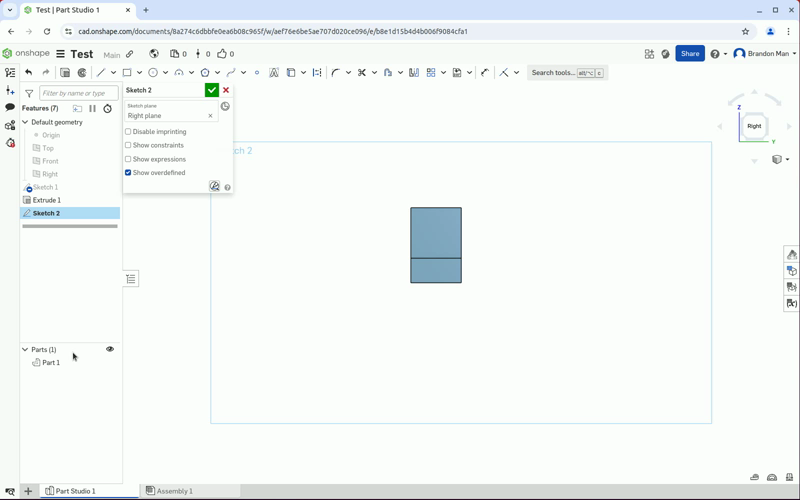
key(y)
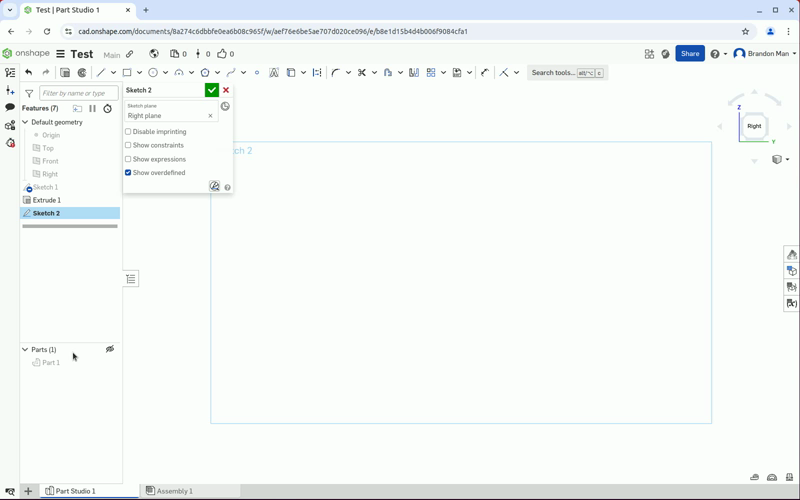
key(l)
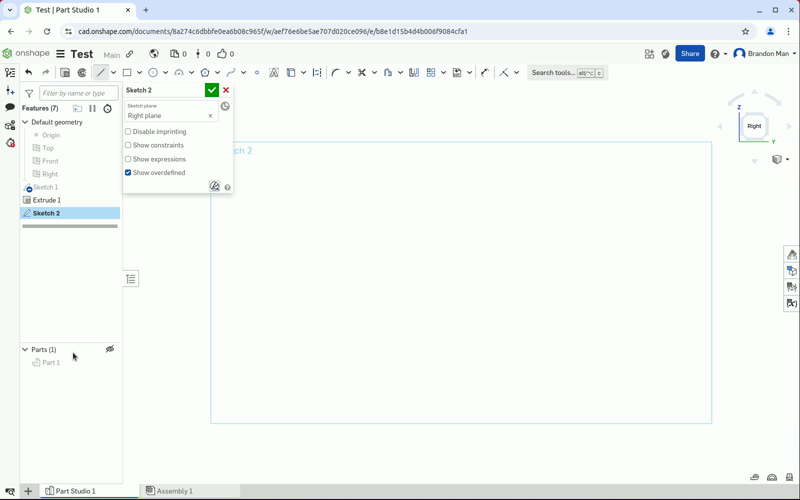
key_down(shift)
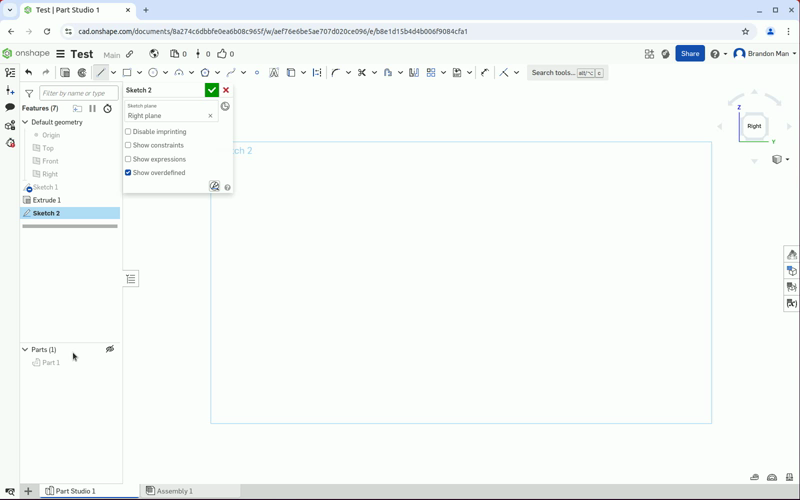
mouse_move(423, 207)
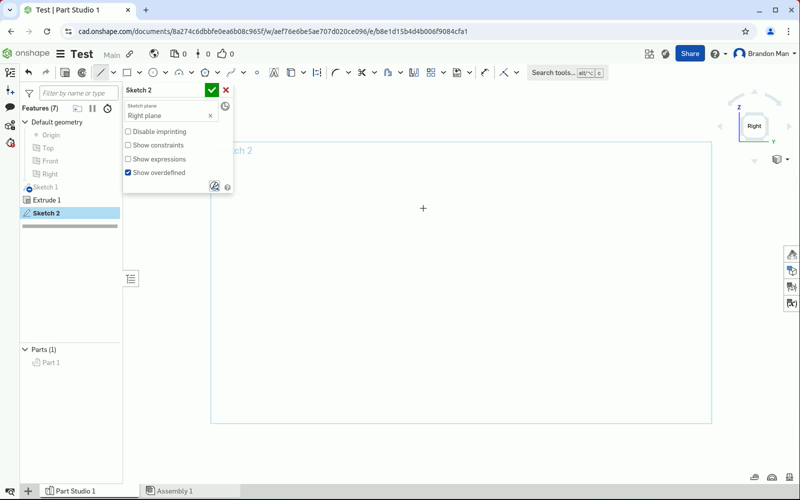
click(423, 207)
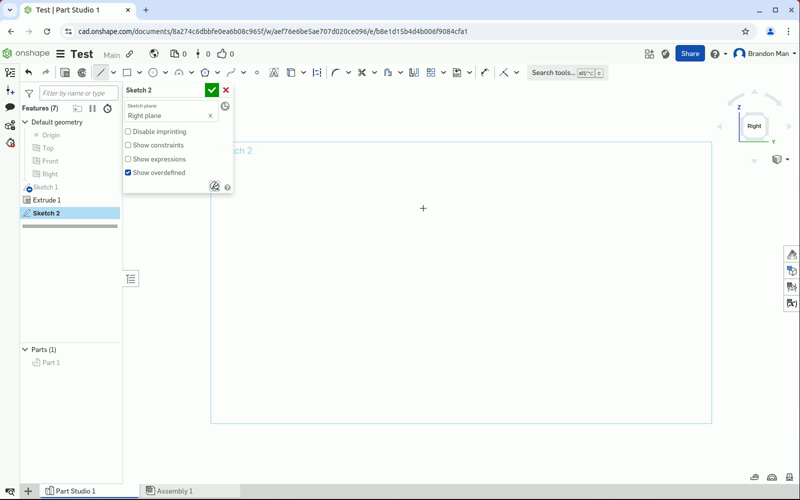
key_up(shift)
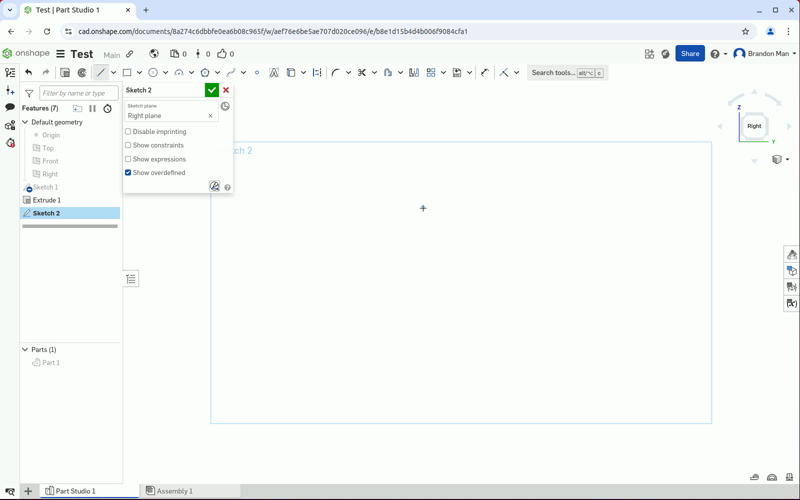
key_down(shift)
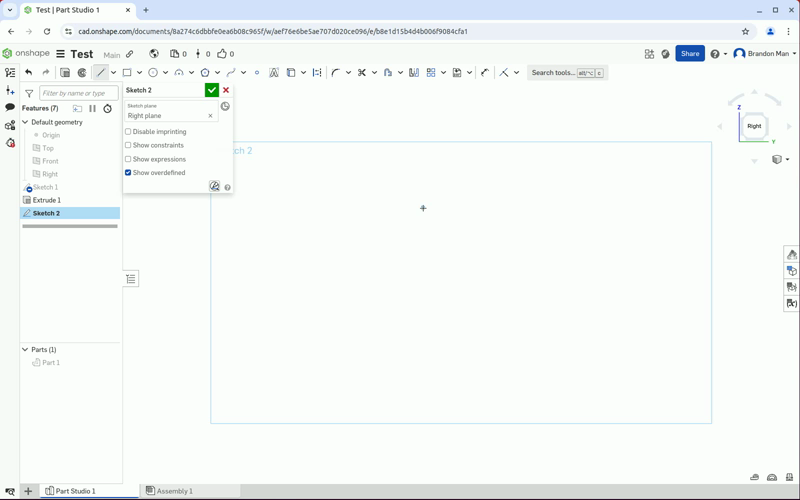
mouse_move(453, 207)
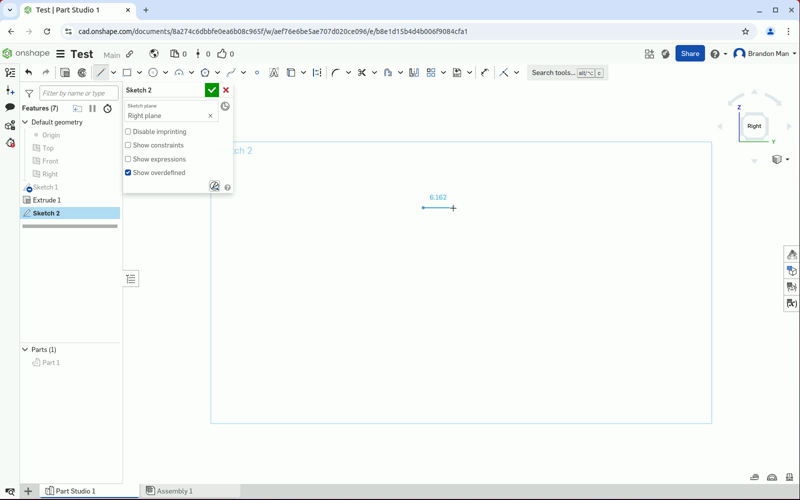
mouse_move(448, 207)
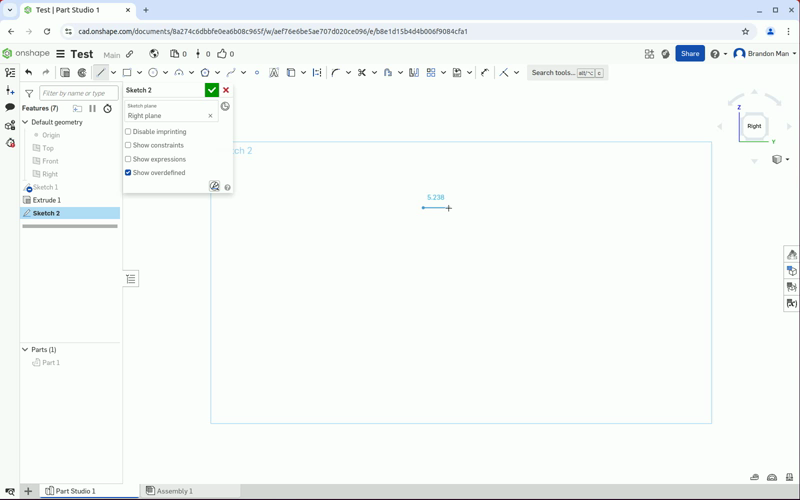
click(448, 207)
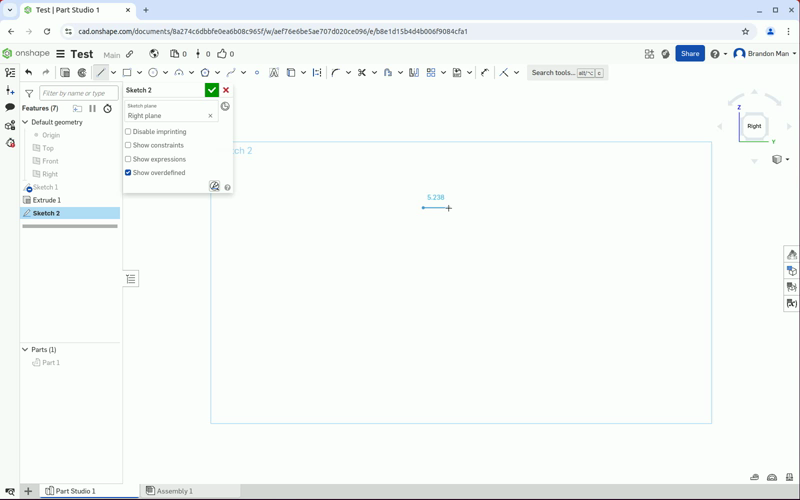
key_up(shift)
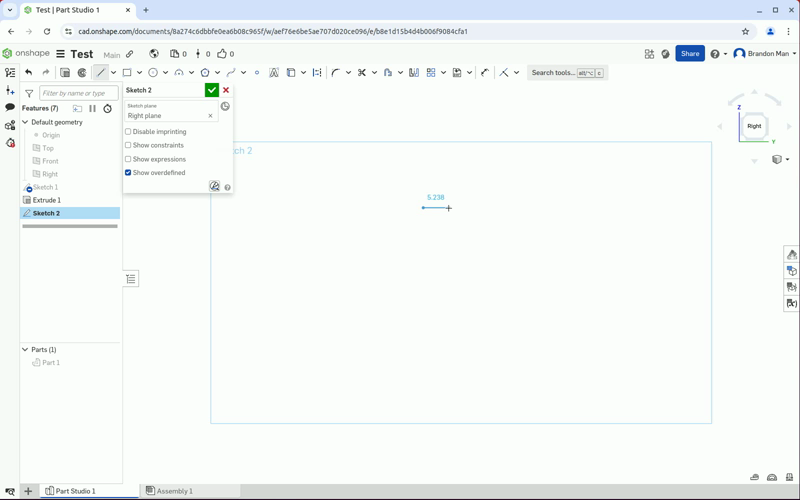
key_down(shift)
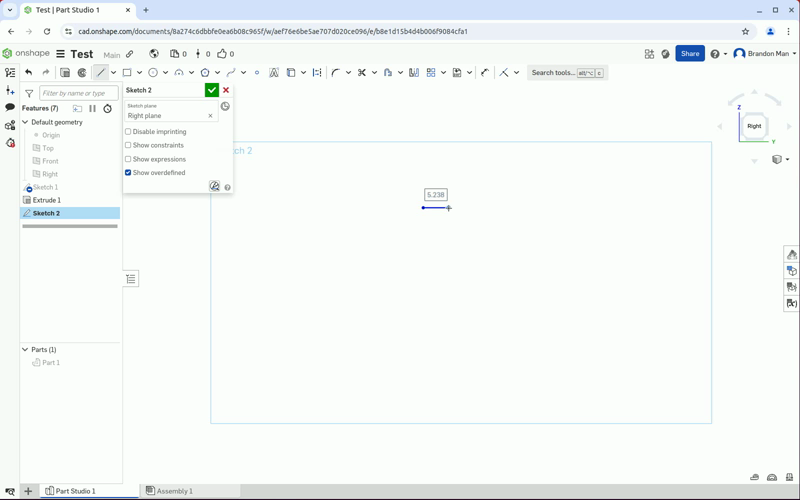
mouse_move(478, 207)
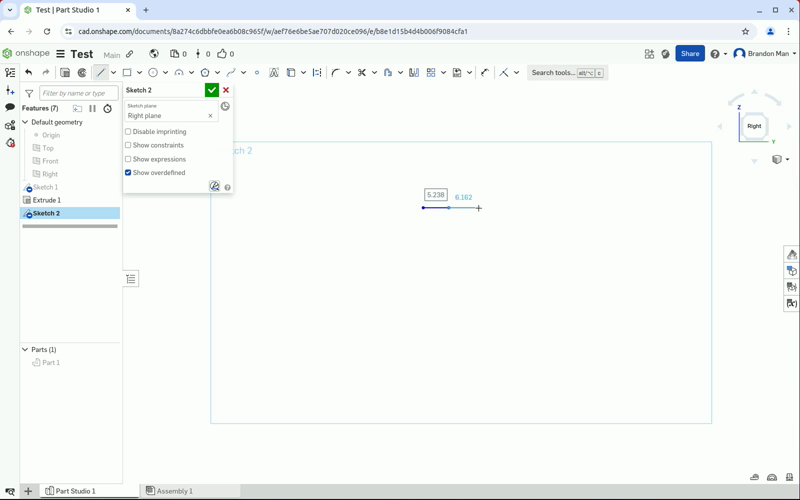
mouse_move(448, 197)
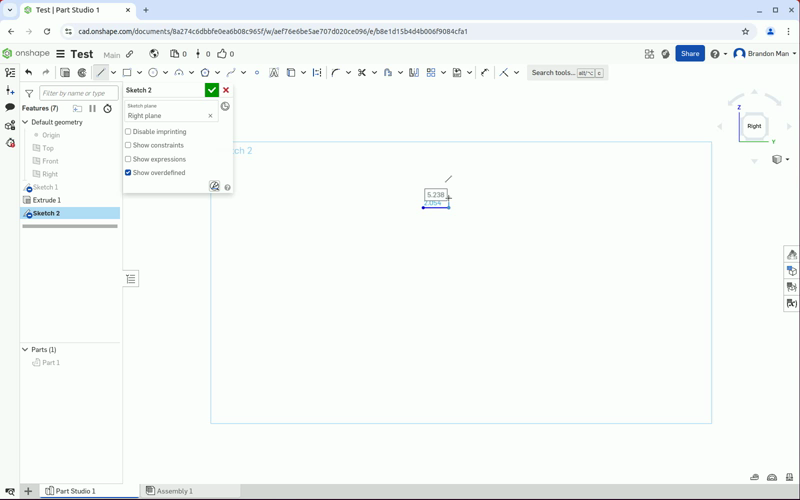
click(448, 197)
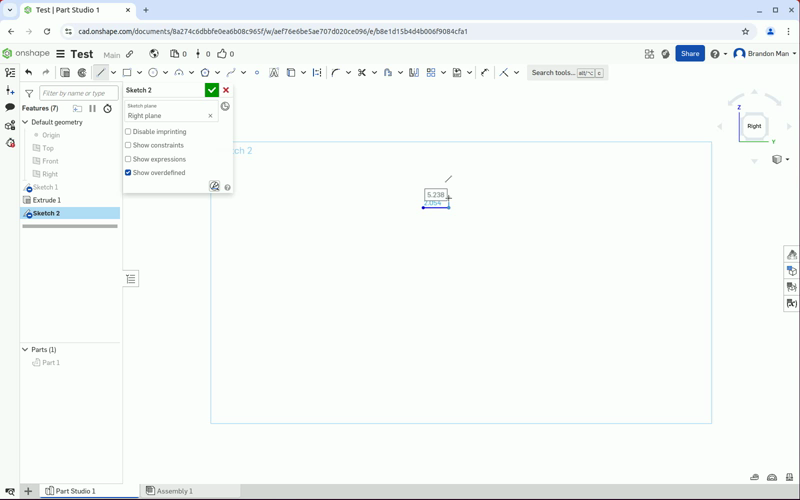
key_up(shift)
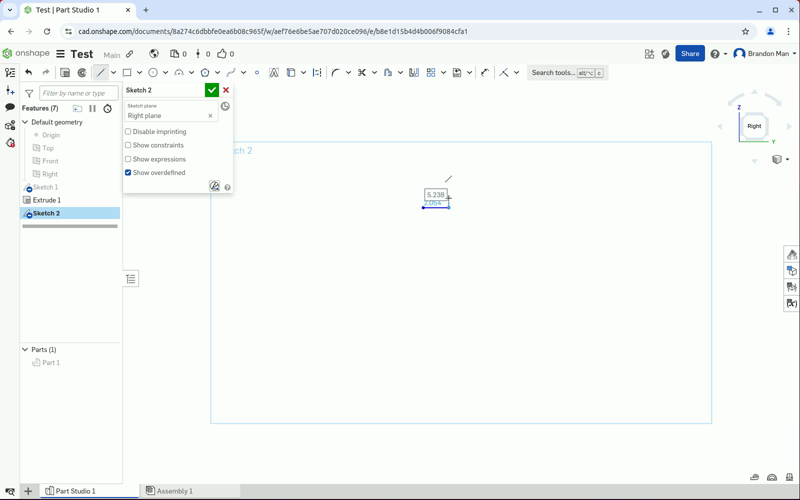
key(esc)
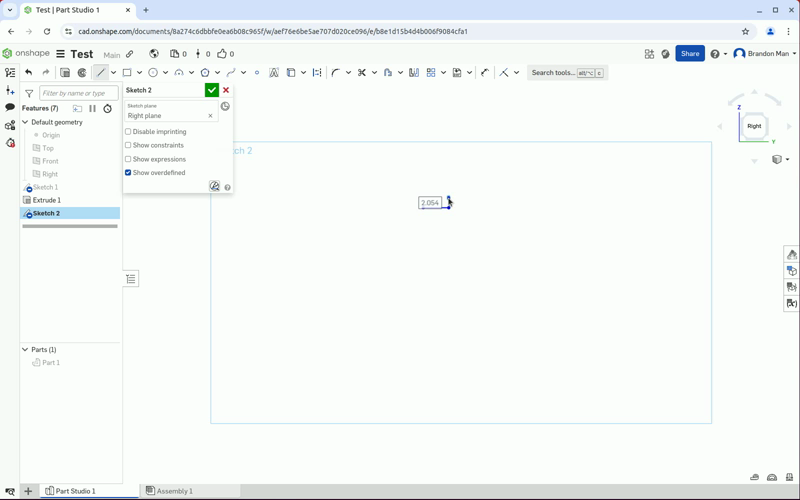
key(a)
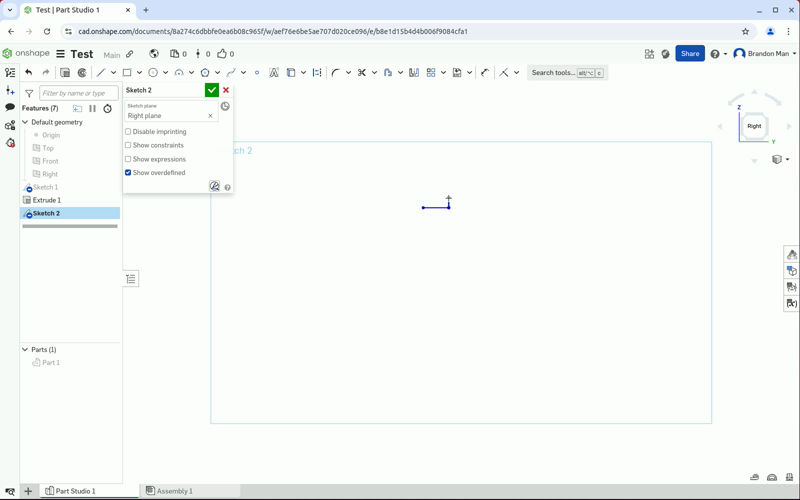
mouse_move(448, 197)
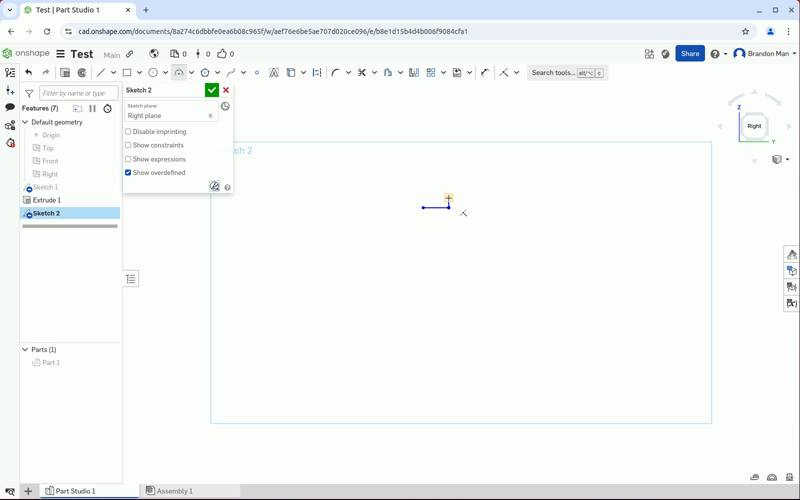
click(448, 197)
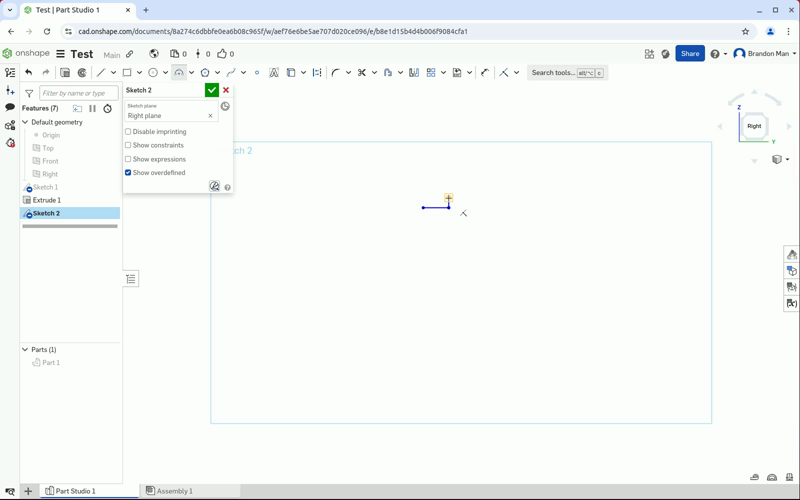
key_down(shift)
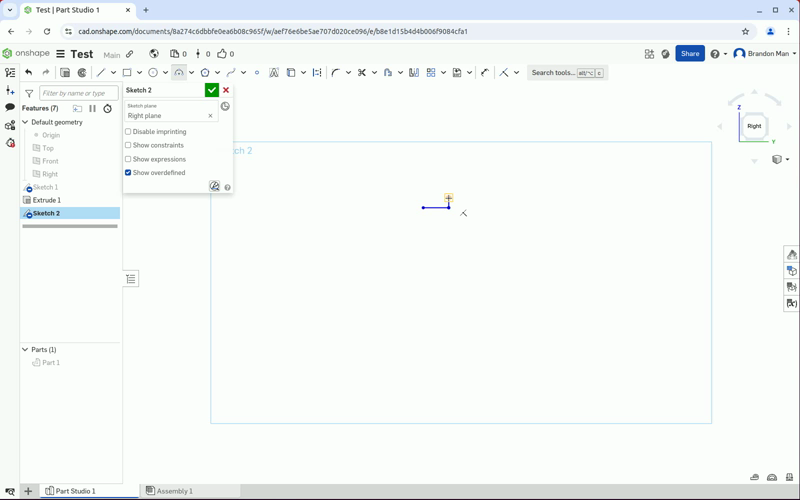
mouse_move(423, 197)
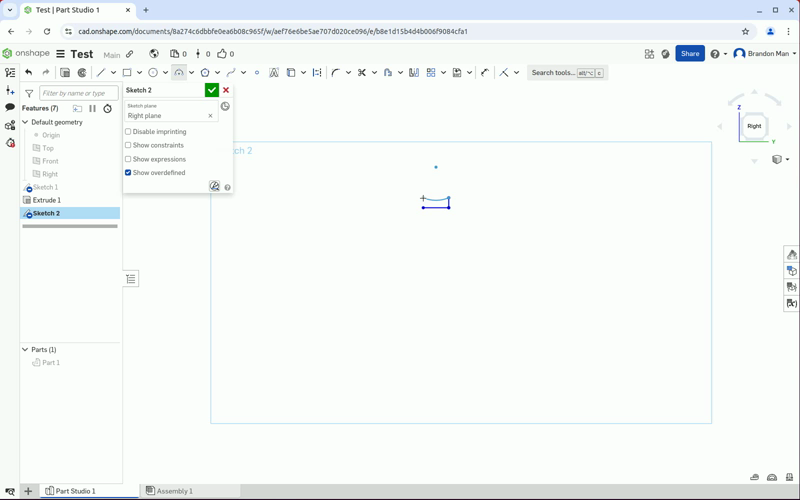
click(423, 197)
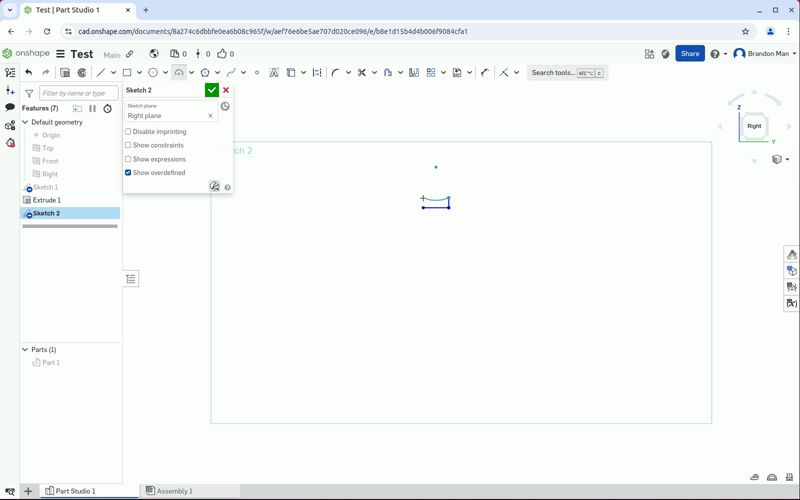
mouse_move(436, 195)
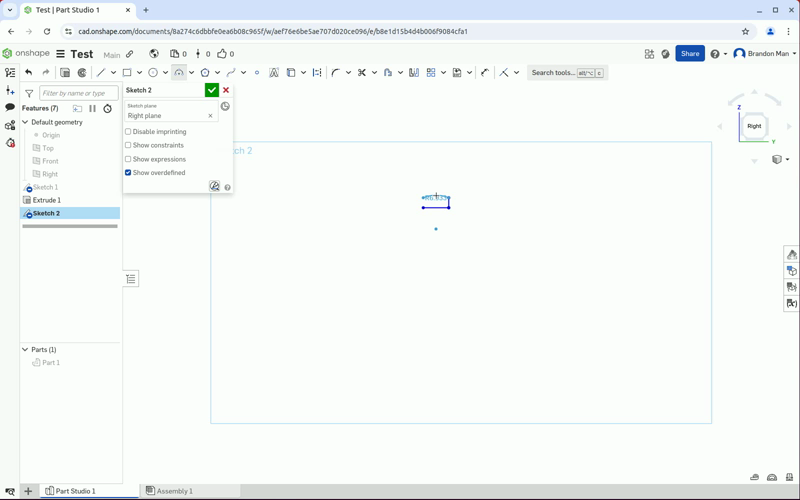
click(436, 195)
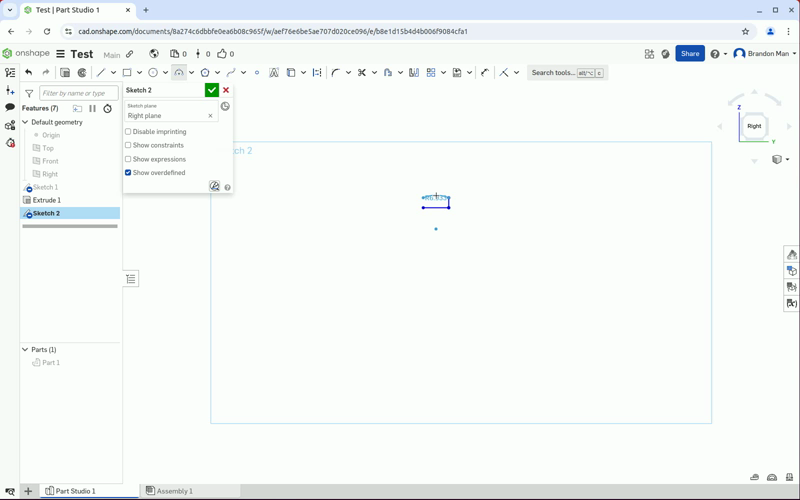
key_up(shift)
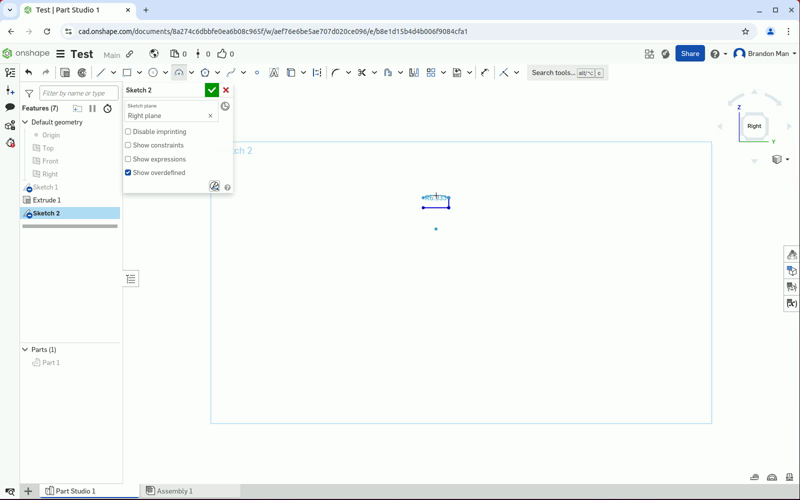
key(esc)
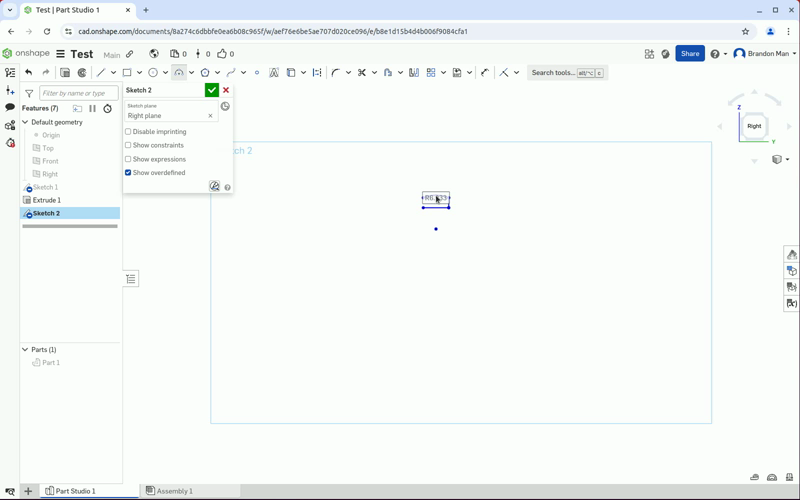
key(l)
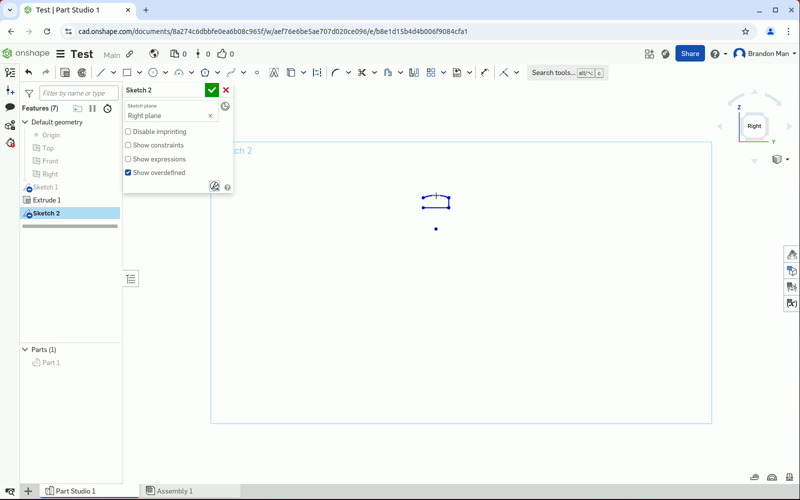
mouse_move(423, 197)
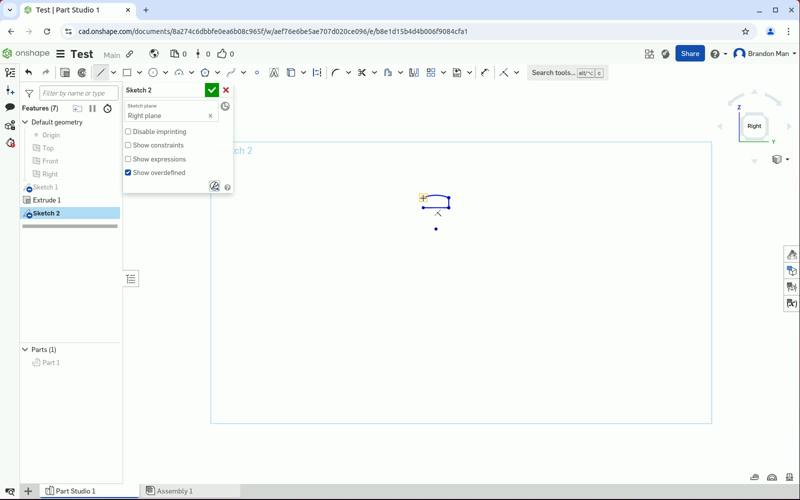
click(423, 197)
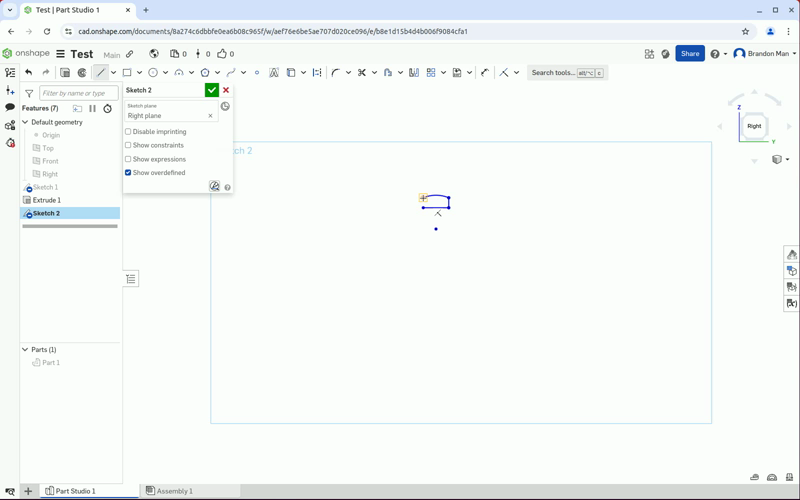
mouse_move(453, 197)
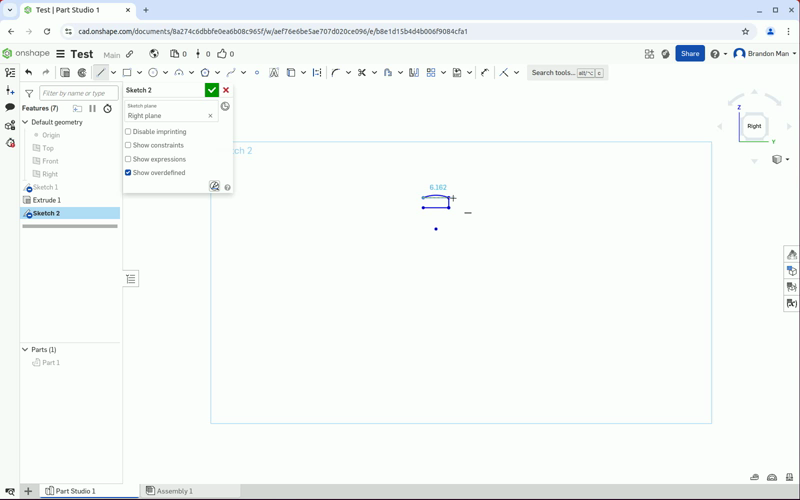
key_down(shift)
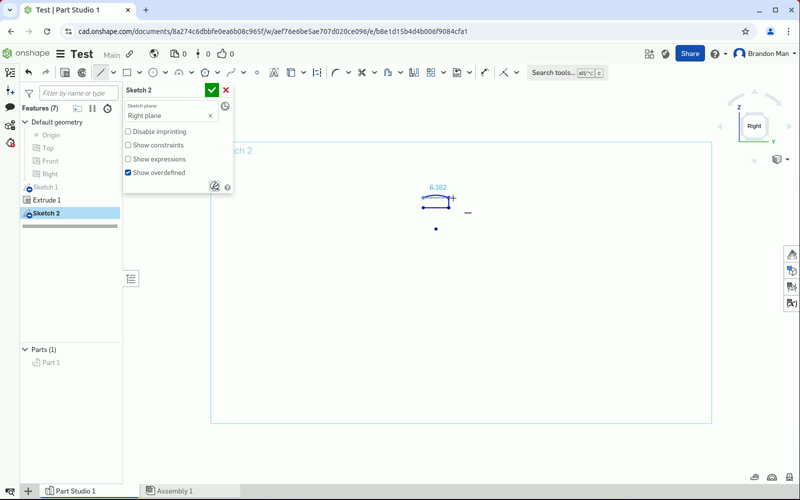
mouse_move(423, 207)
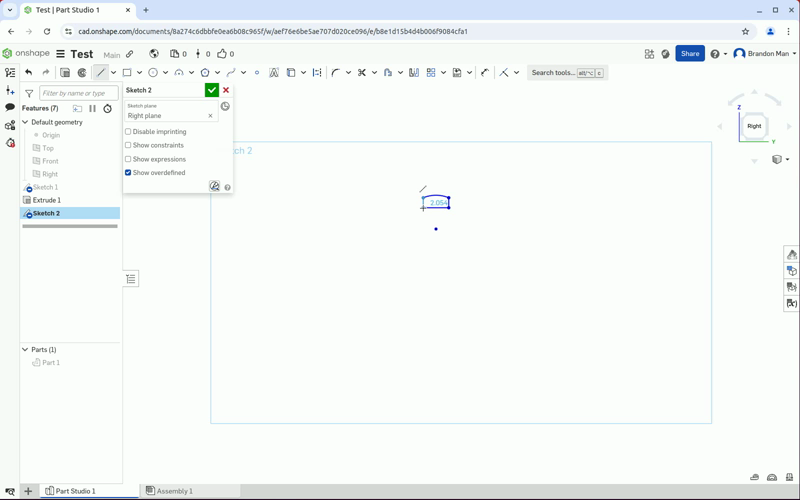
key_up(shift)
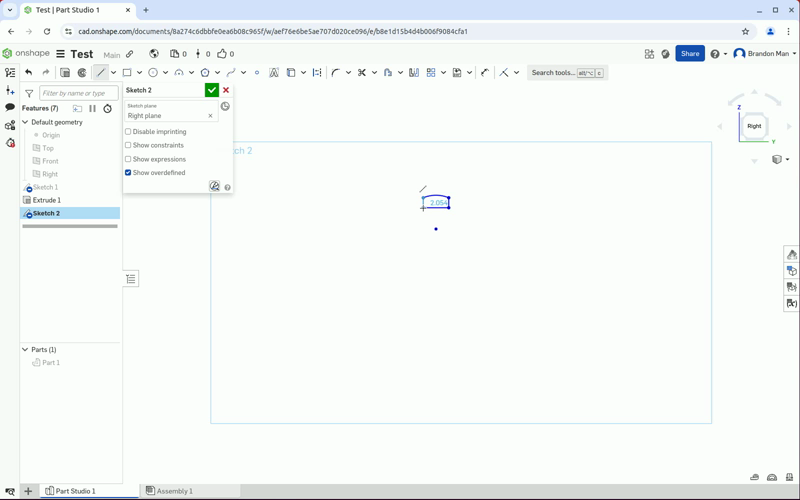
click(423, 207)
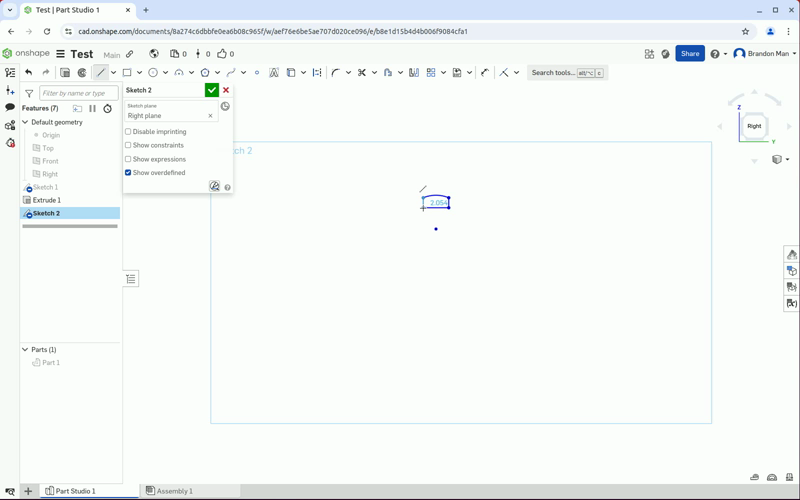
key(esc)
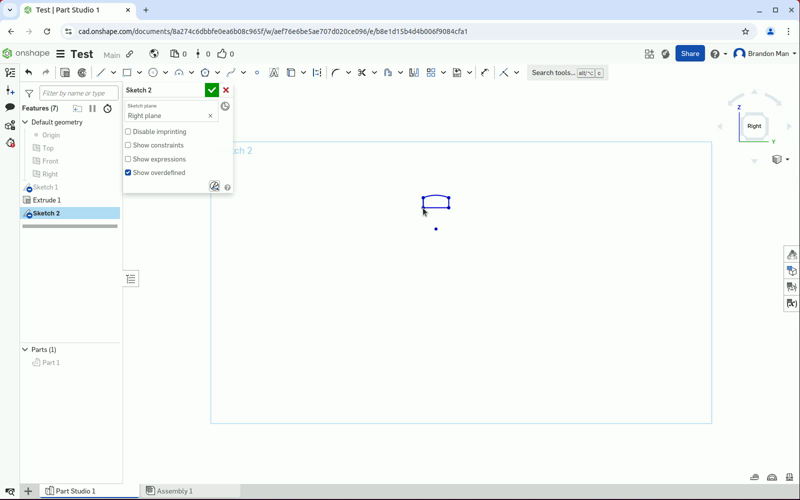
mouse_move(425, 203)
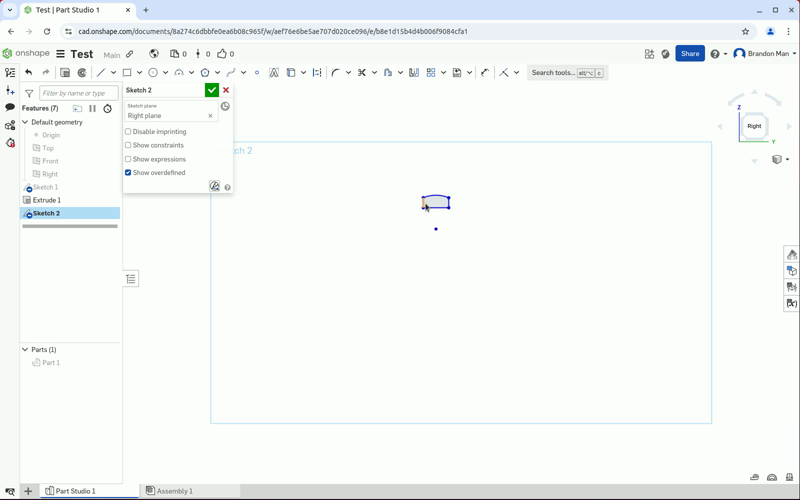
scroll(6)
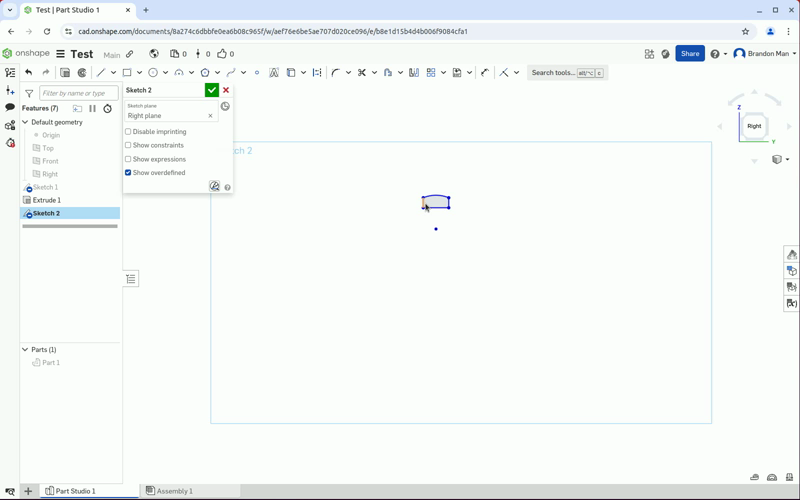
scroll(6)
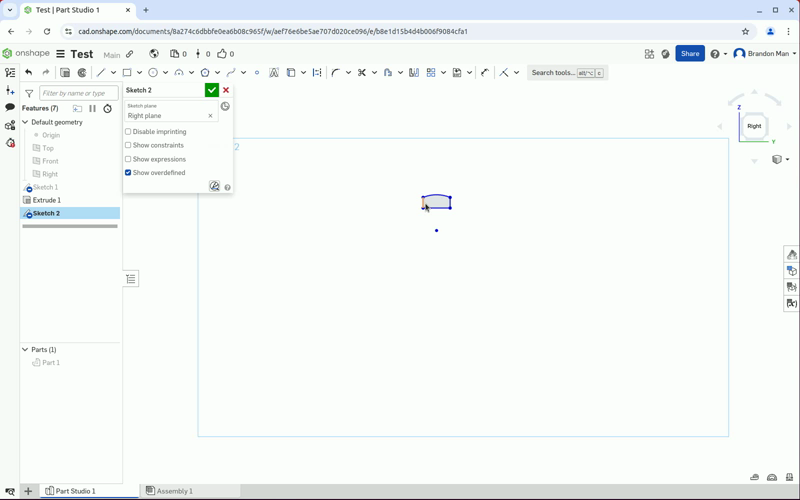
scroll(6)
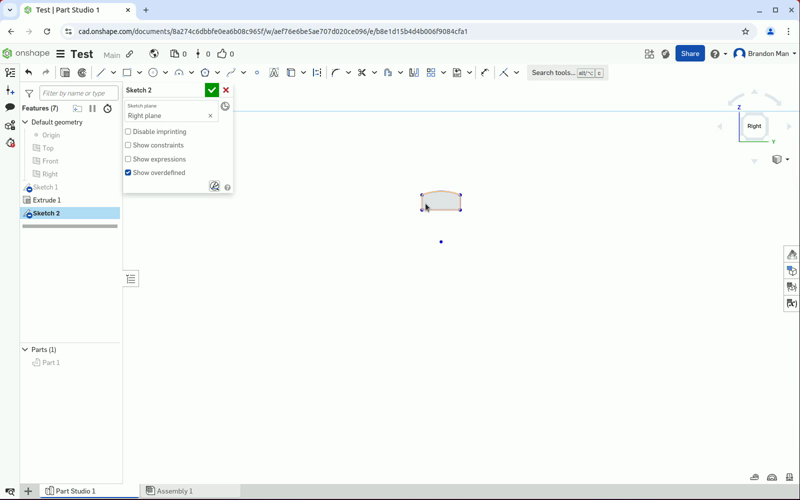
scroll(6)
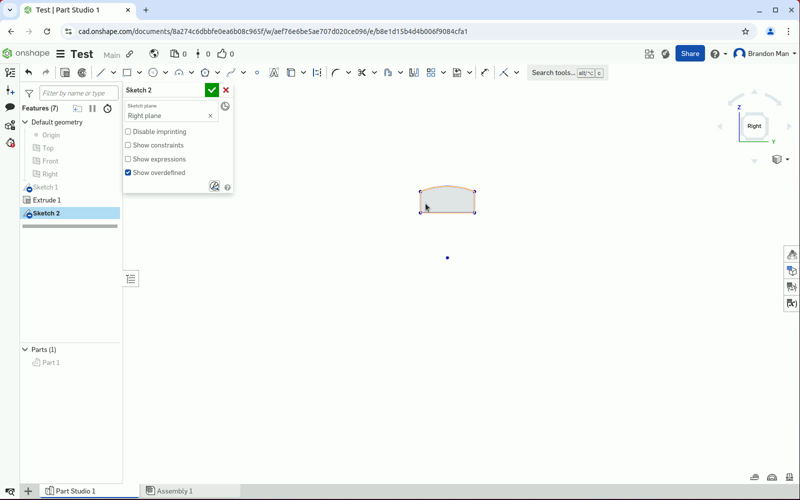
scroll(6)
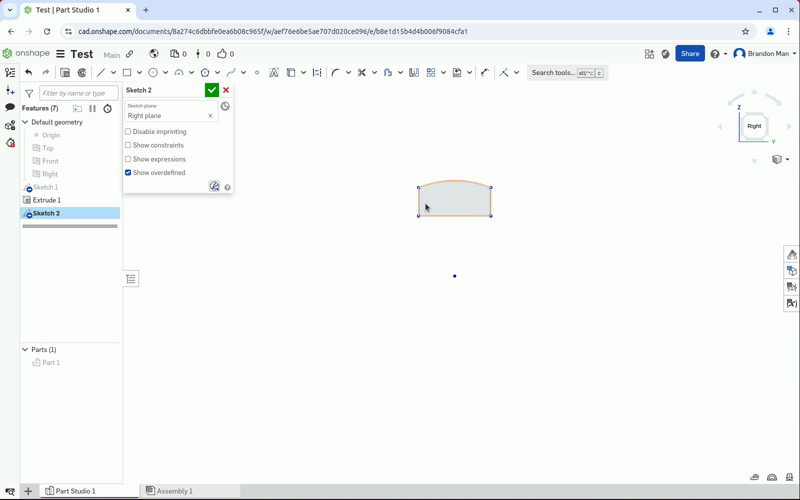
scroll(6)
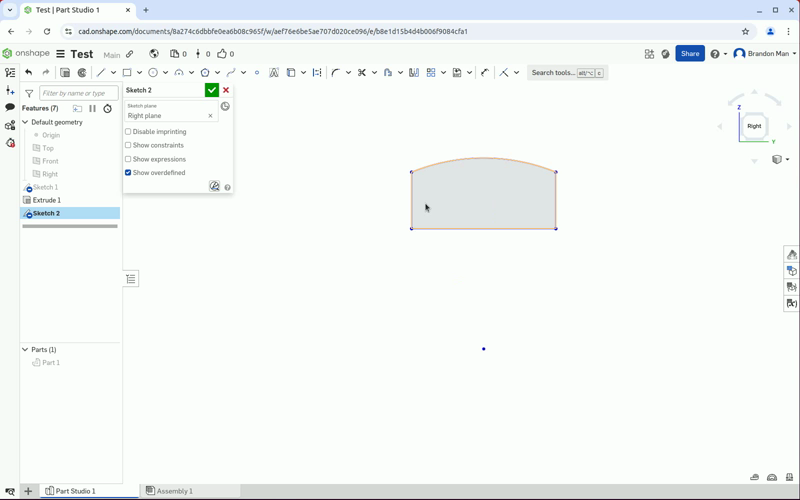
scroll(6)
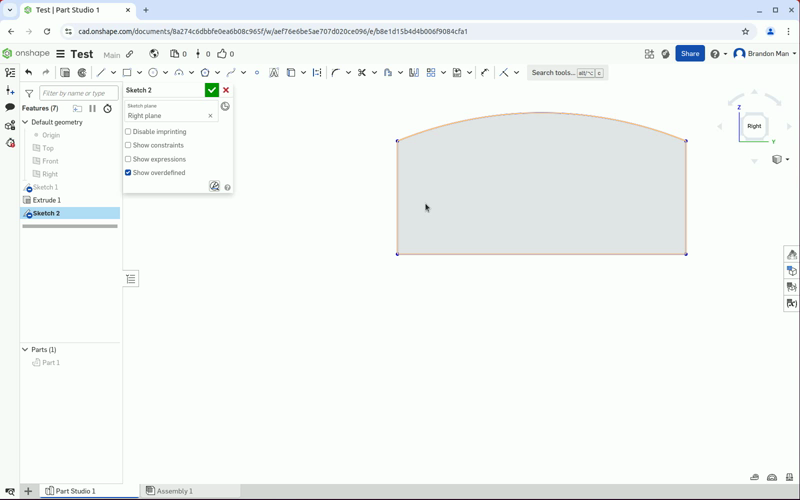
click(425, 203)
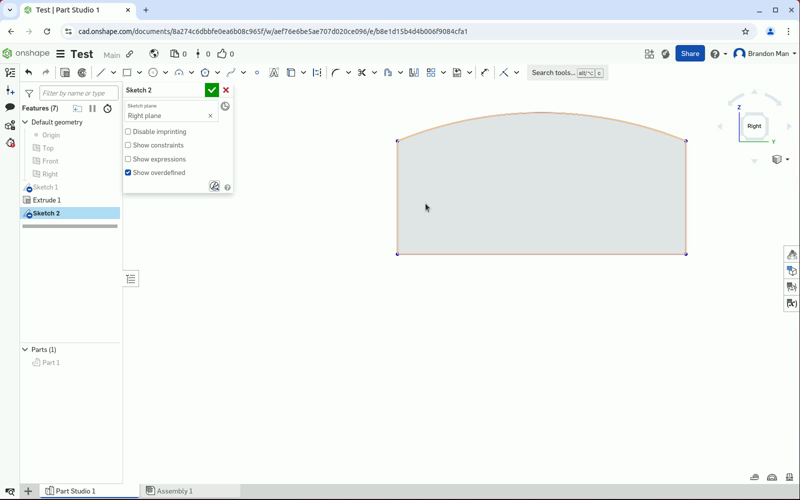
scroll(-6)
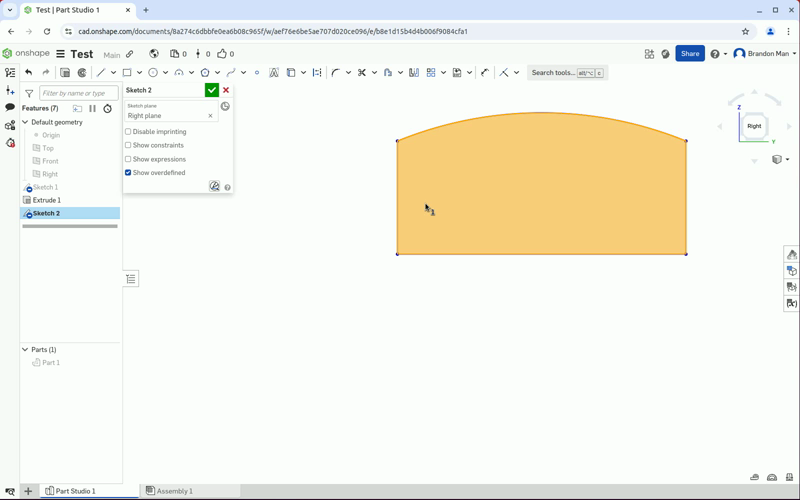
scroll(-6)
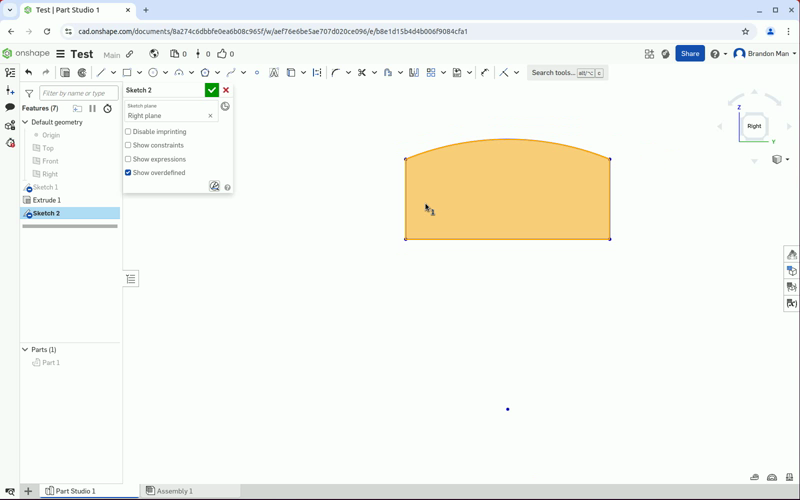
scroll(-6)
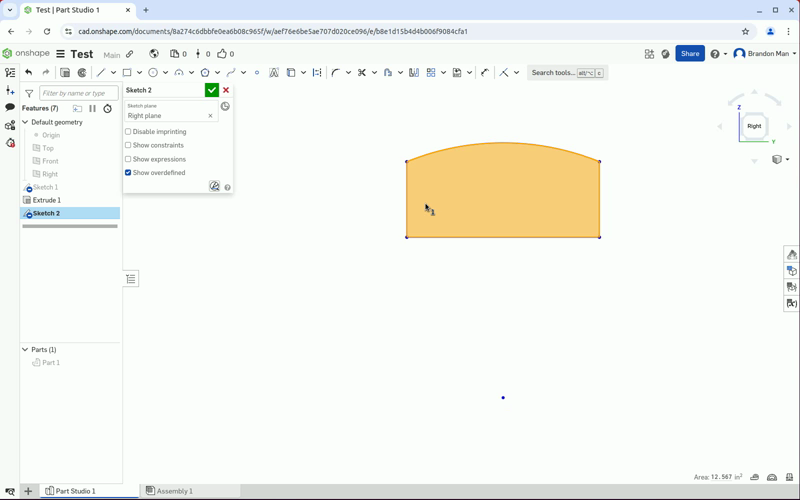
scroll(-6)
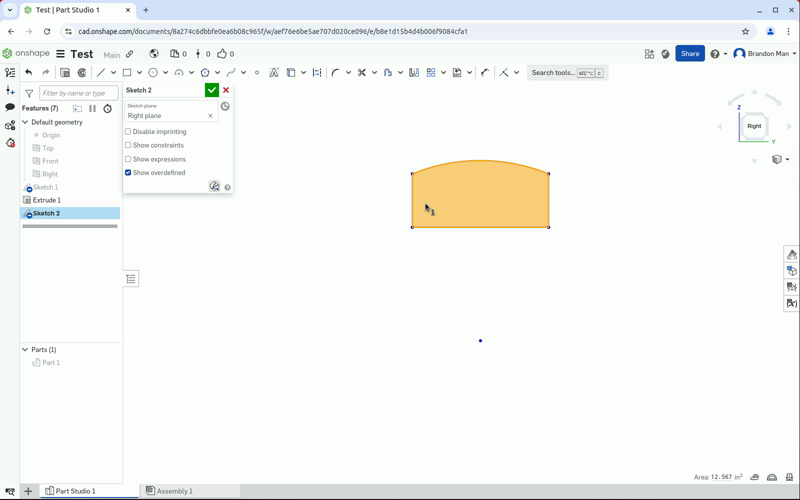
scroll(-6)
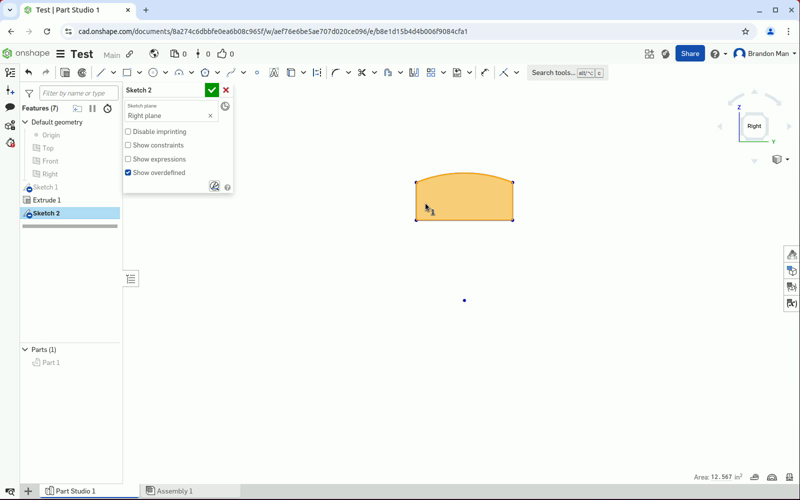
scroll(-6)
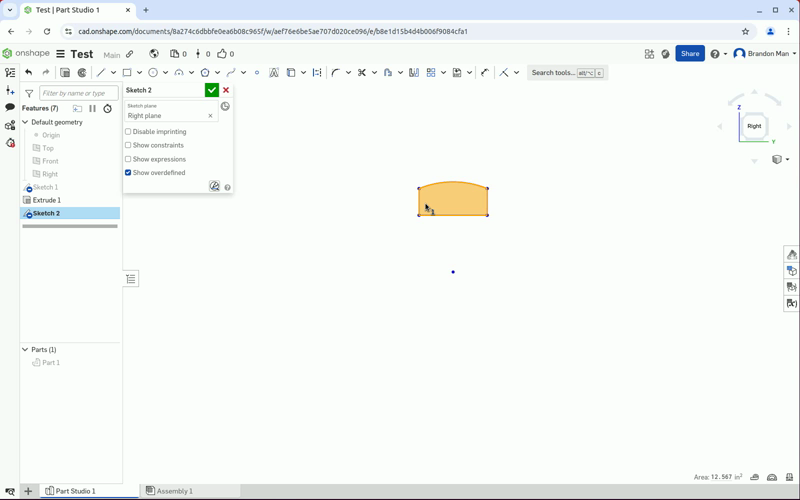
scroll(-6)
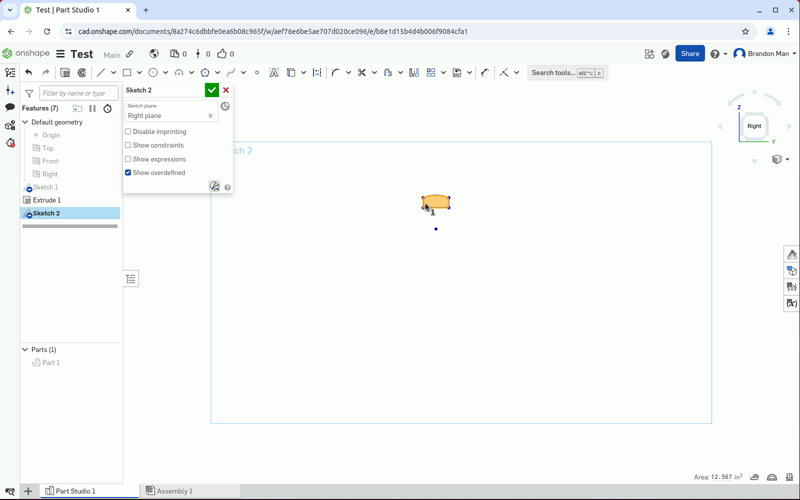
mouse_move(73, 352)
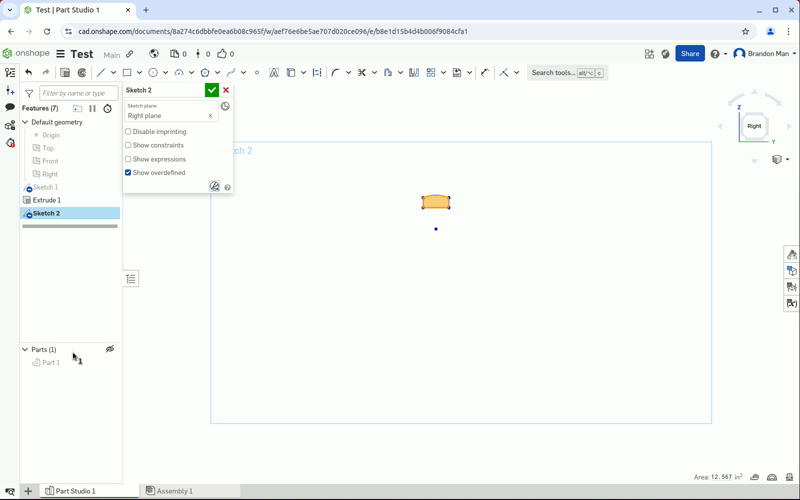
key(shift+y)
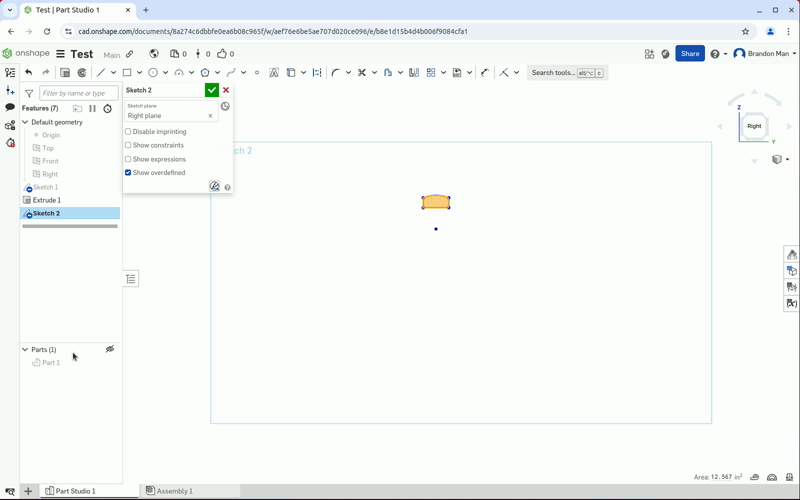
key(shift+e)
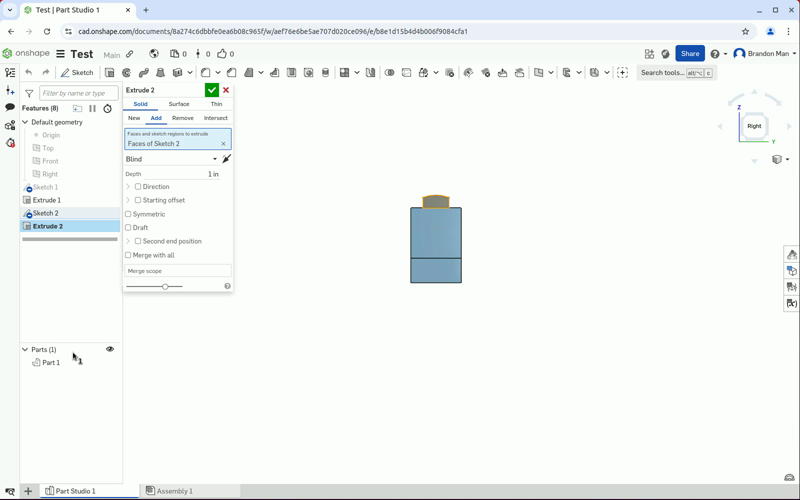
mouse_move(143, 106)
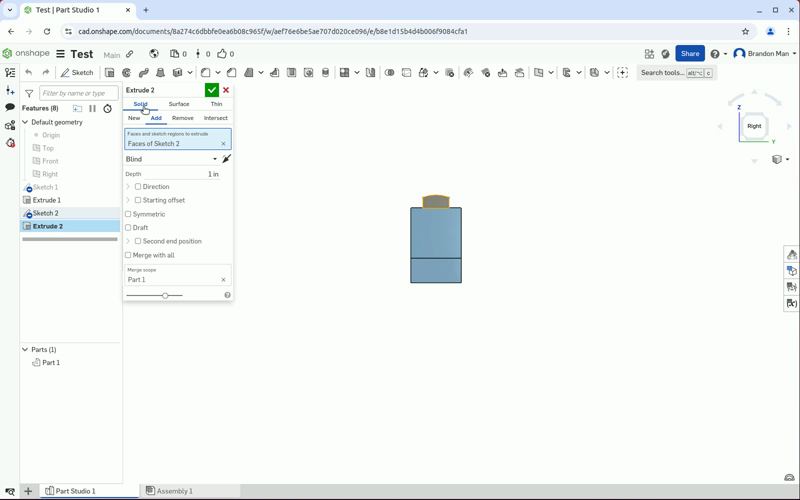
click(143, 106)
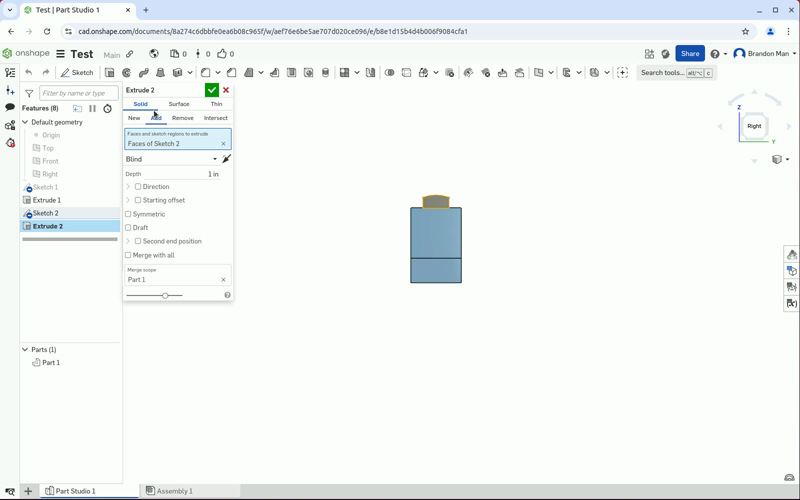
mouse_move(186, 120)
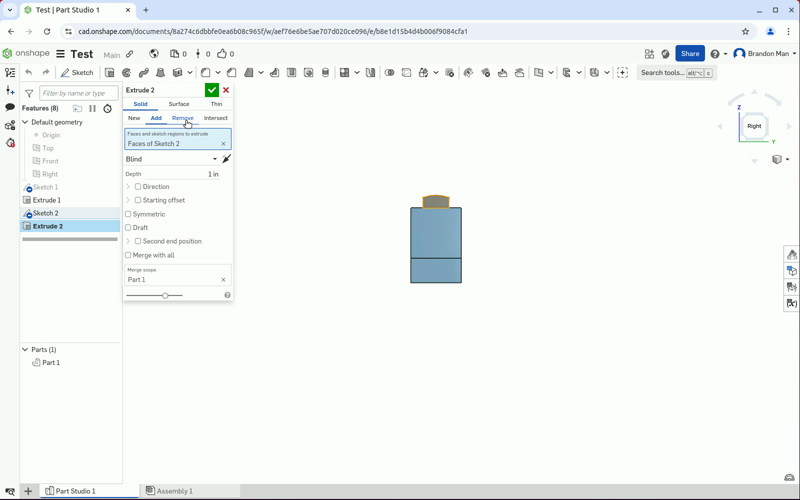
click(186, 120)
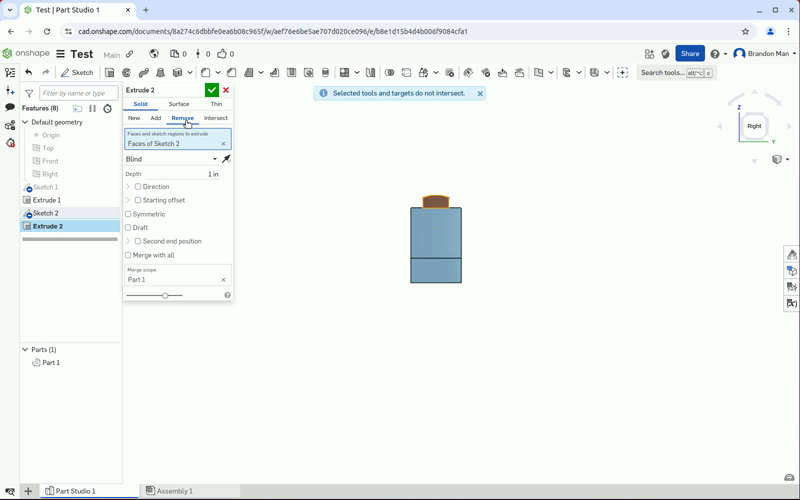
key(tab, 4)
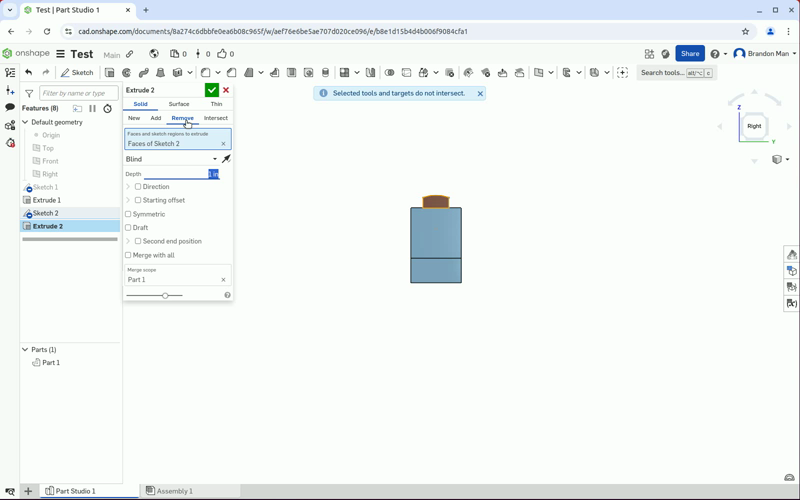
text(5.055)
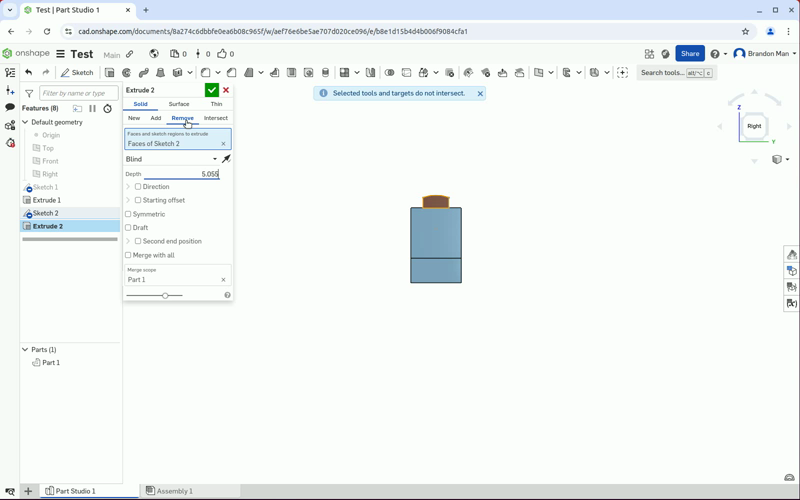
key(tab, 6)
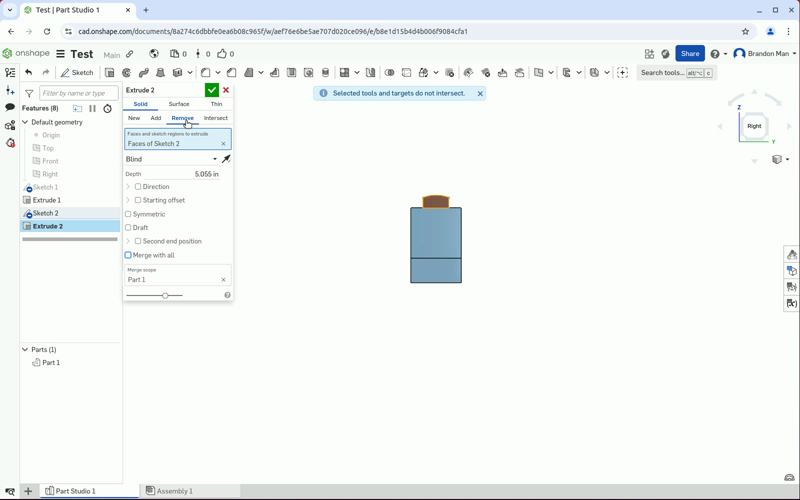
key(space)
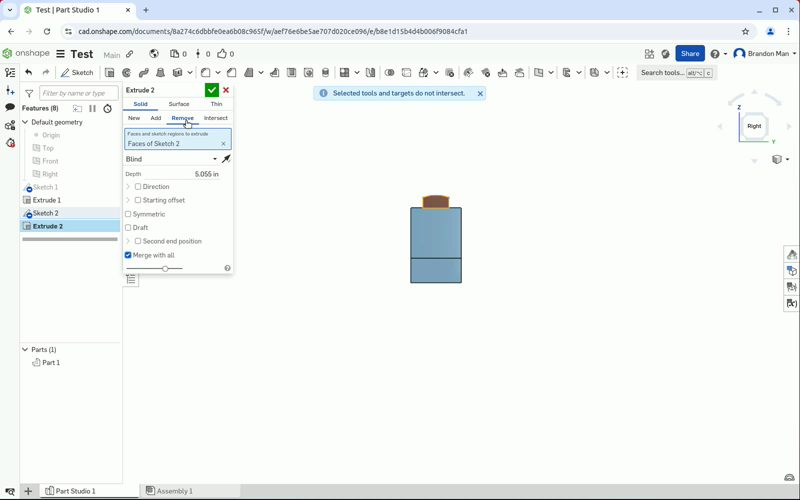
key(enter)
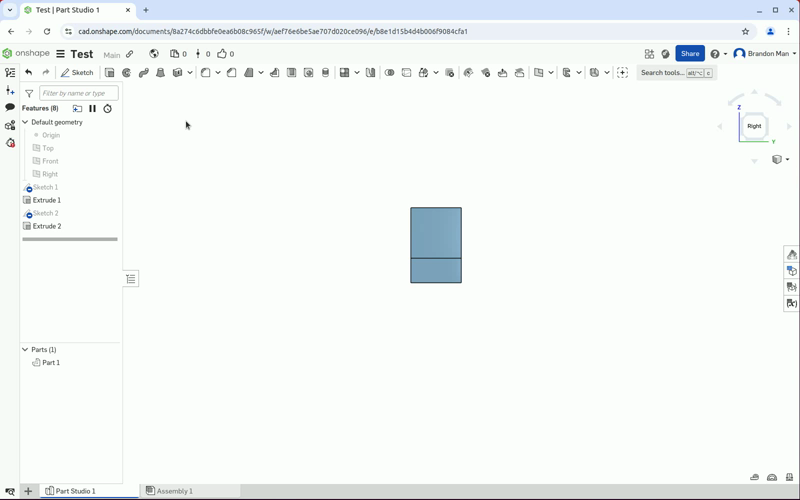
key(shift+h)
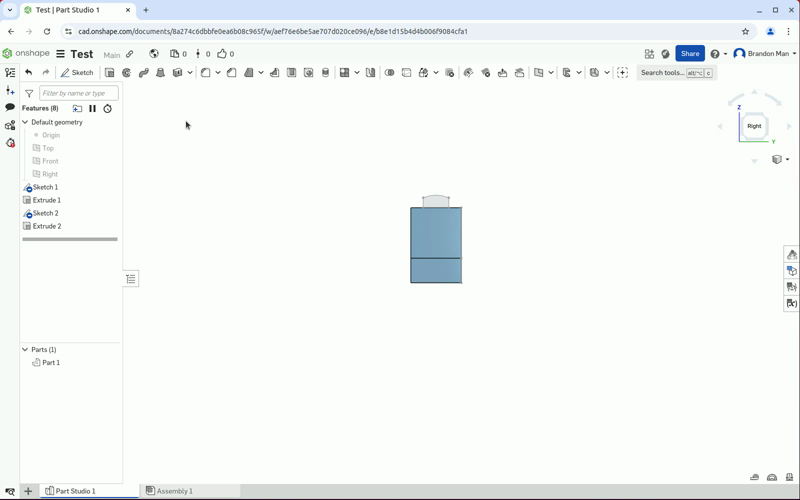
key(shift+h)
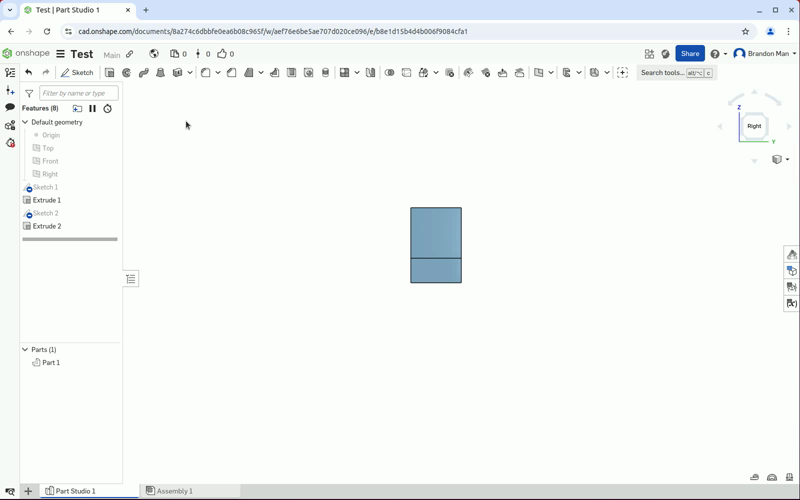
mouse_move(73, 189)
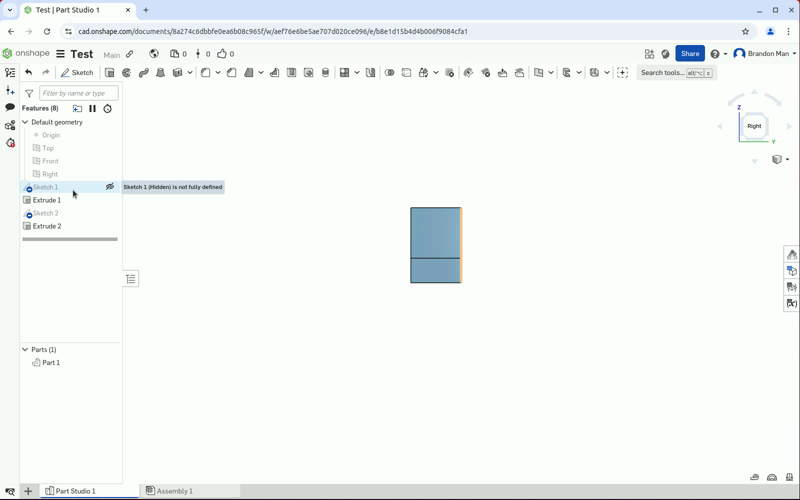
click(73, 189)
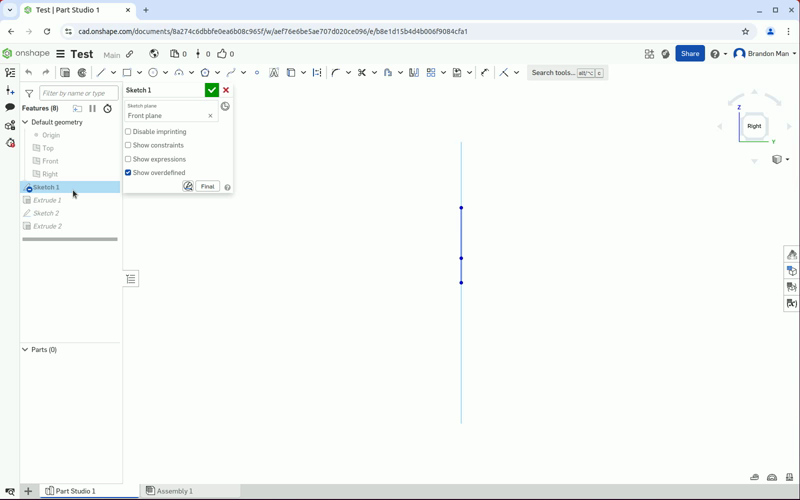
mouse_move(229, 92)
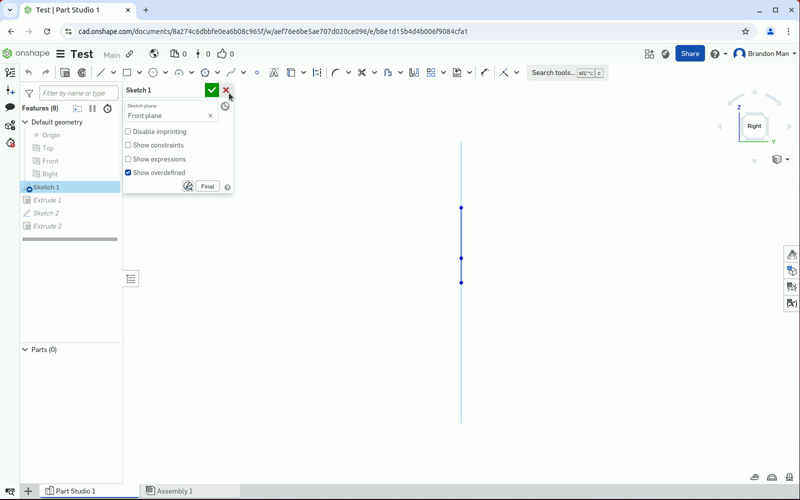
click(229, 92)
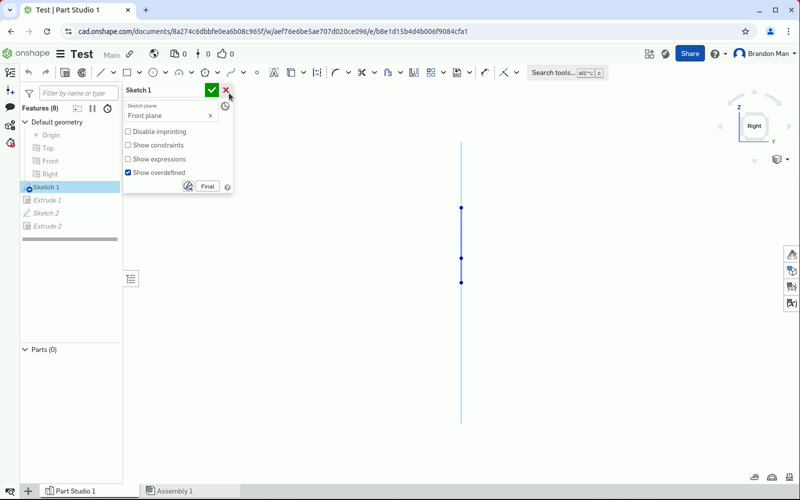
key(shift+s)
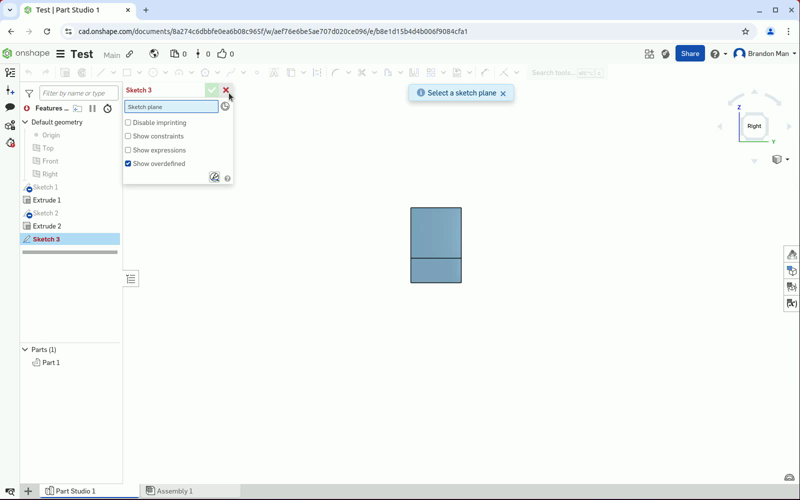
mouse_move(73, 176)
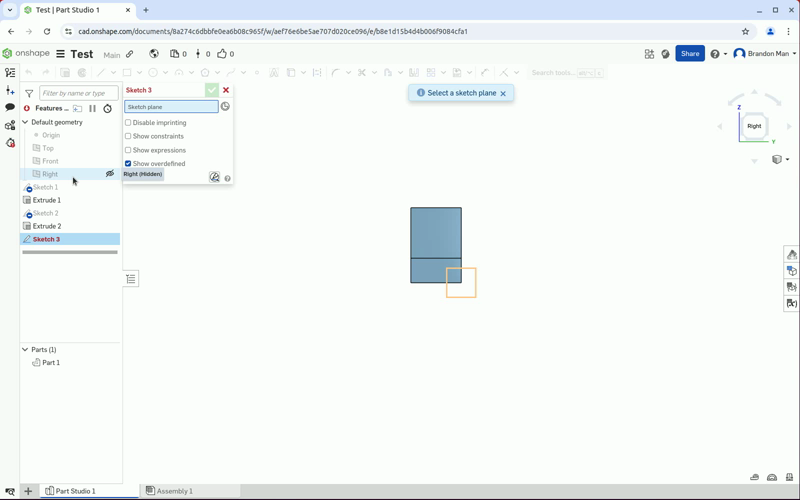
click(73, 176)
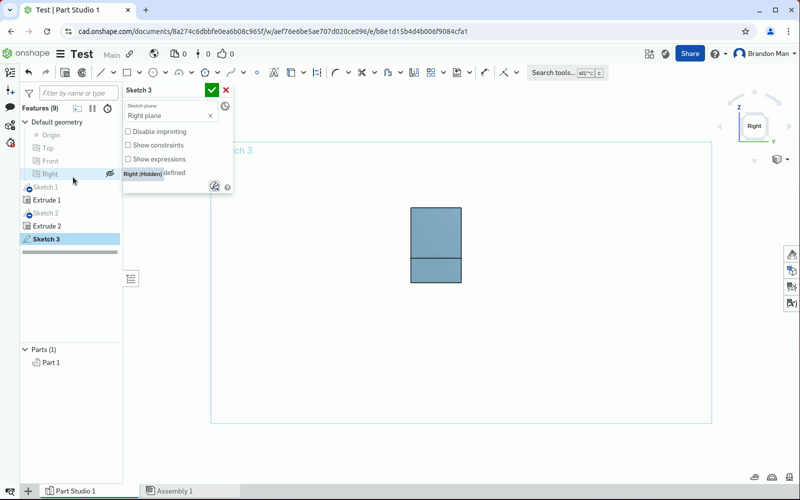
mouse_move(73, 352)
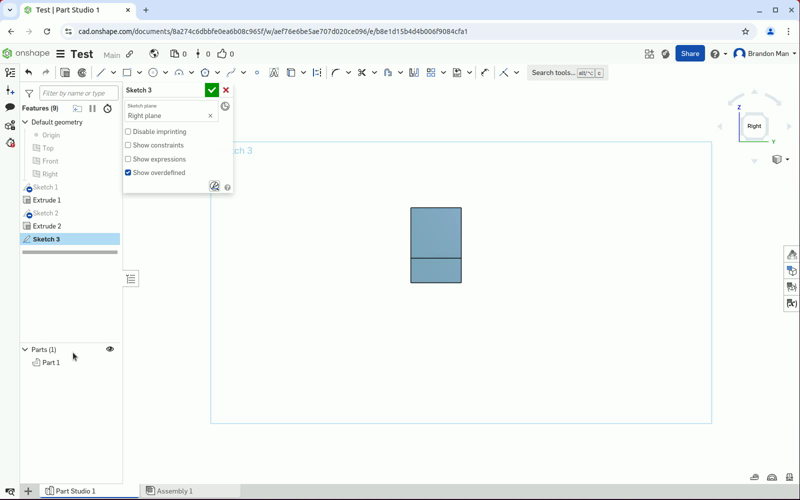
key(y)
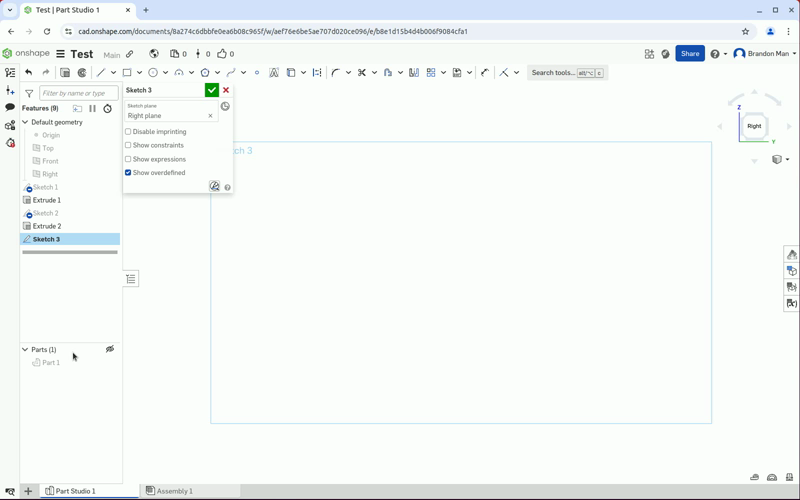
key(l)
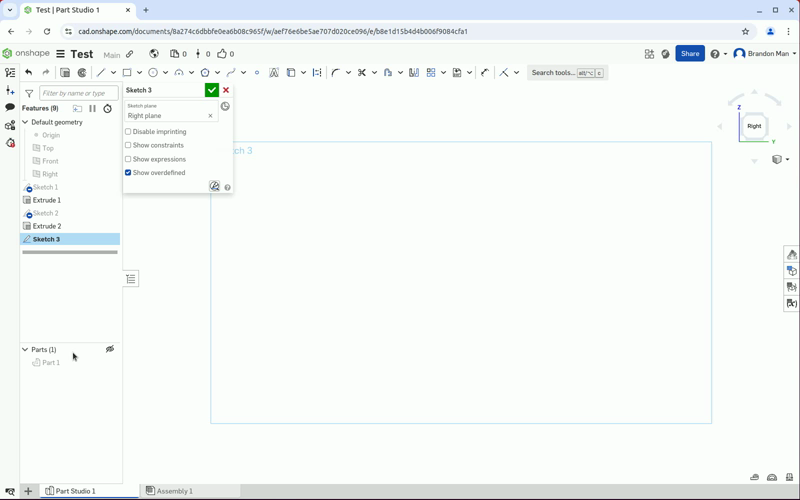
key_down(shift)
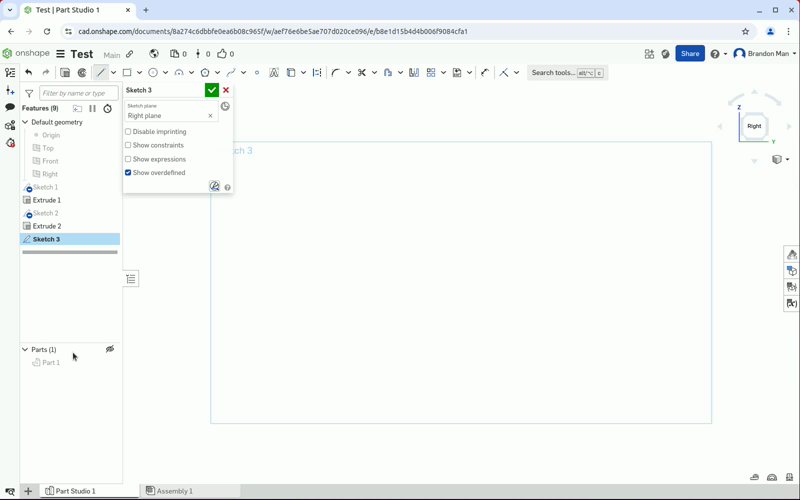
mouse_move(423, 223)
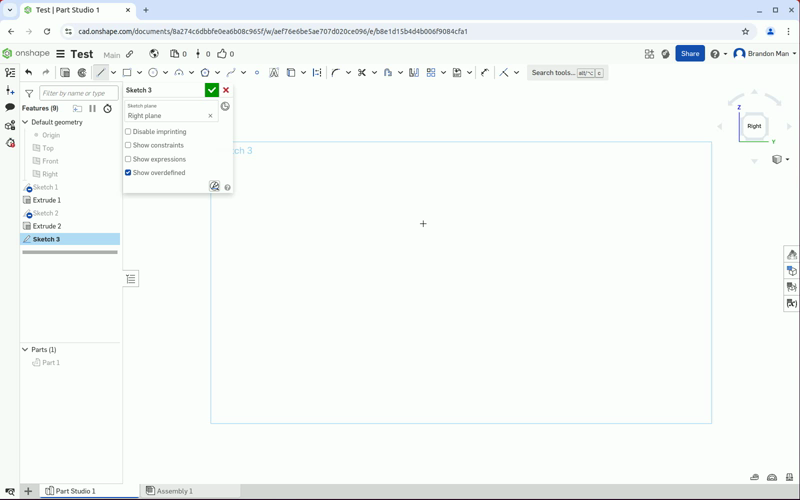
click(423, 223)
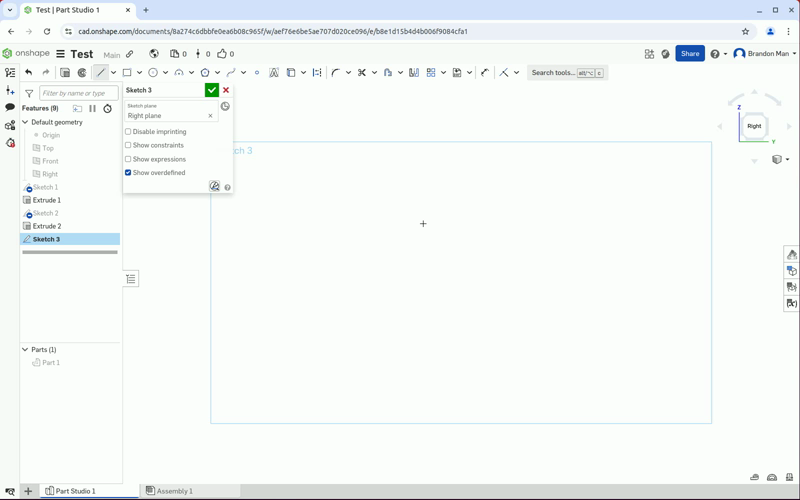
key_up(shift)
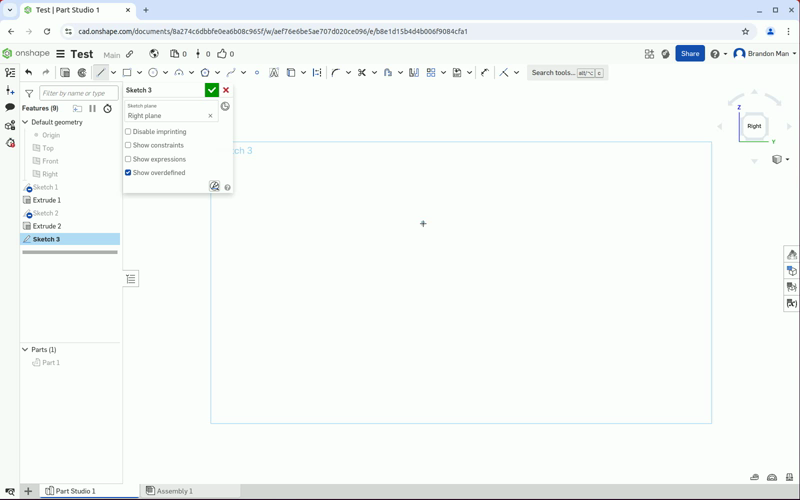
key_down(shift)
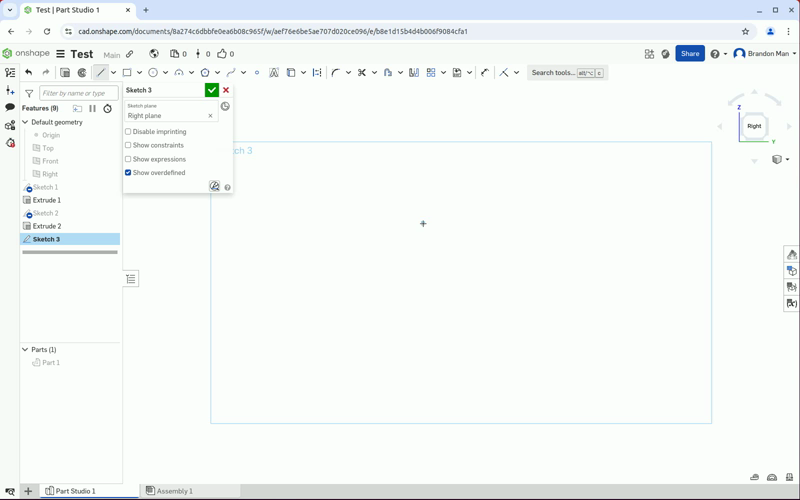
mouse_move(453, 223)
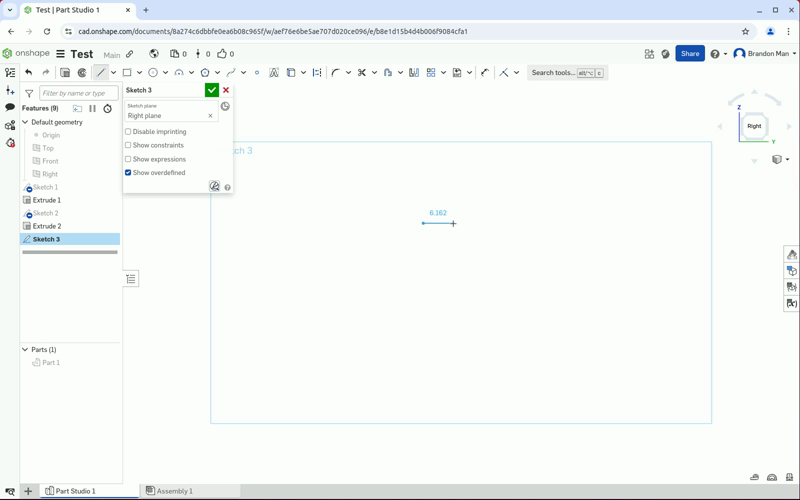
mouse_move(448, 223)
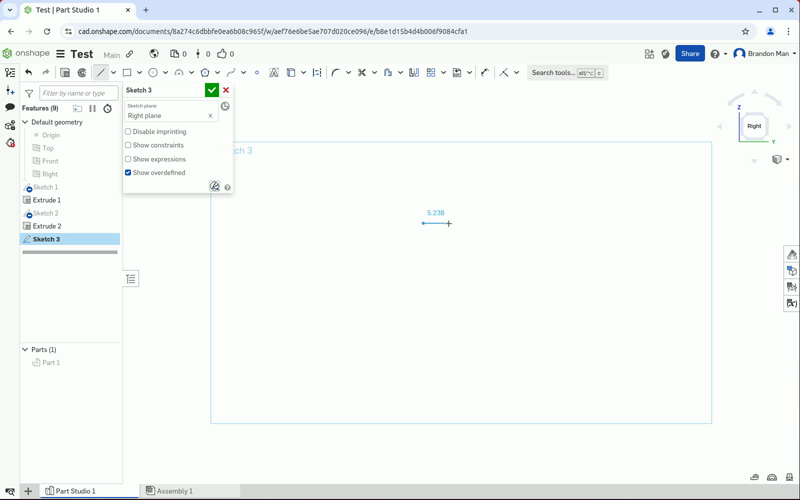
click(448, 223)
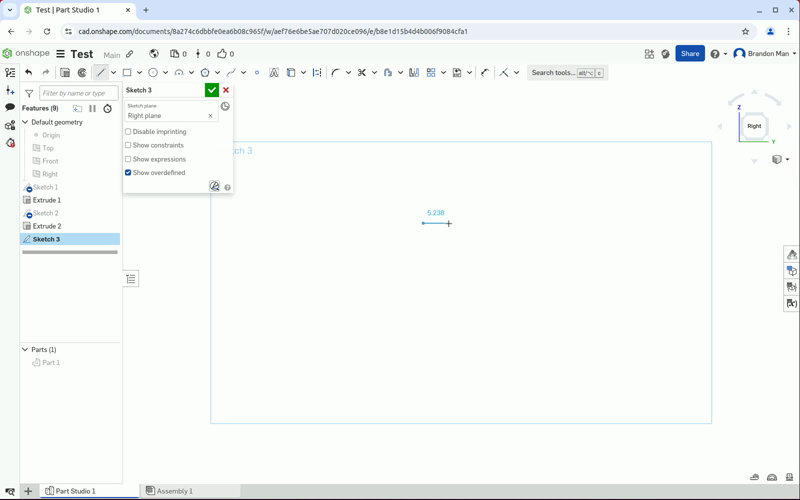
key_up(shift)
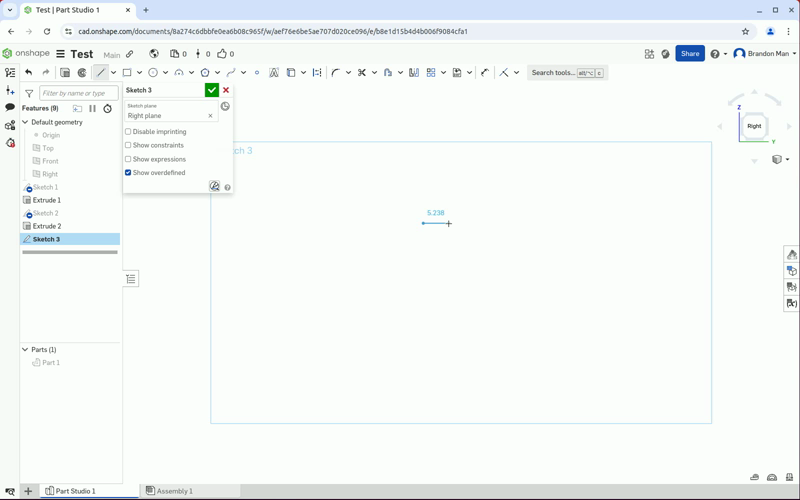
key_down(shift)
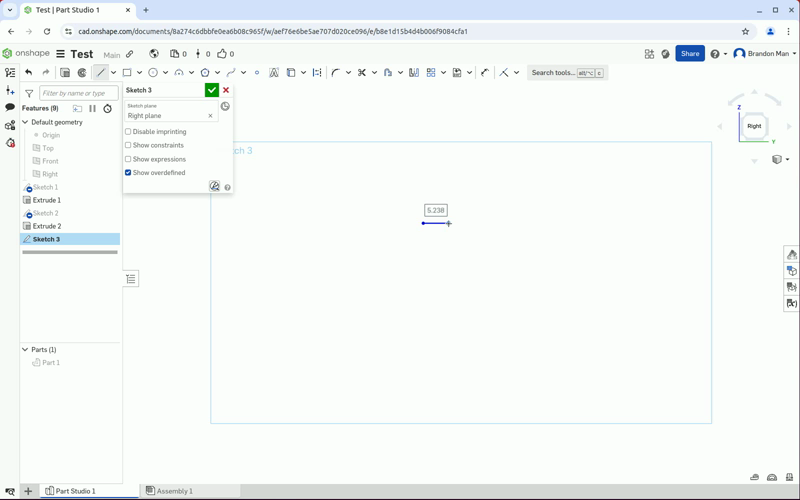
mouse_move(478, 223)
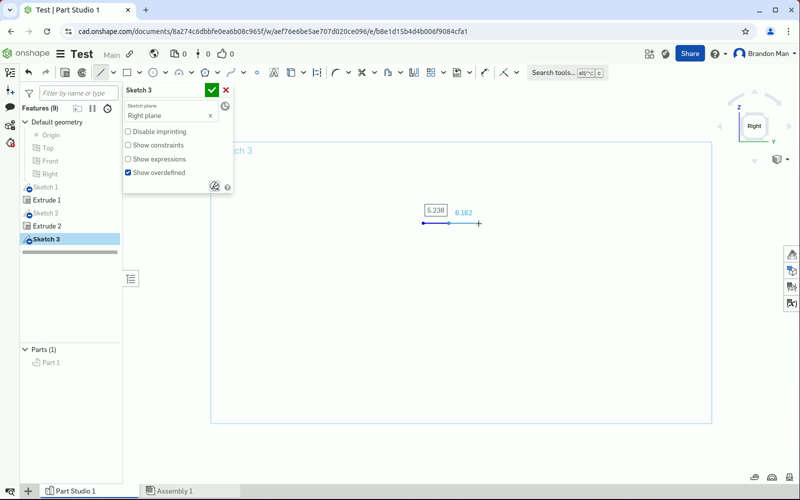
mouse_move(448, 207)
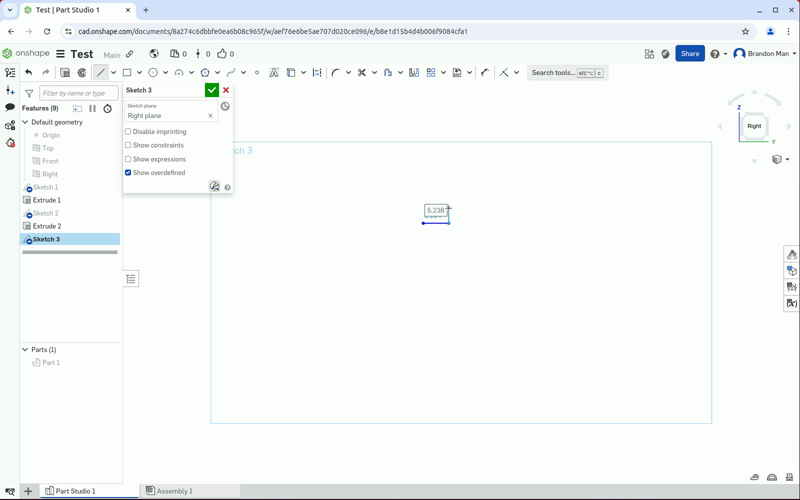
click(448, 207)
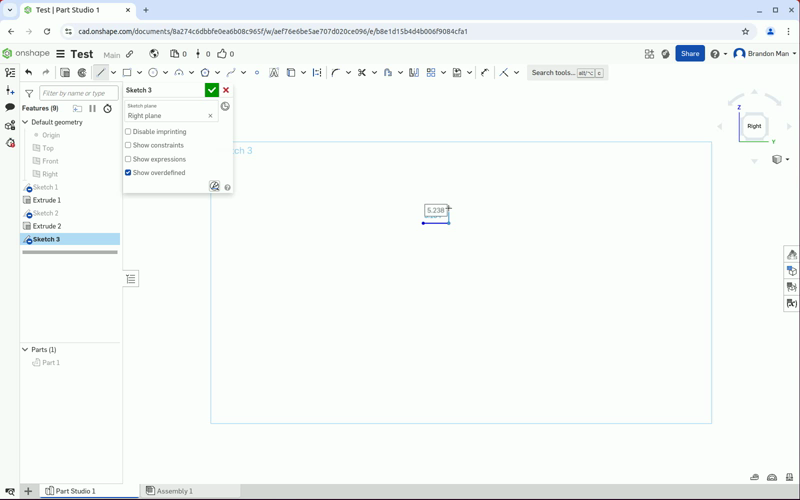
key_up(shift)
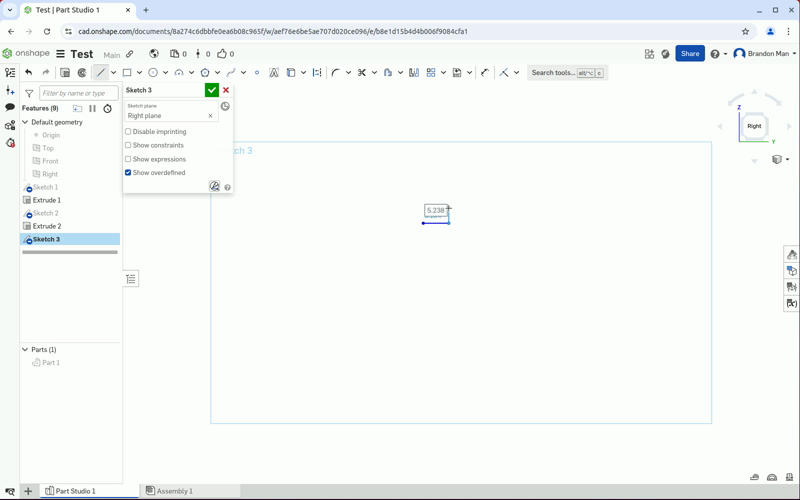
key_down(shift)
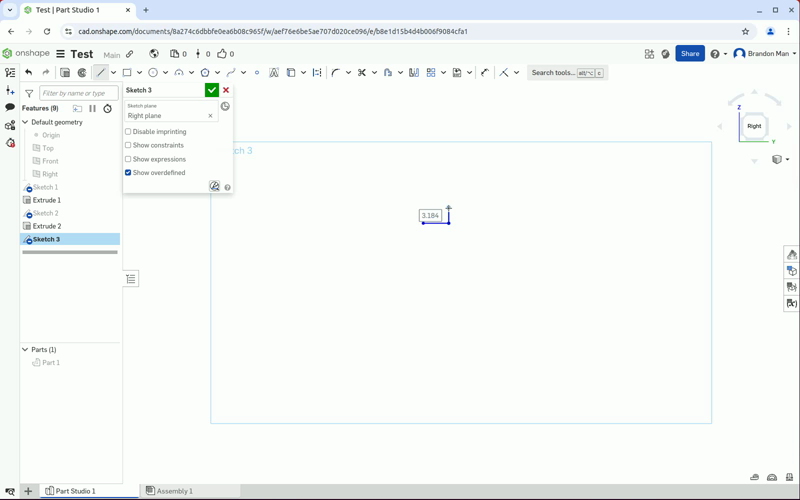
mouse_move(478, 207)
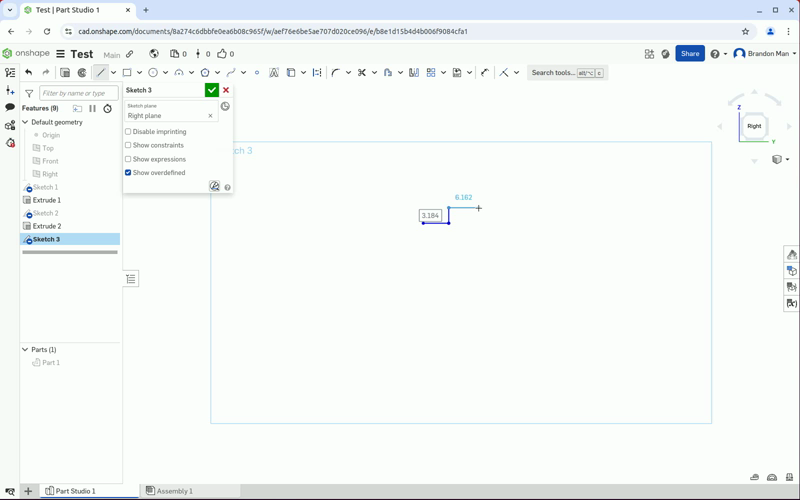
mouse_move(423, 207)
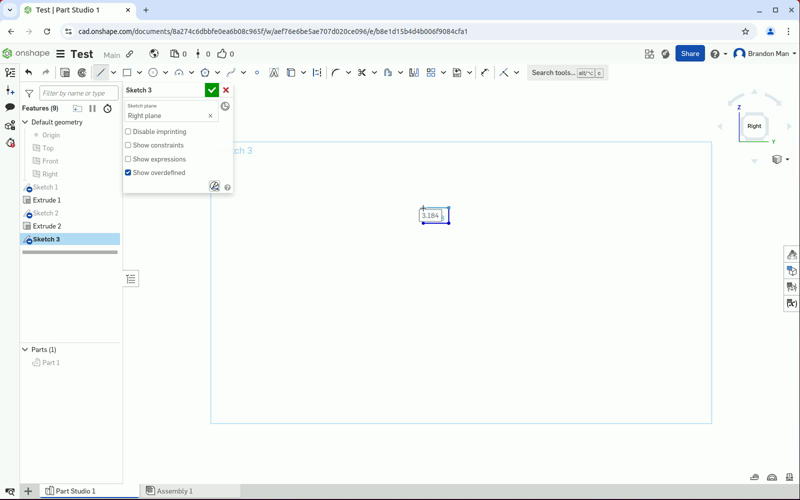
click(423, 207)
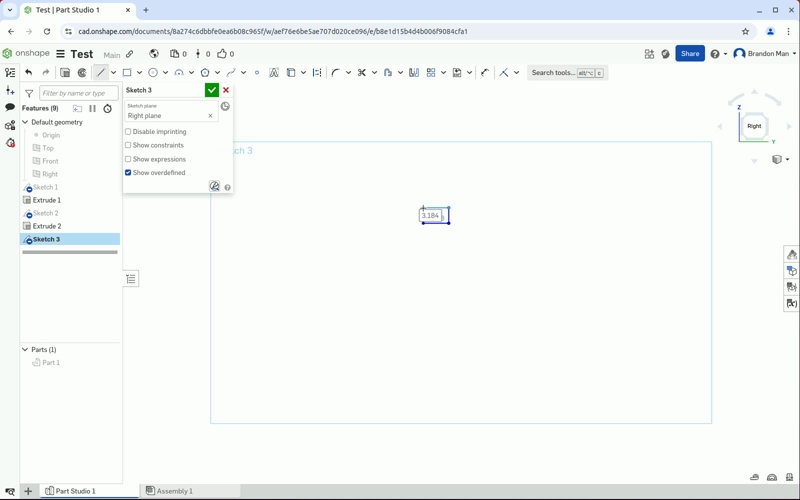
key_up(shift)
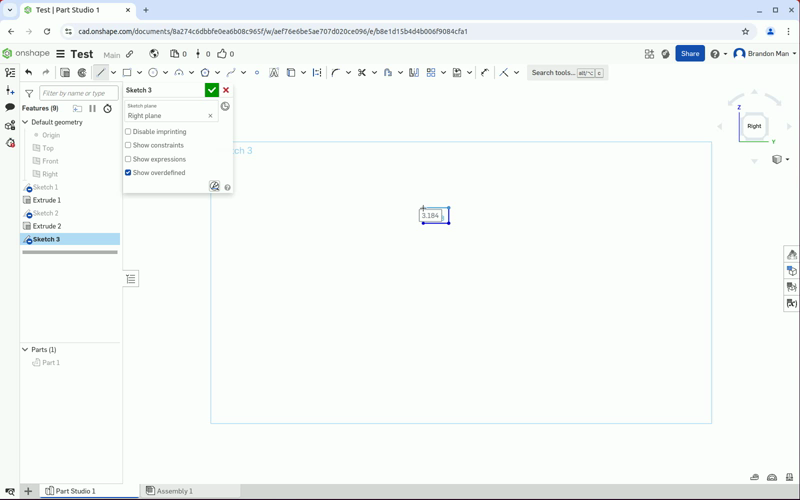
mouse_move(453, 207)
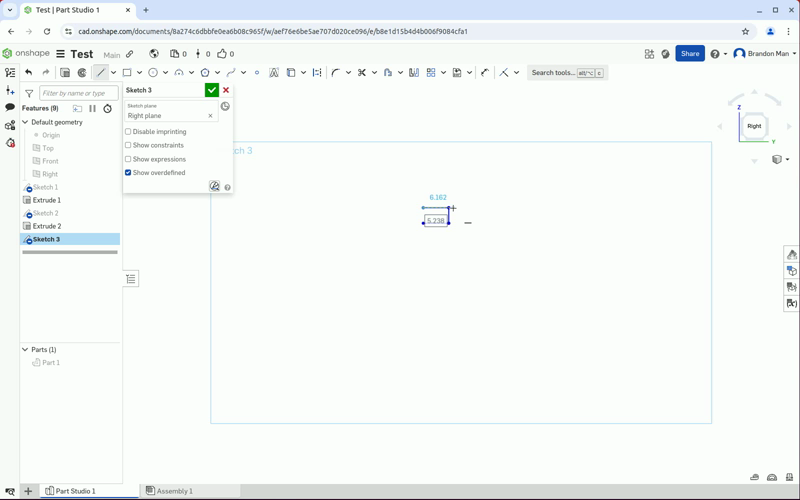
key_down(shift)
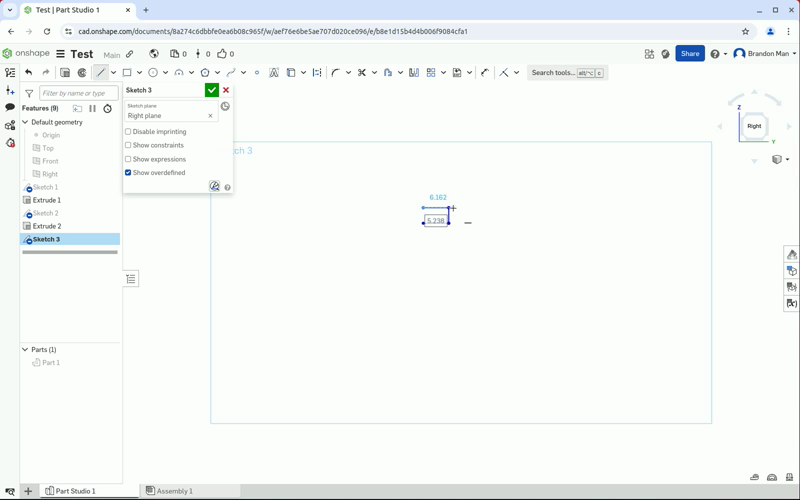
mouse_move(423, 223)
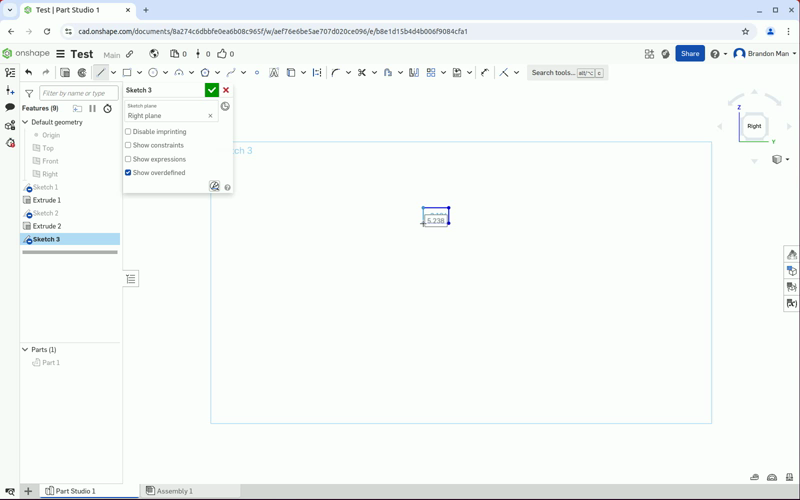
key_up(shift)
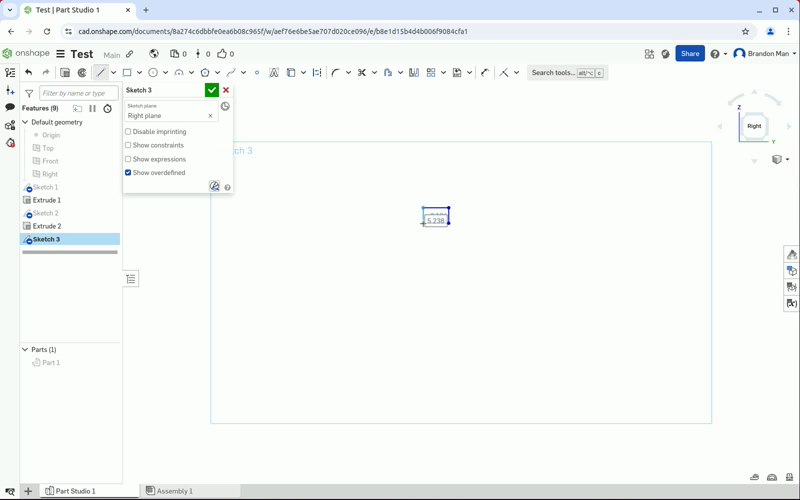
click(423, 223)
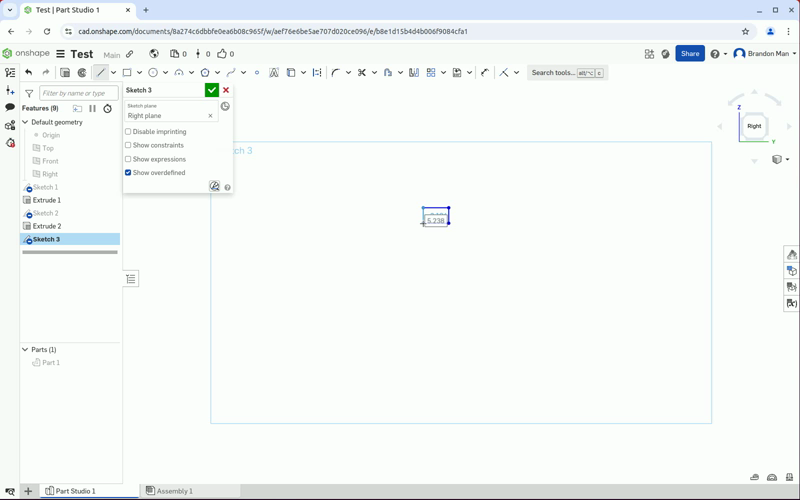
key(esc)
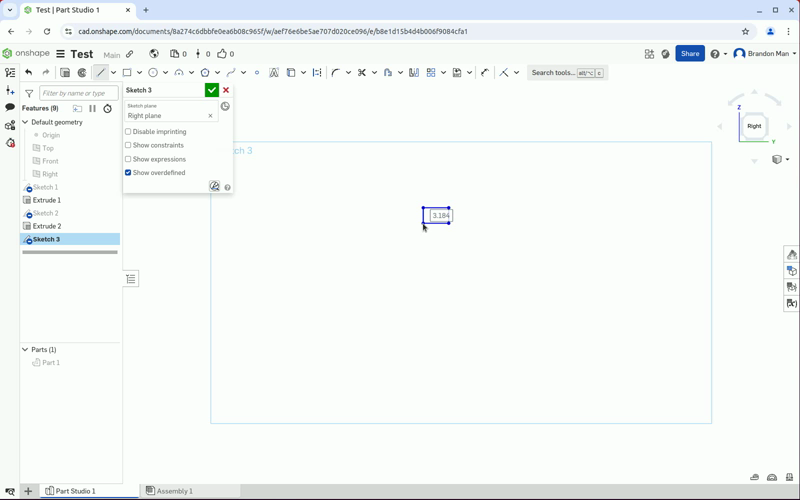
mouse_move(434, 211)
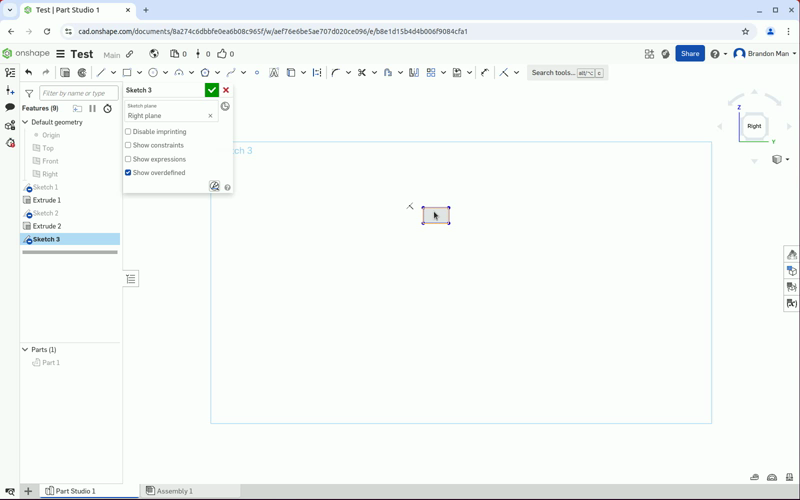
scroll(6)
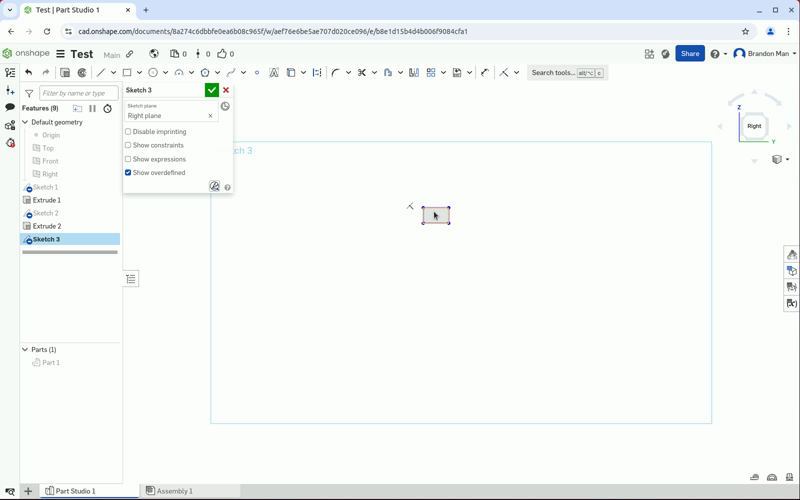
scroll(6)
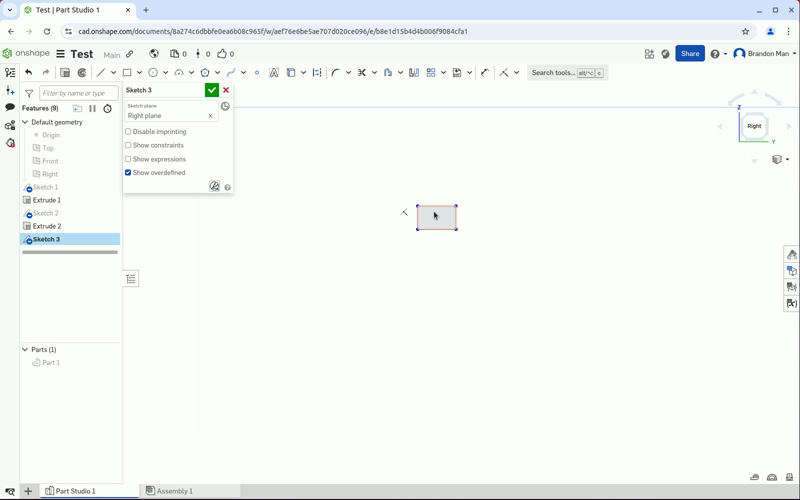
scroll(6)
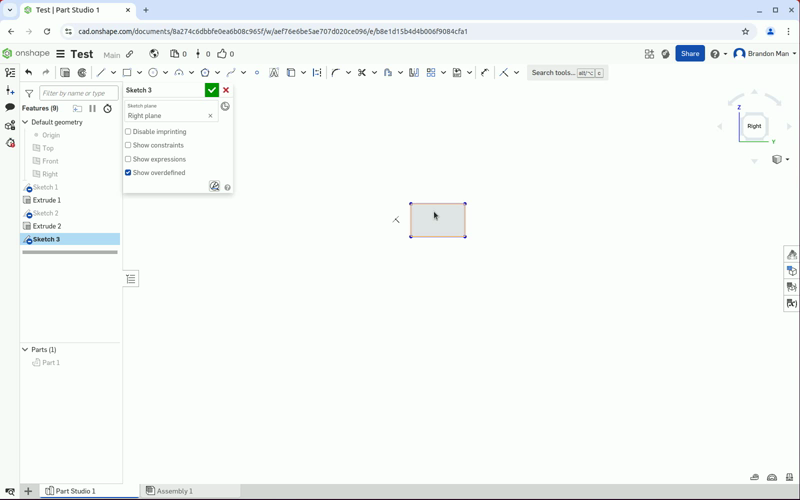
scroll(6)
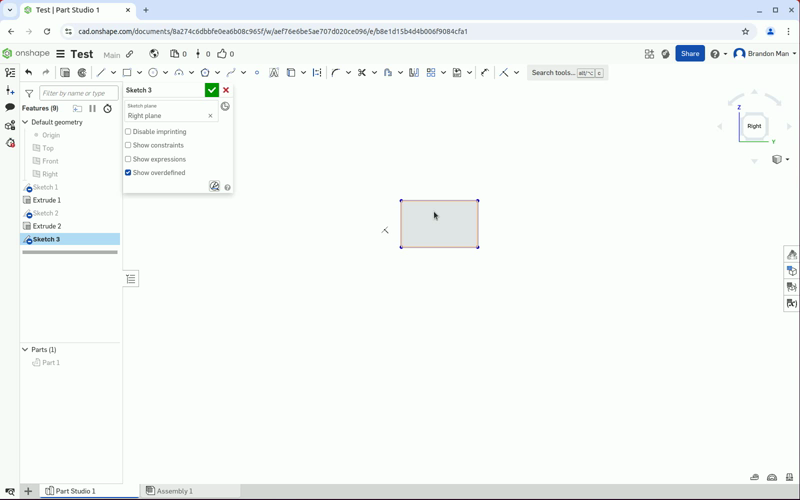
scroll(6)
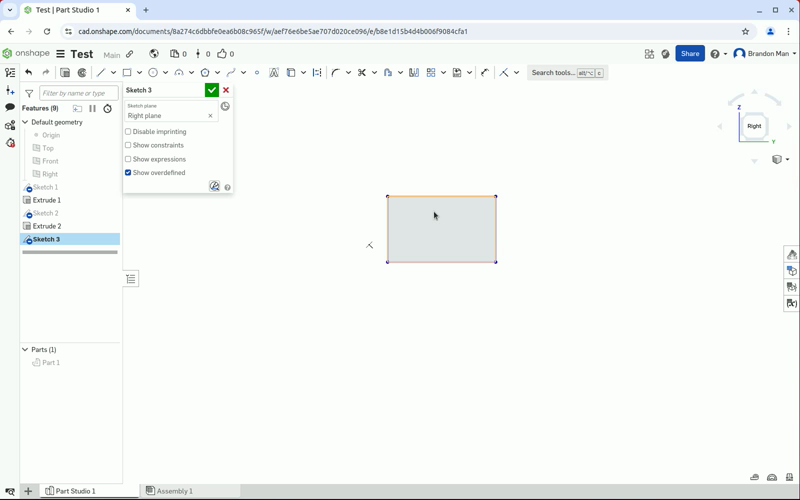
scroll(6)
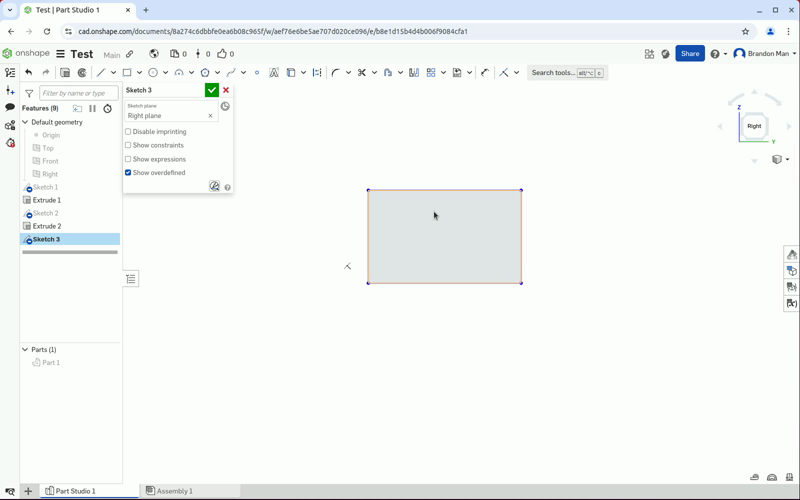
scroll(6)
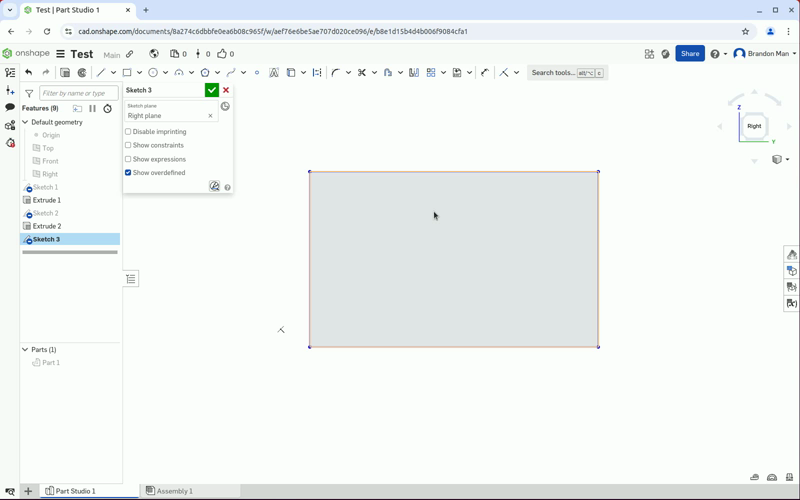
click(434, 211)
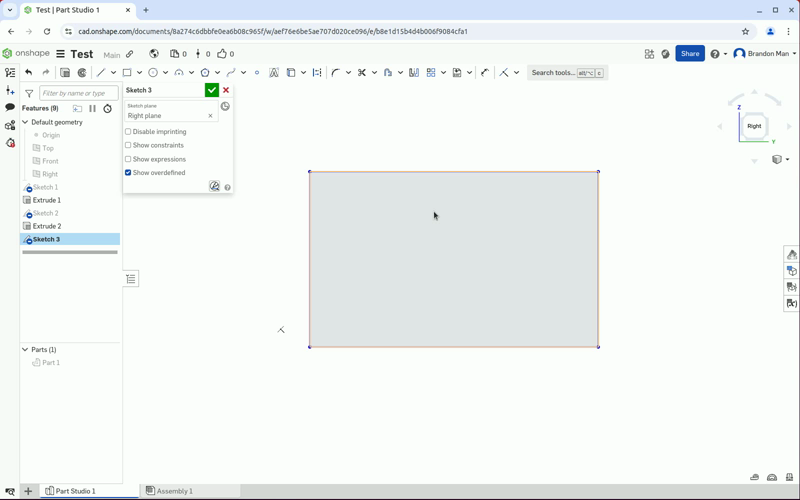
scroll(-6)
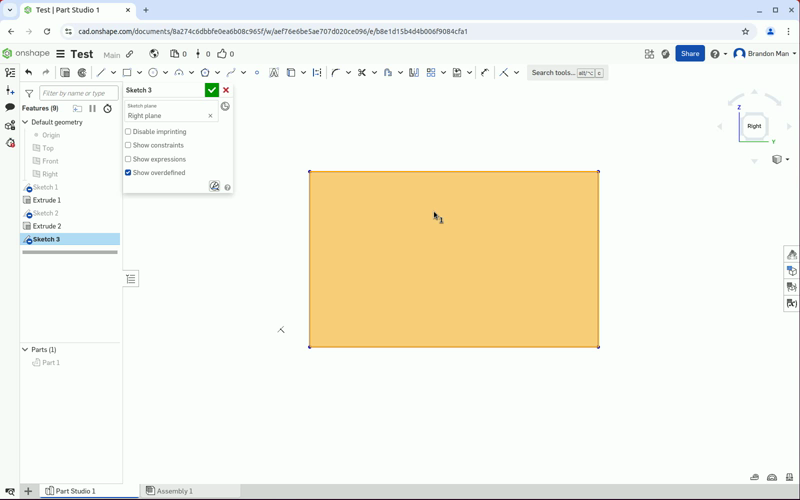
scroll(-6)
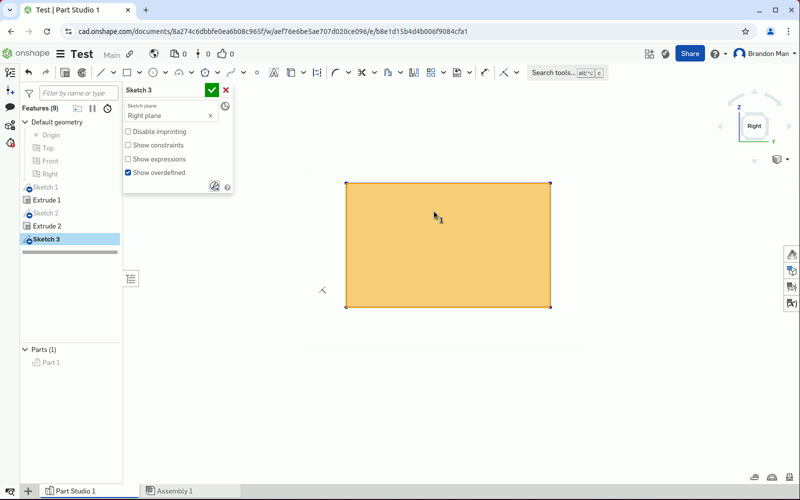
scroll(-6)
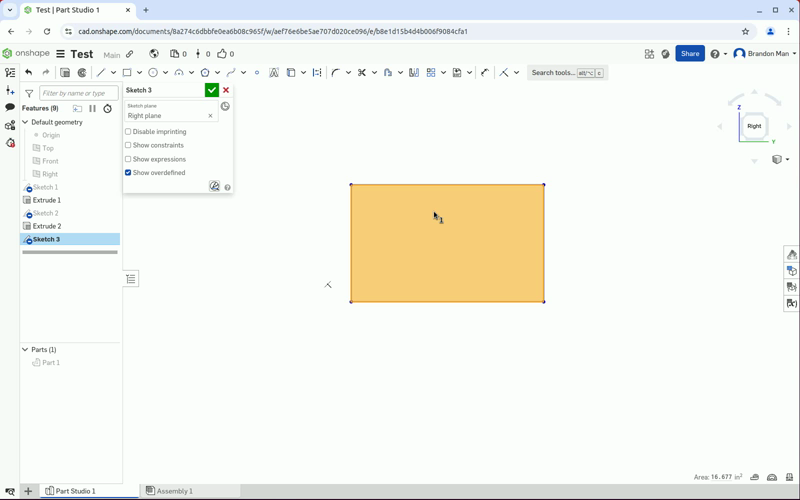
scroll(-6)
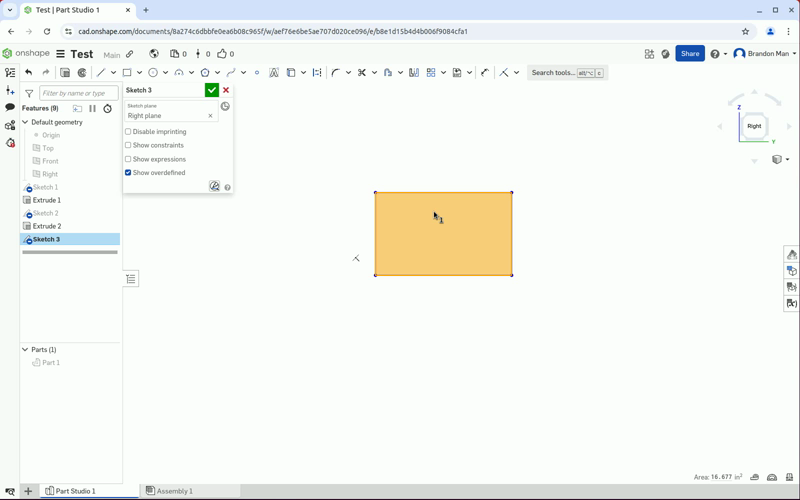
scroll(-6)
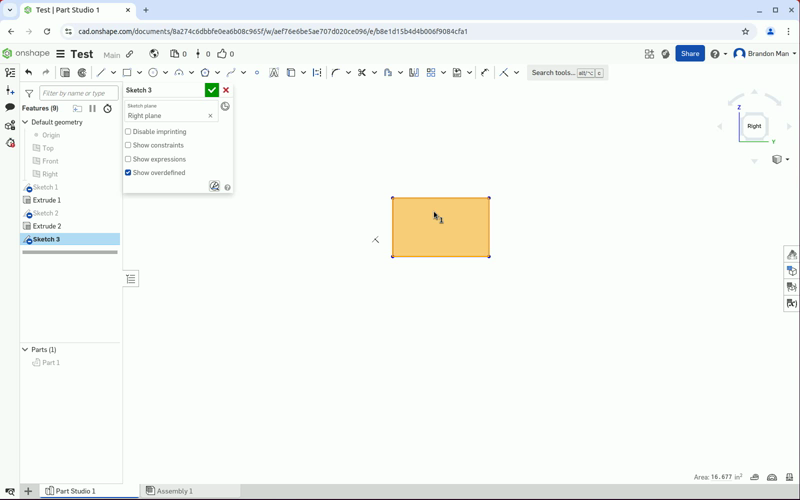
scroll(-6)
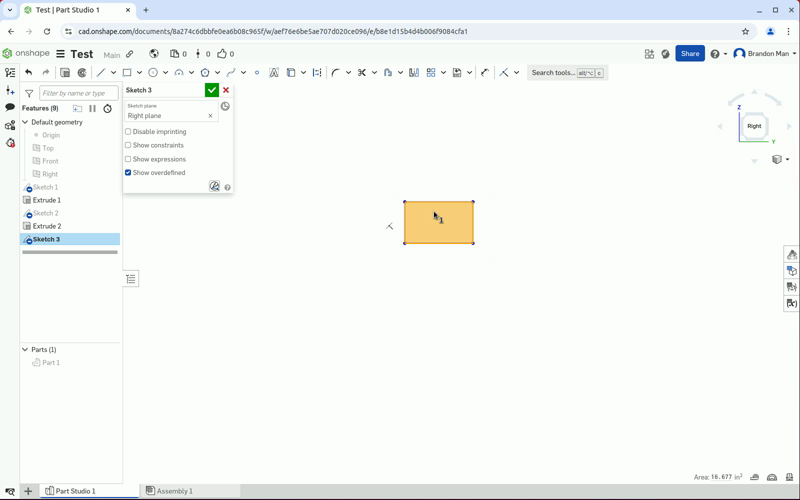
scroll(-6)
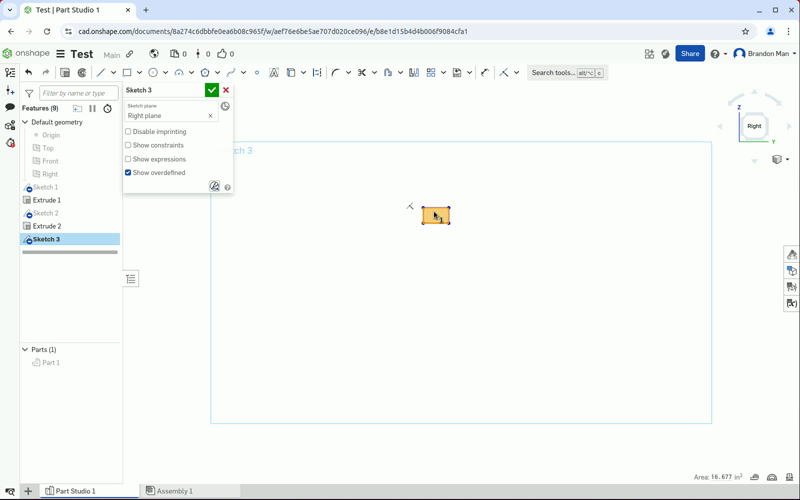
mouse_move(73, 352)
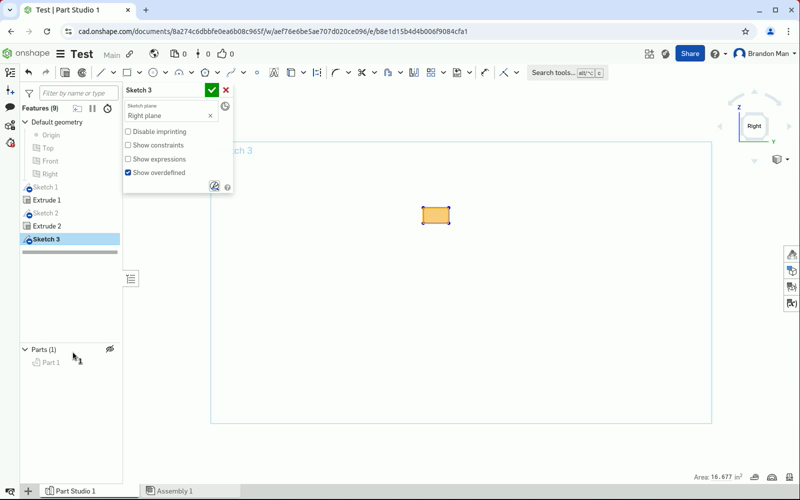
key(shift+y)
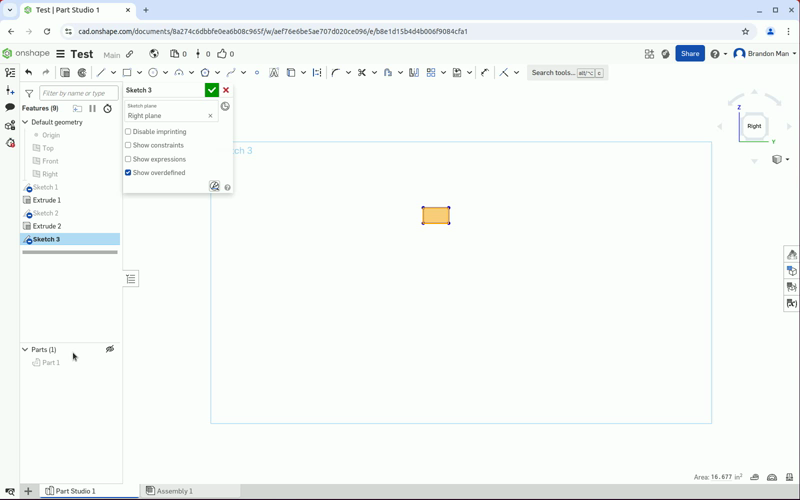
key(shift+e)
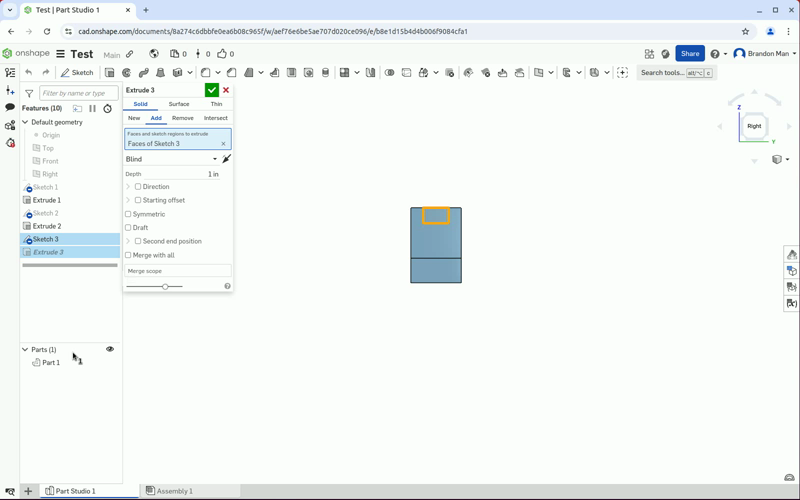
mouse_move(143, 106)
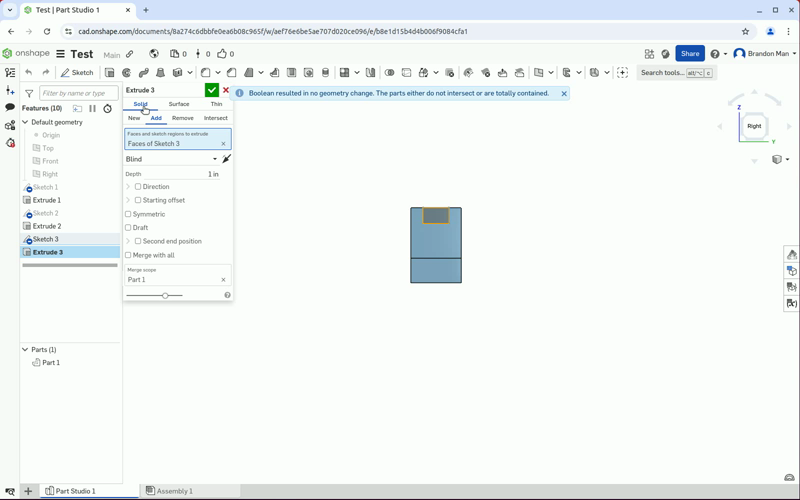
click(143, 106)
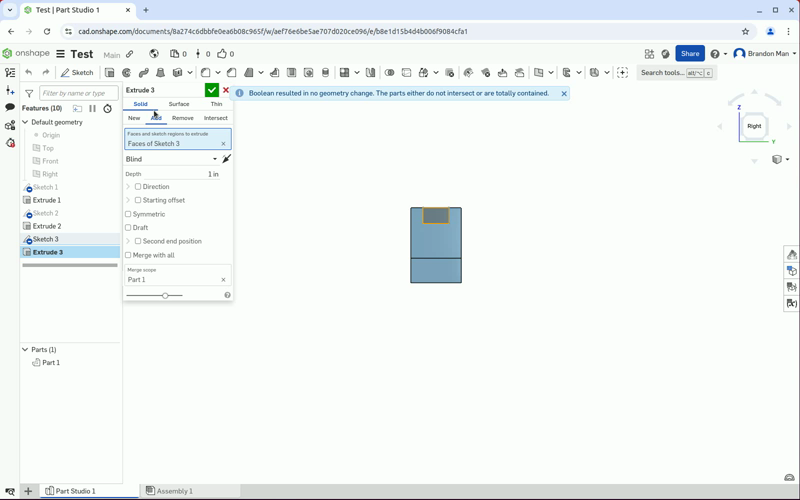
mouse_move(186, 120)
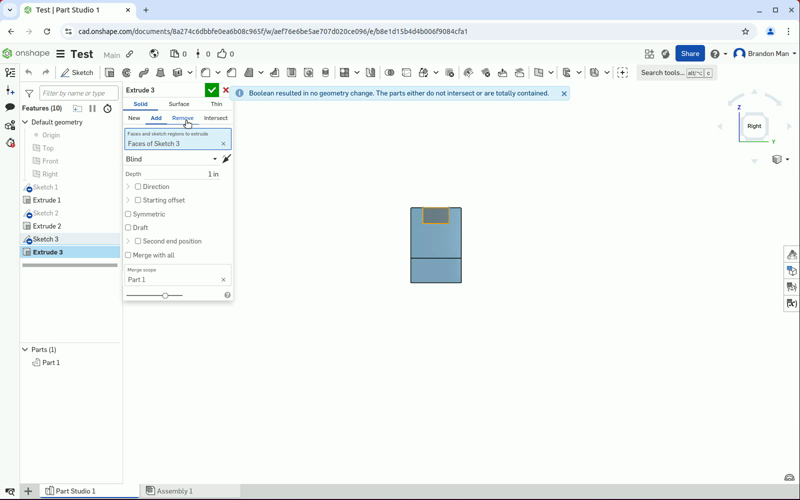
click(186, 120)
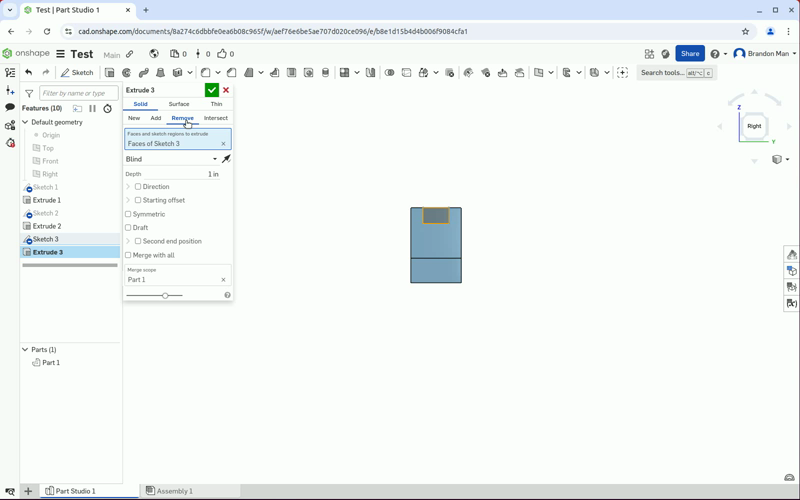
key(tab, 4)
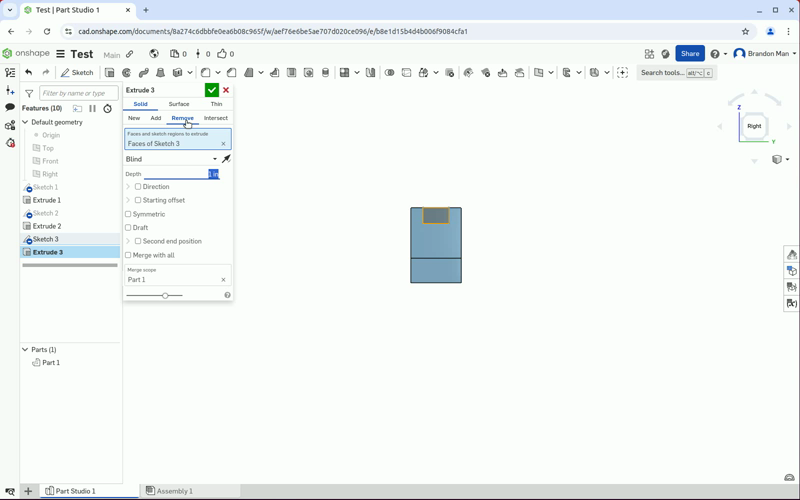
text(5.055)
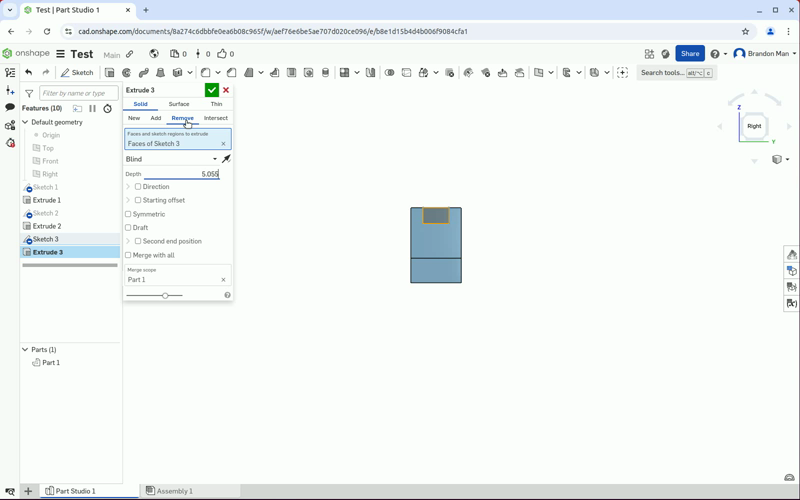
key(tab, 6)
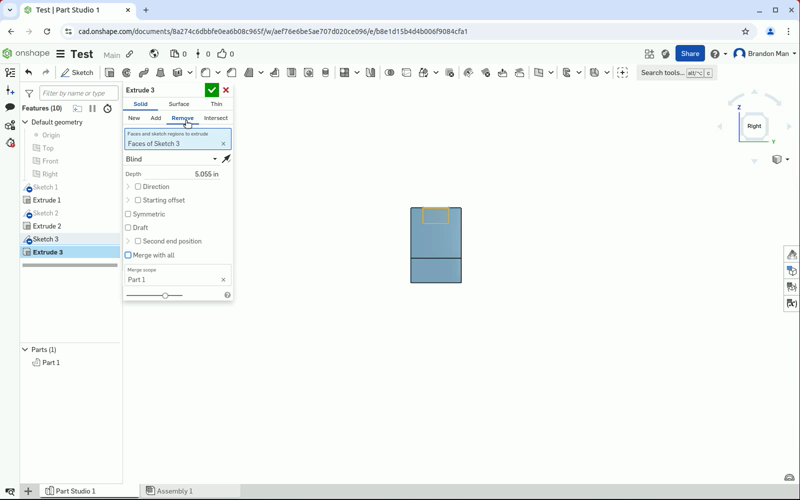
key(space)
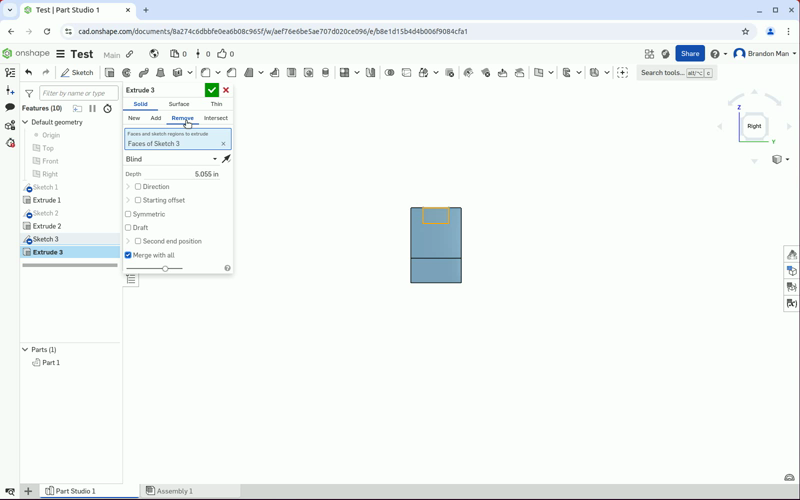
key(enter)
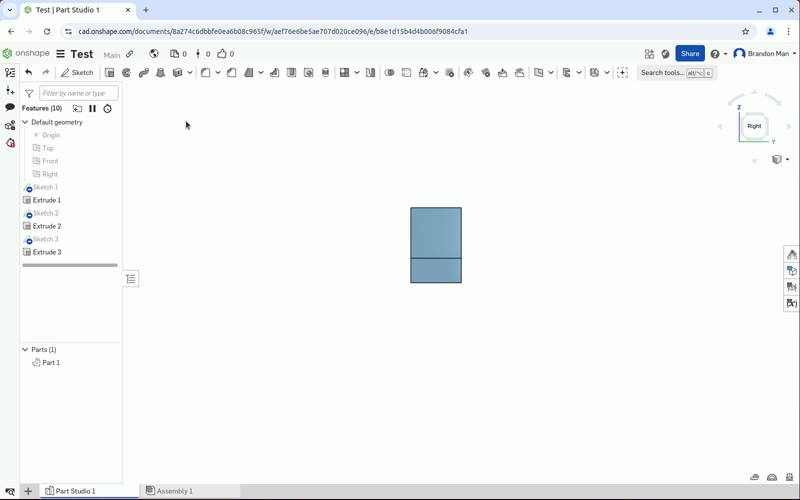
key(shift+h)
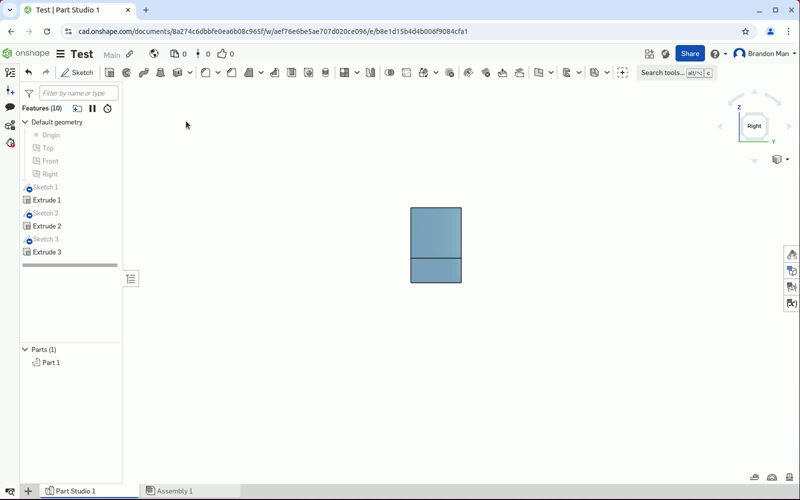
key(shift+h)
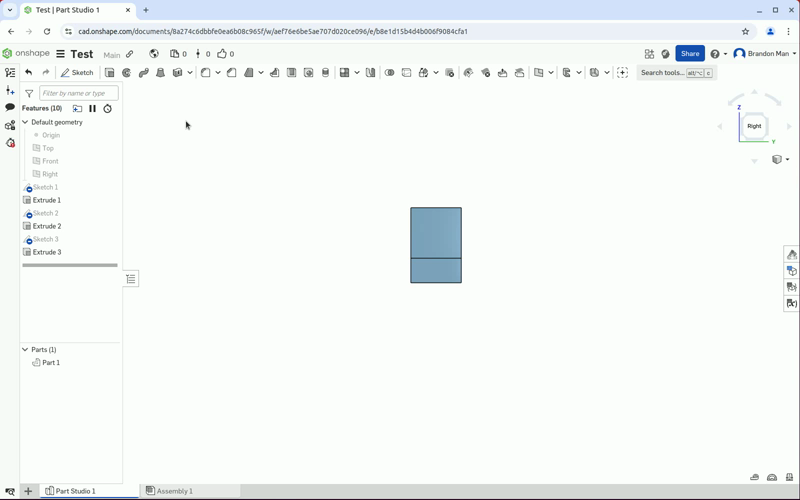
mouse_move(73, 189)
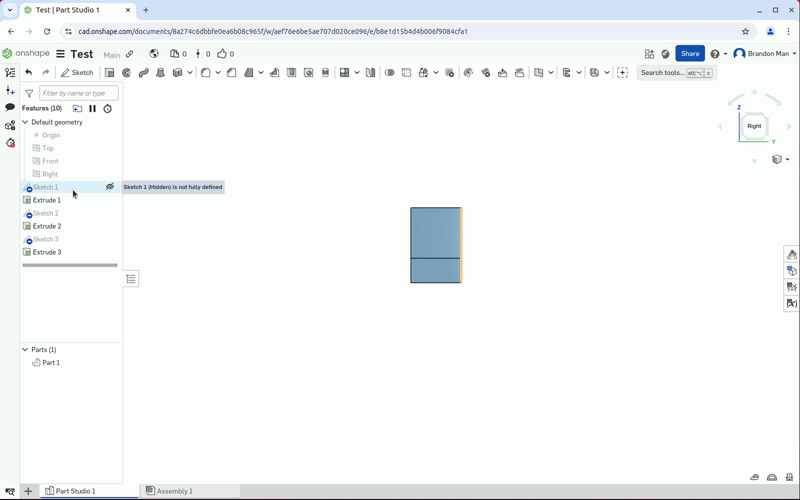
click(73, 189)
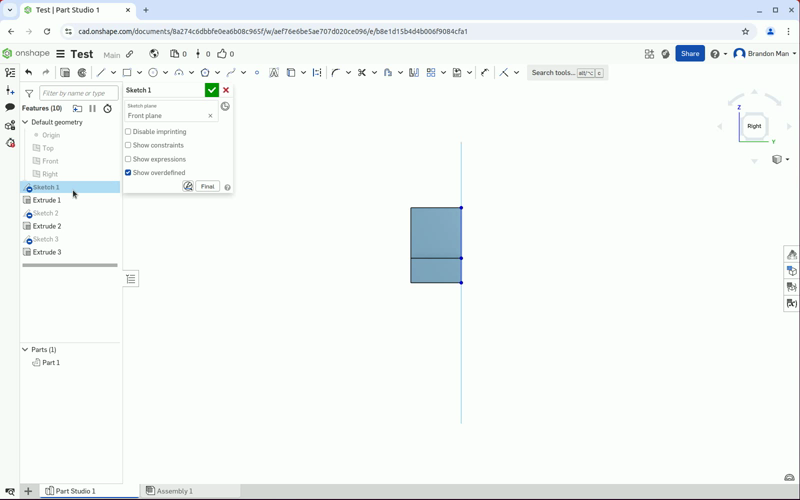
mouse_move(229, 92)
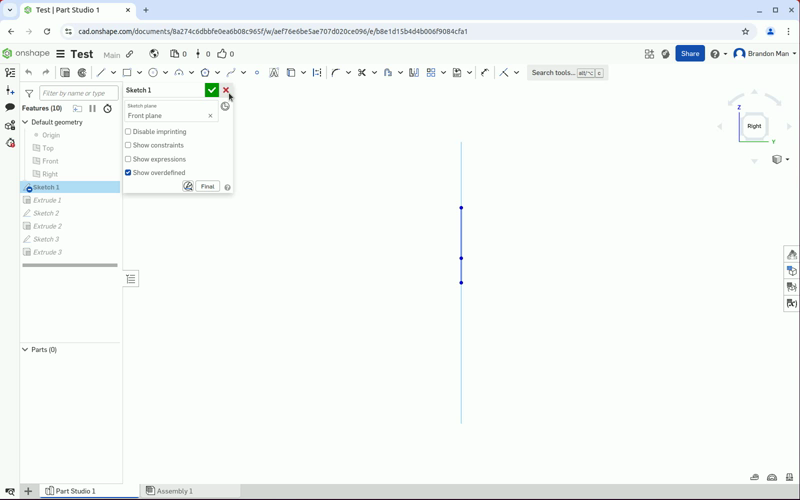
click(229, 92)
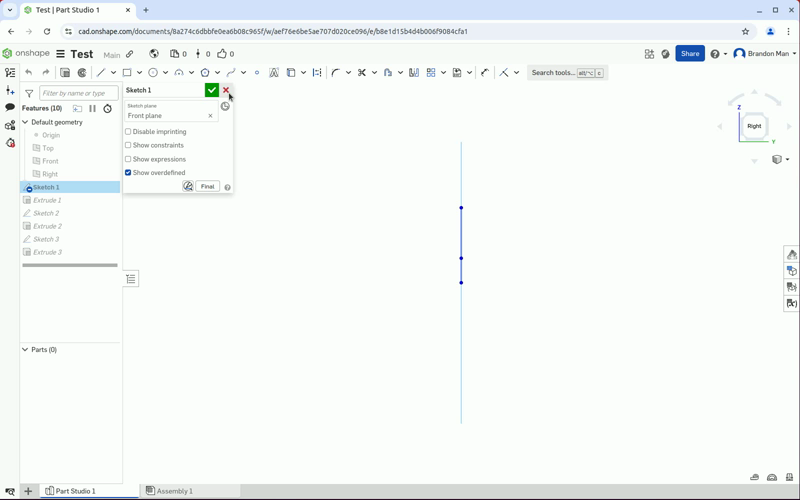
key(shift+s)
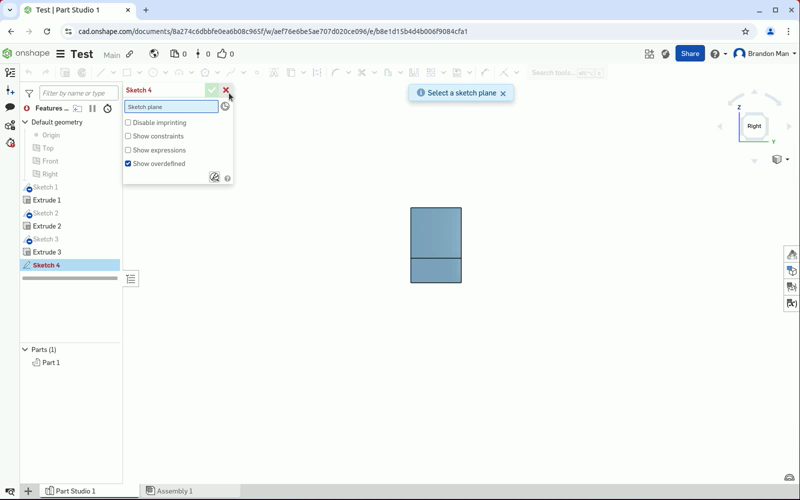
mouse_move(73, 176)
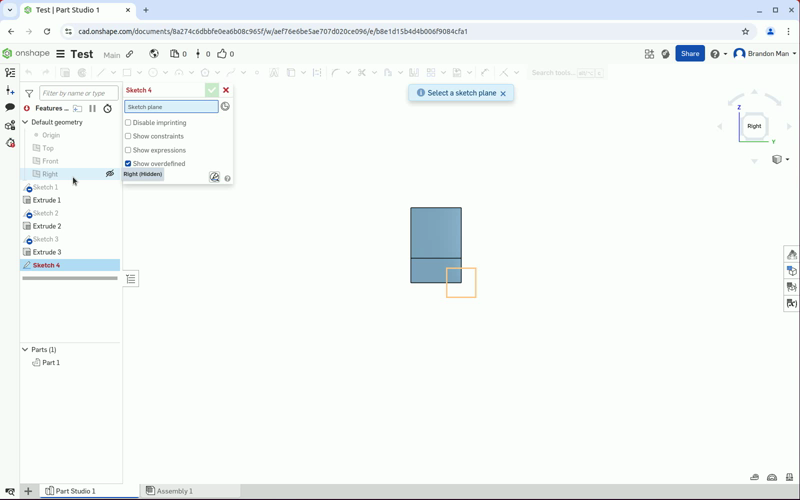
click(73, 176)
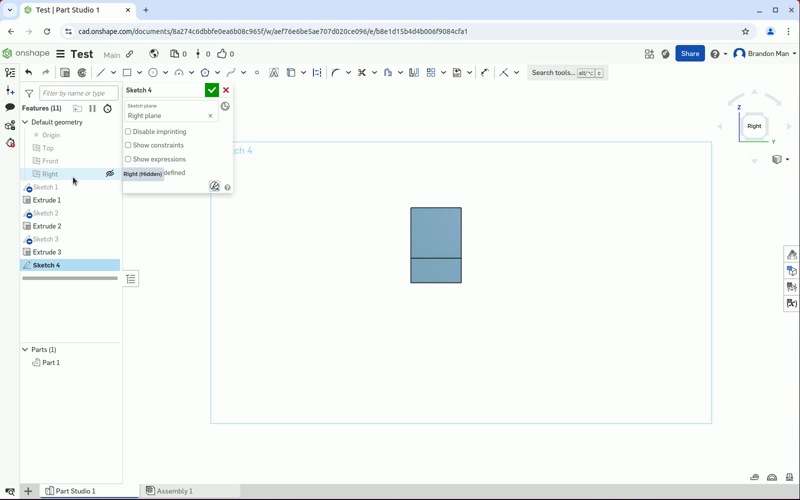
mouse_move(73, 352)
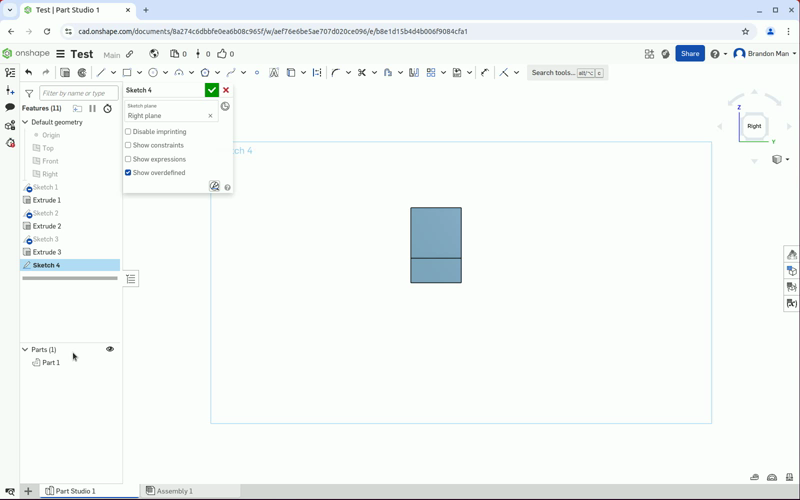
key(y)
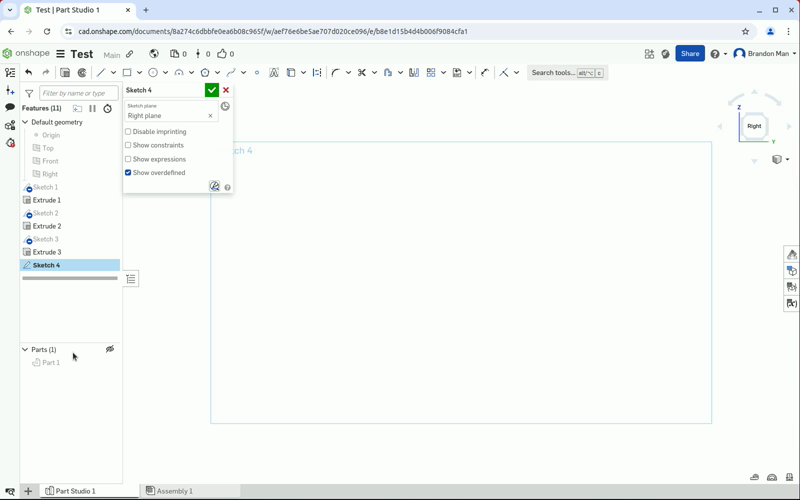
key(a)
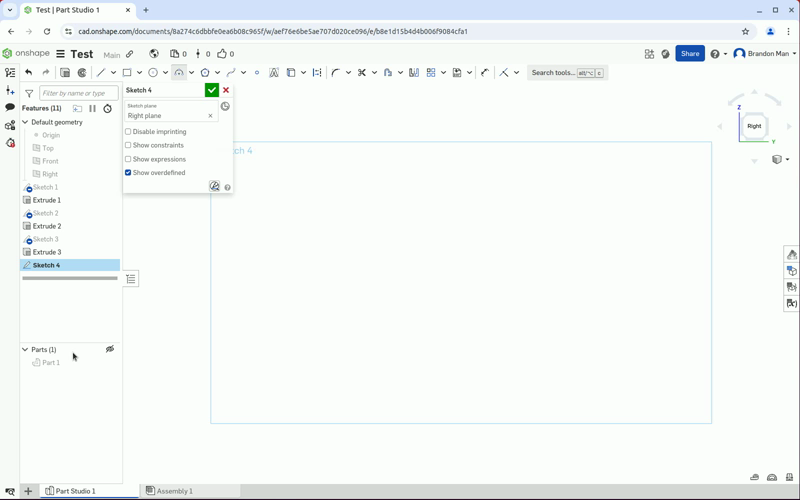
key_down(shift)
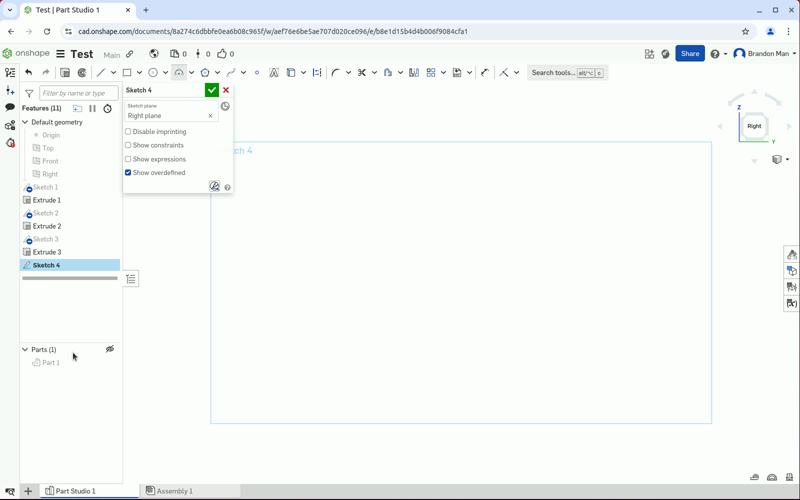
mouse_move(423, 223)
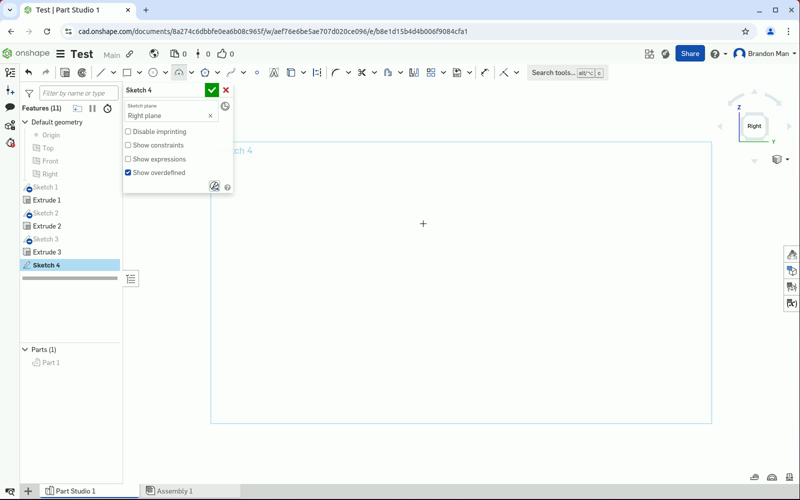
click(423, 223)
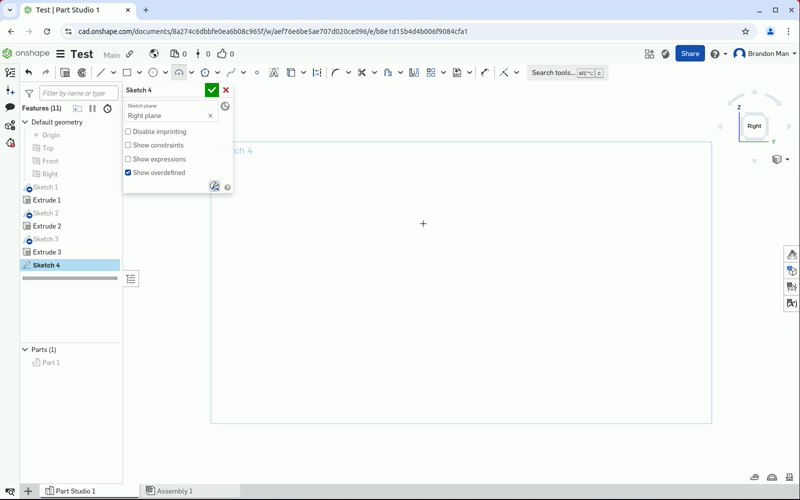
key_up(shift)
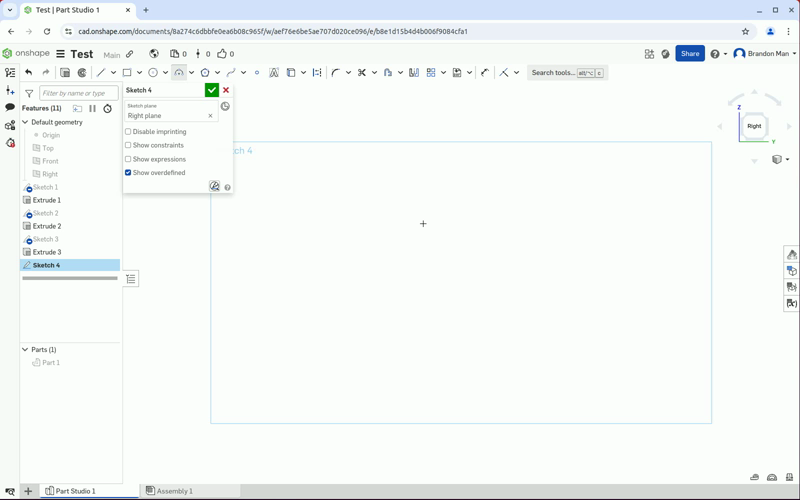
key_down(shift)
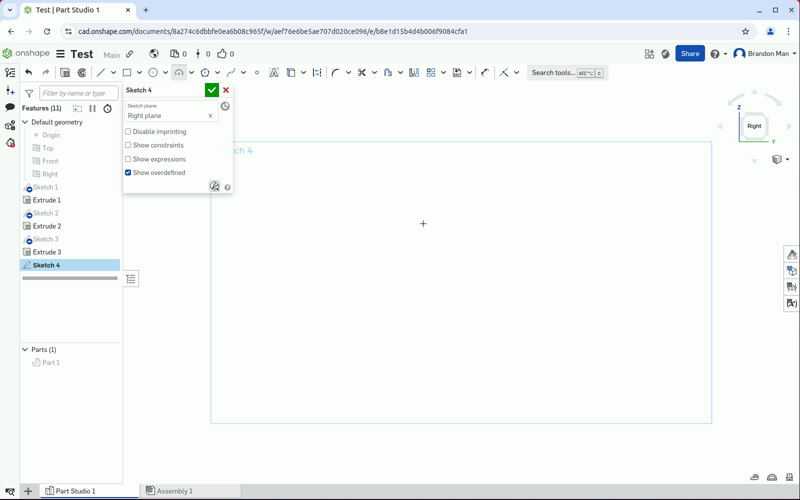
mouse_move(448, 223)
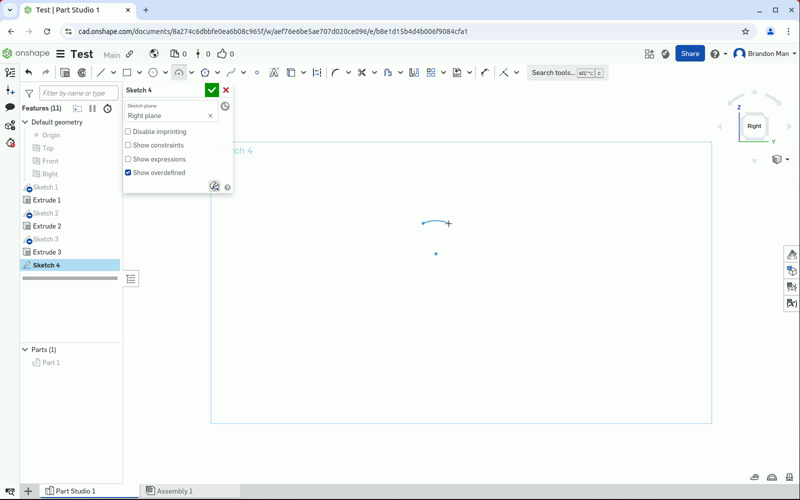
click(448, 223)
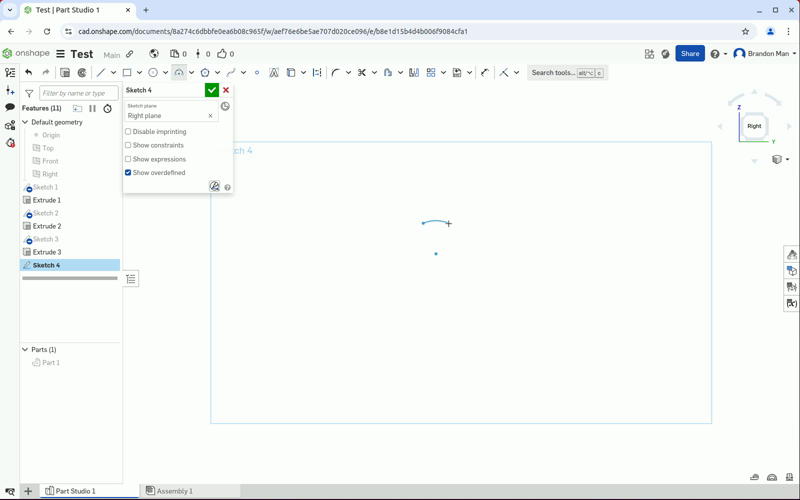
mouse_move(436, 236)
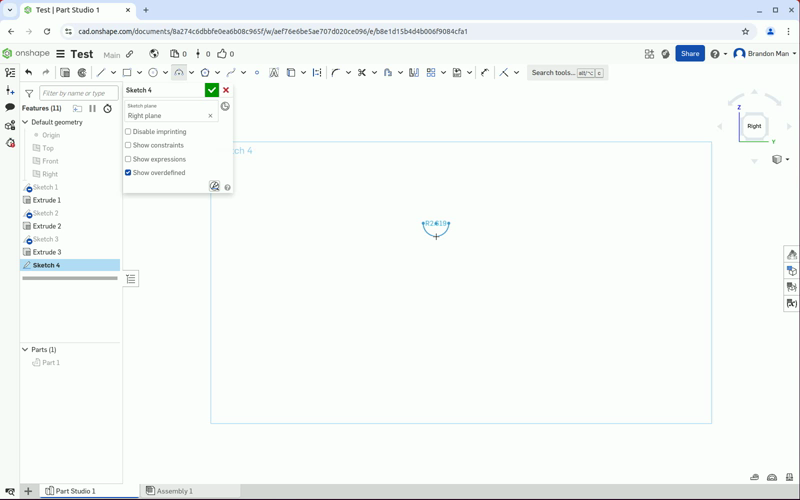
click(436, 236)
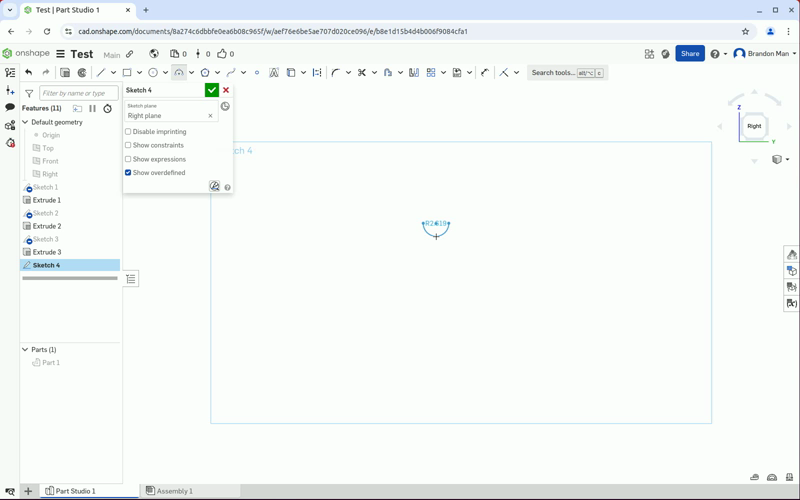
key_up(shift)
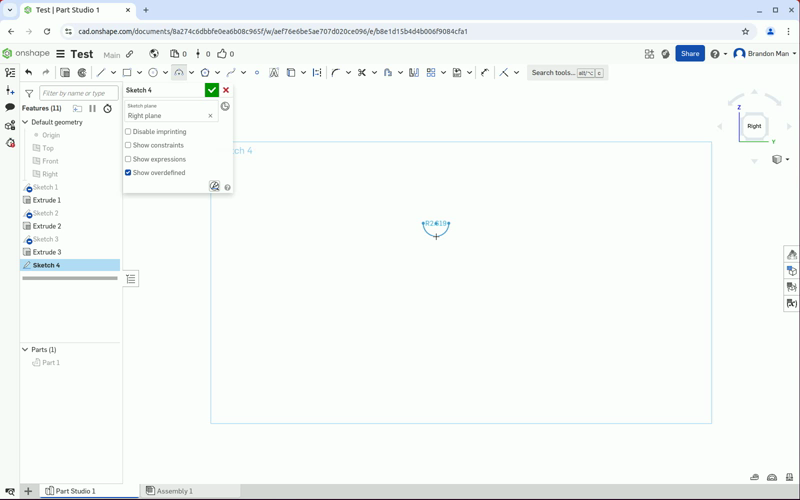
key(esc)
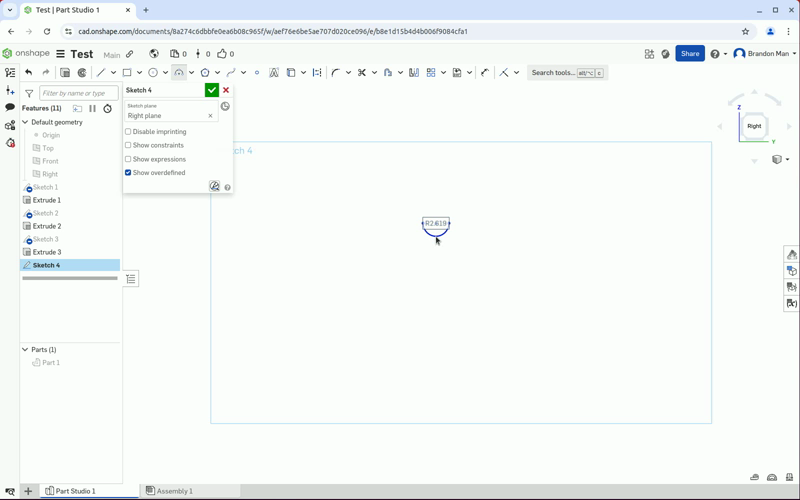
key(l)
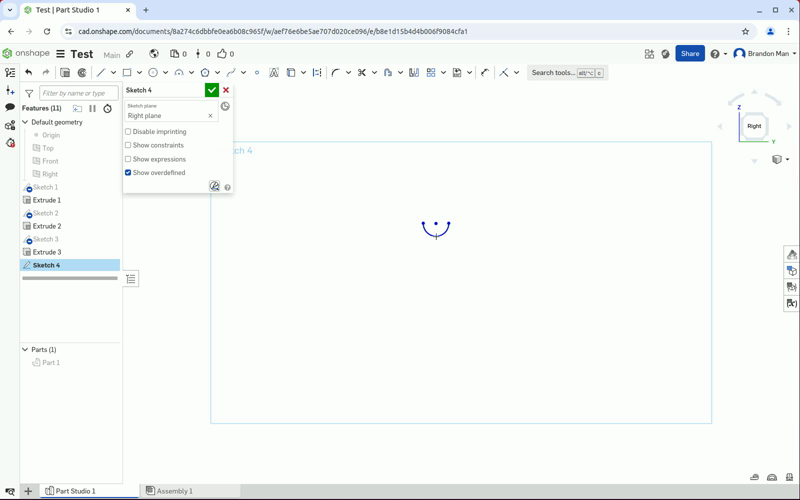
mouse_move(448, 223)
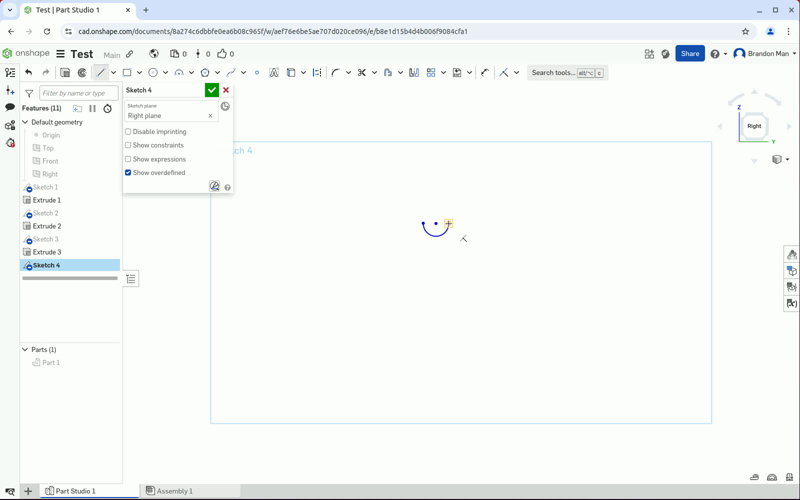
click(448, 223)
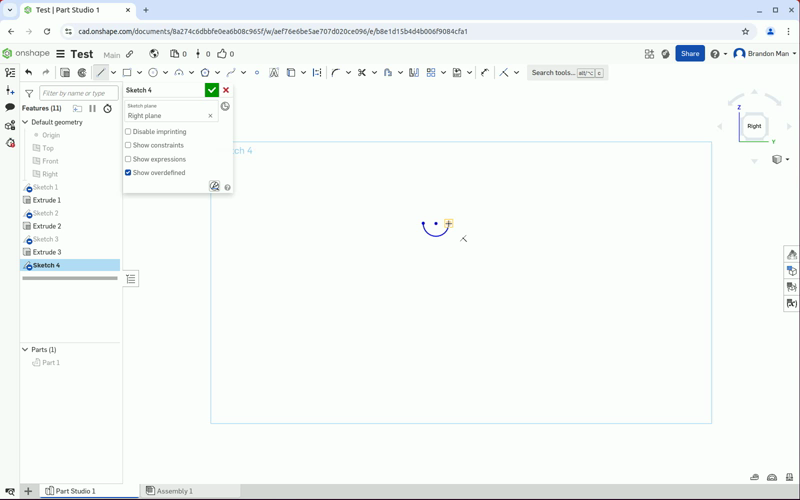
mouse_move(478, 223)
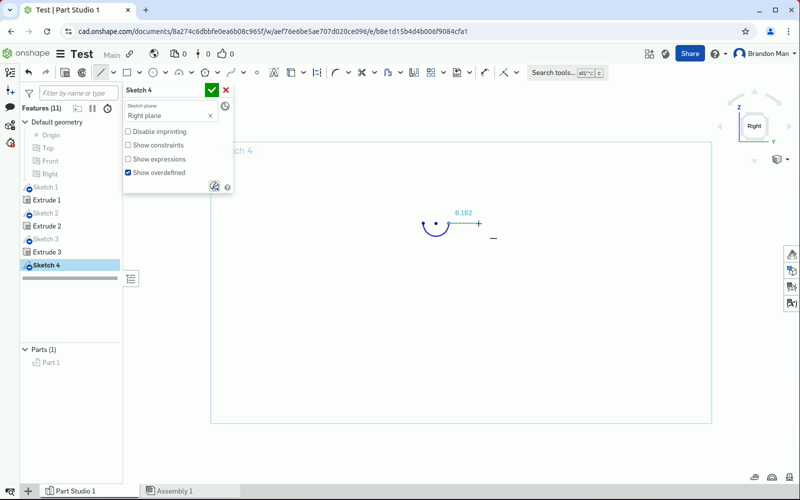
key_down(shift)
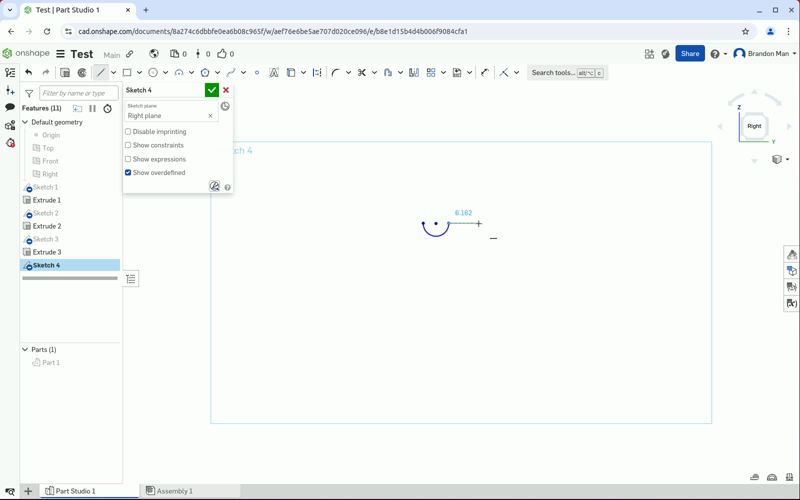
mouse_move(423, 223)
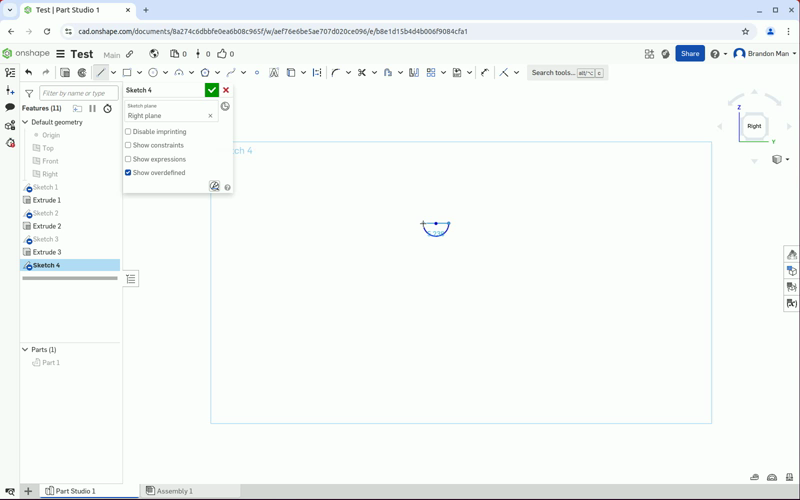
key_up(shift)
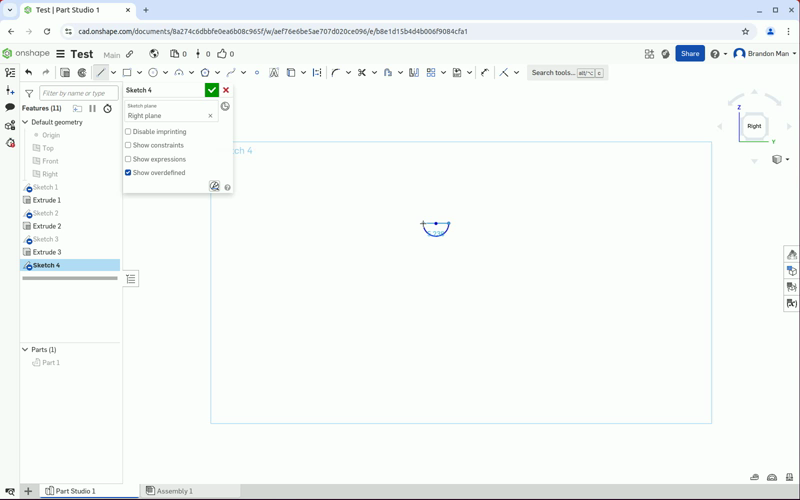
click(423, 223)
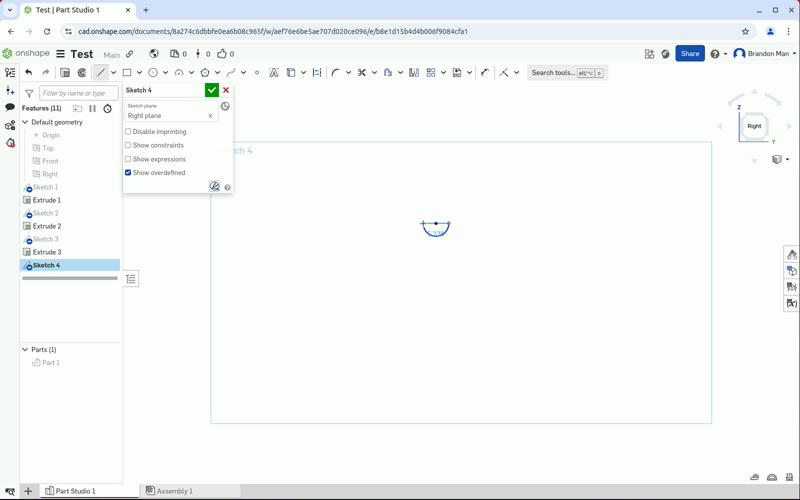
key(esc)
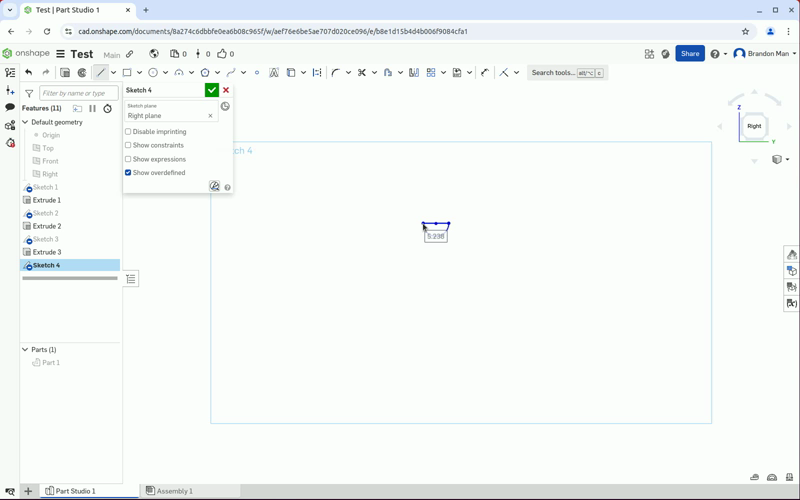
mouse_move(432, 223)
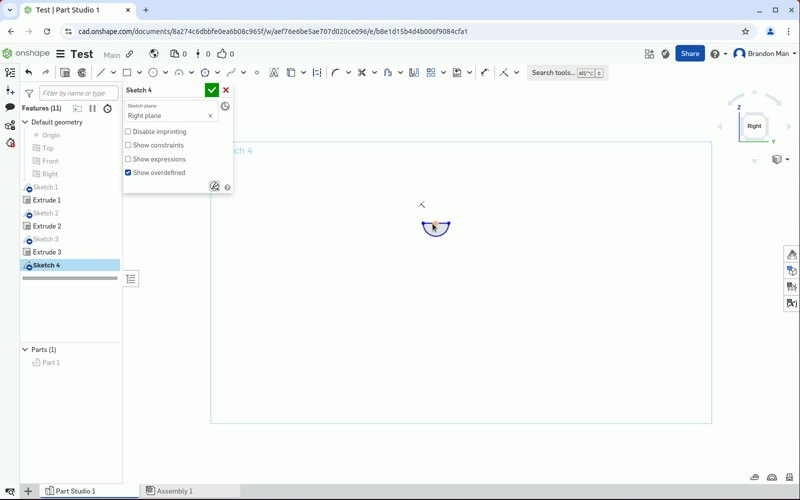
scroll(6)
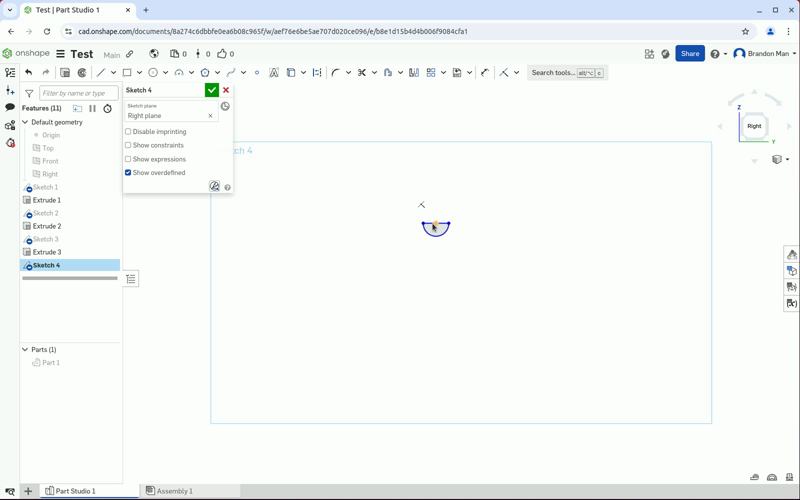
scroll(6)
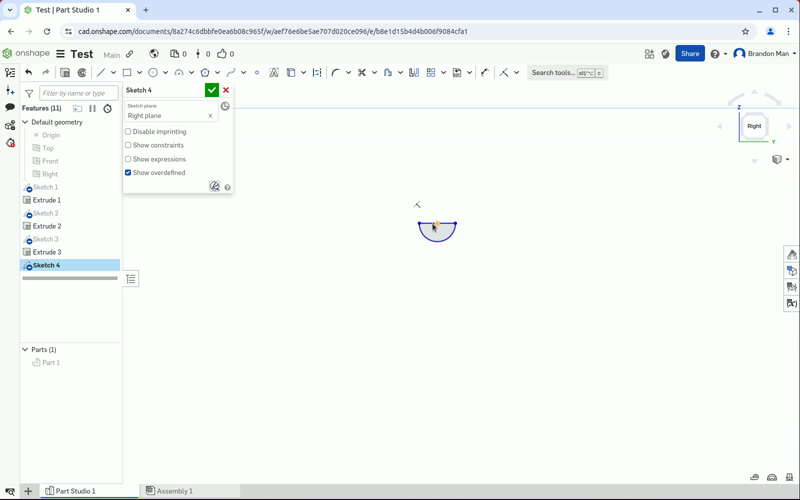
scroll(6)
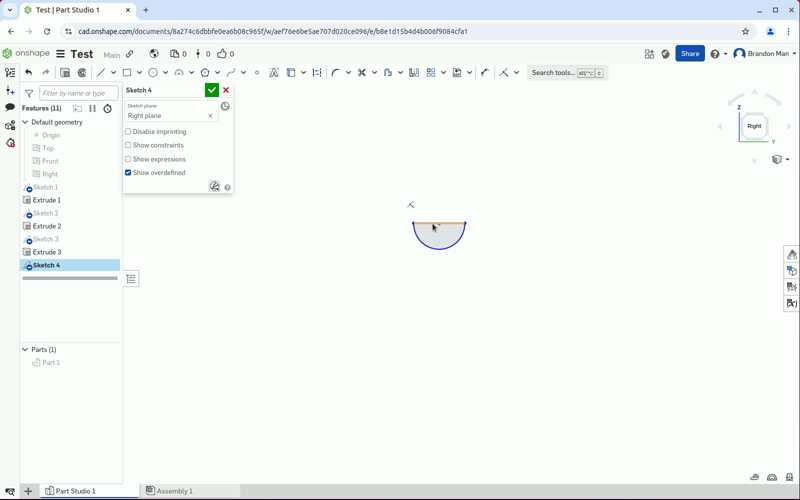
scroll(6)
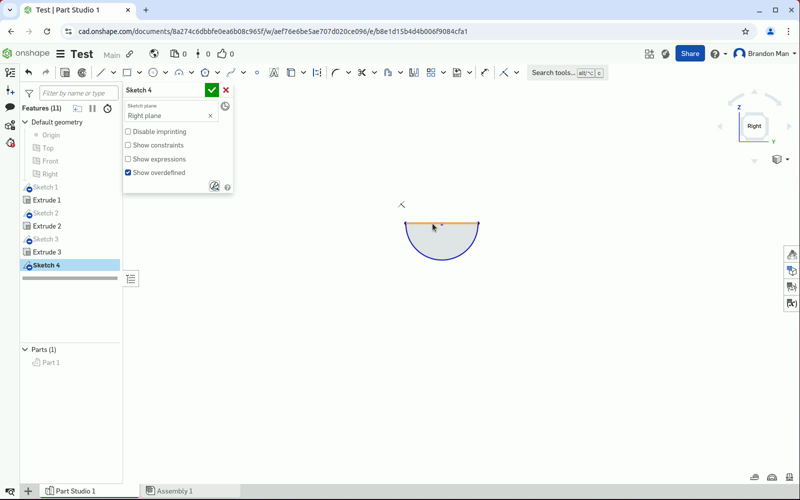
scroll(6)
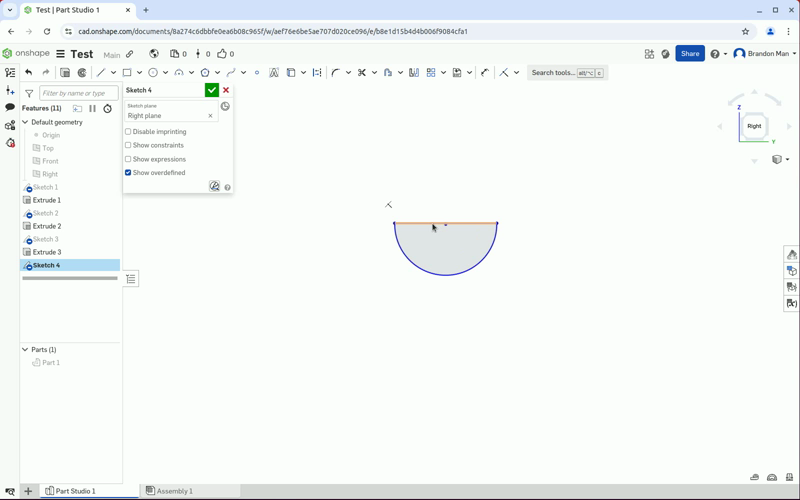
scroll(6)
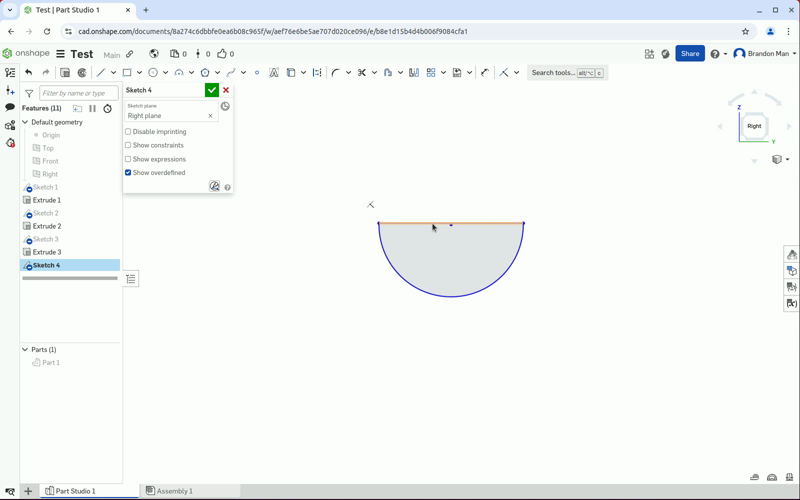
scroll(6)
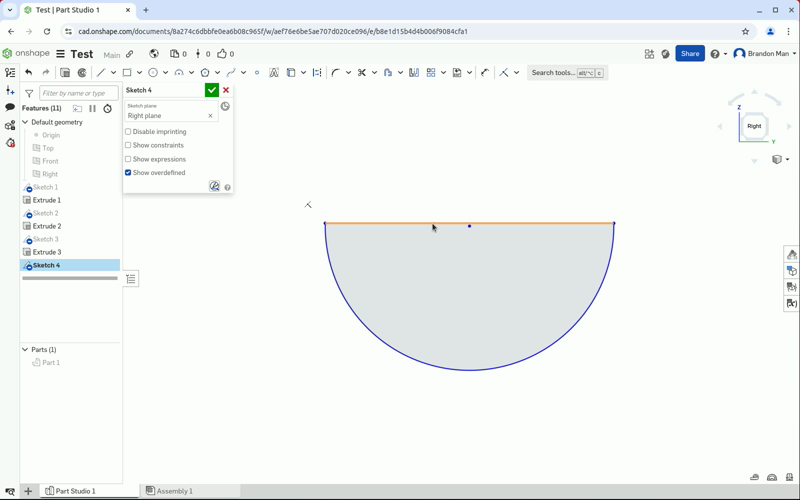
click(432, 223)
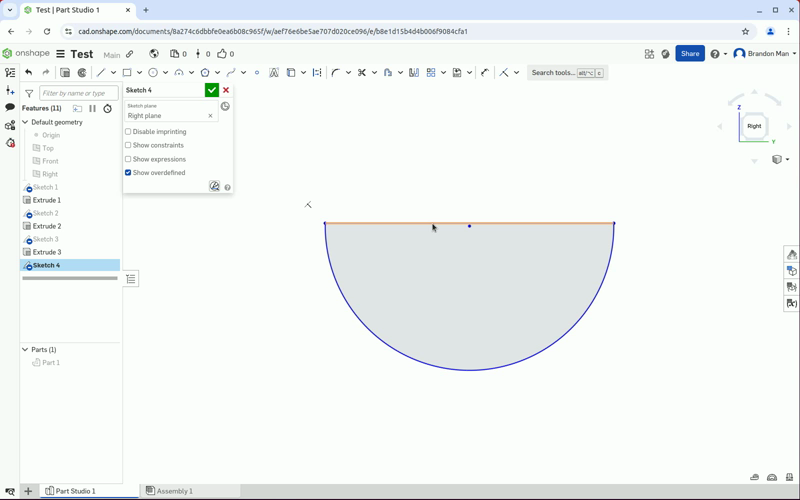
scroll(-6)
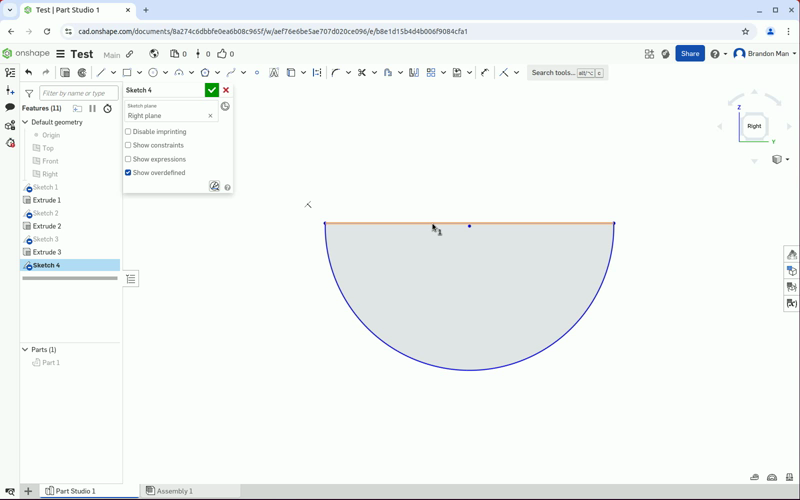
scroll(-6)
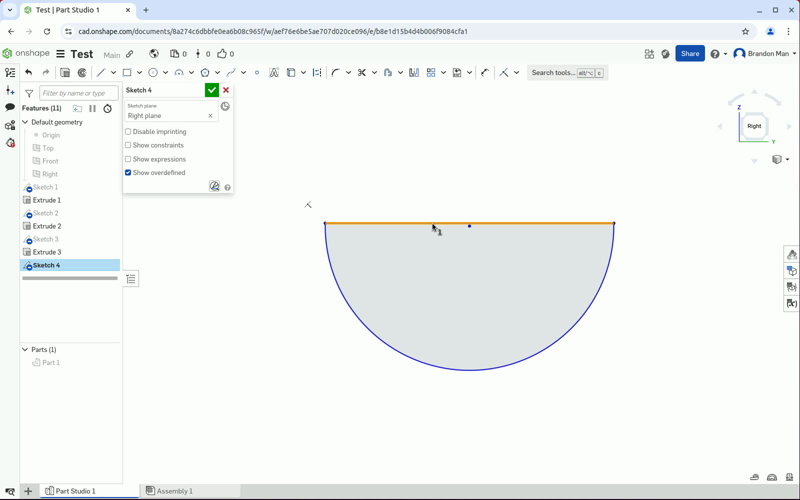
scroll(-6)
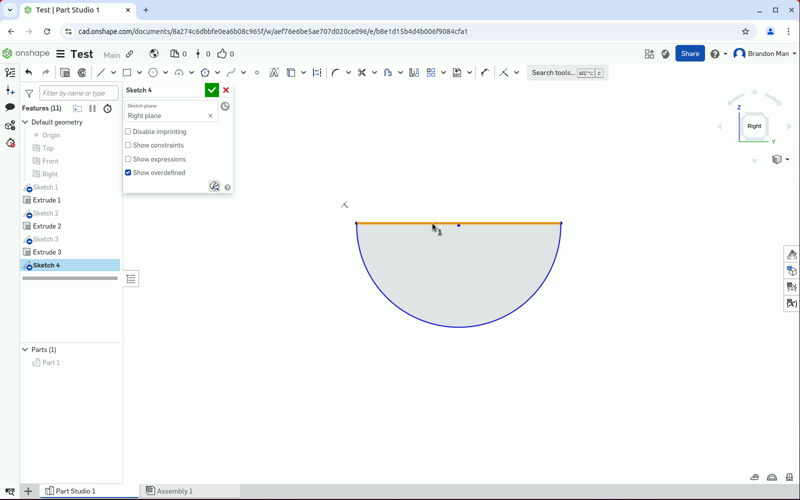
scroll(-6)
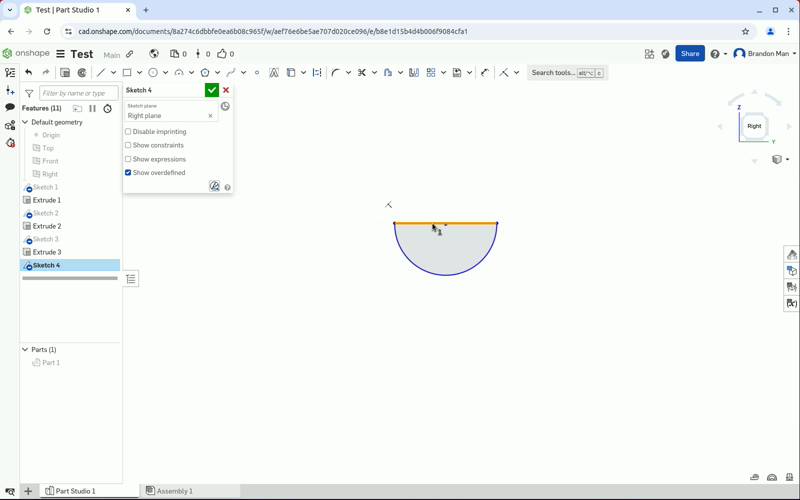
scroll(-6)
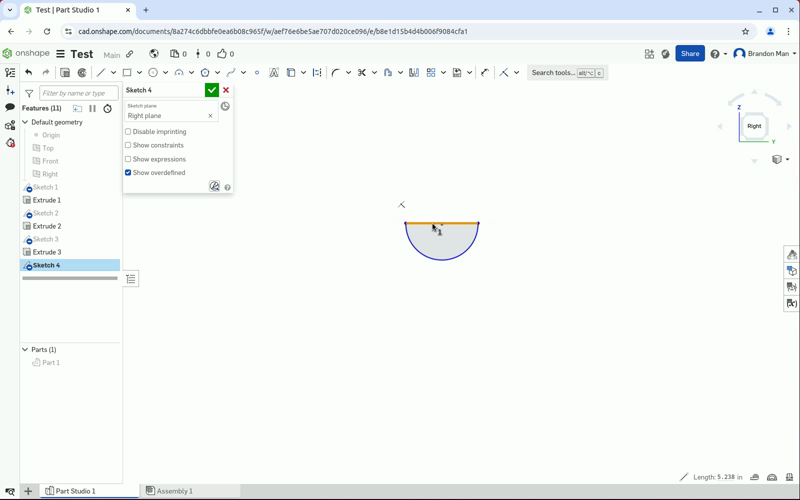
scroll(-6)
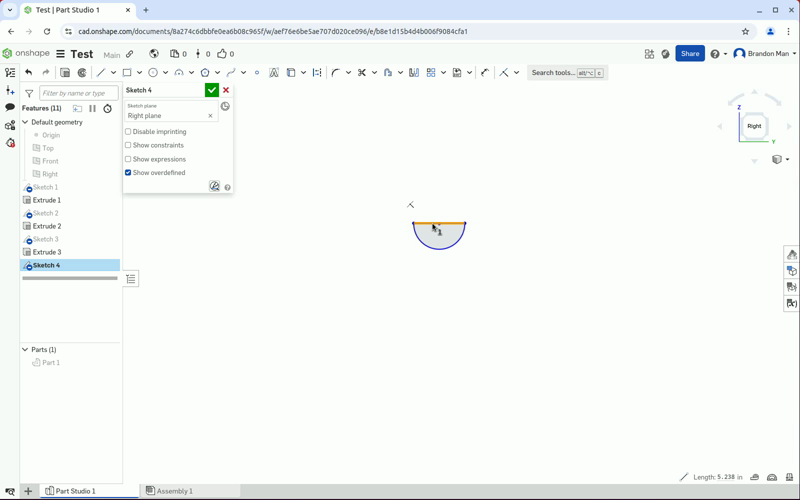
scroll(-6)
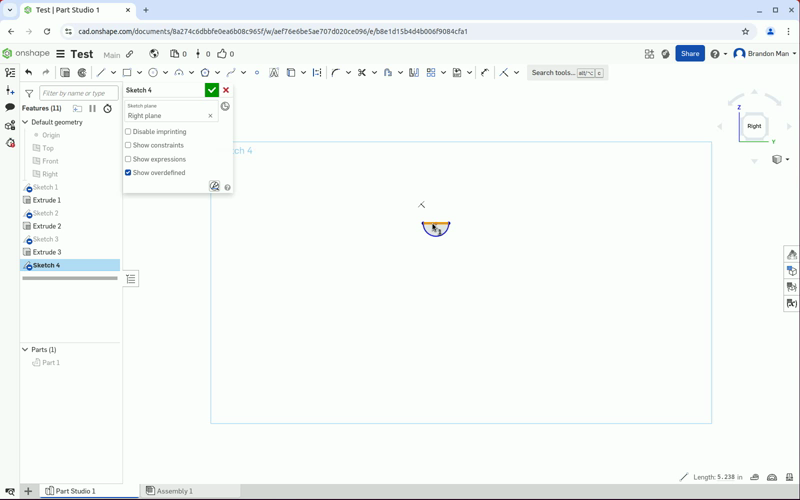
mouse_move(73, 352)
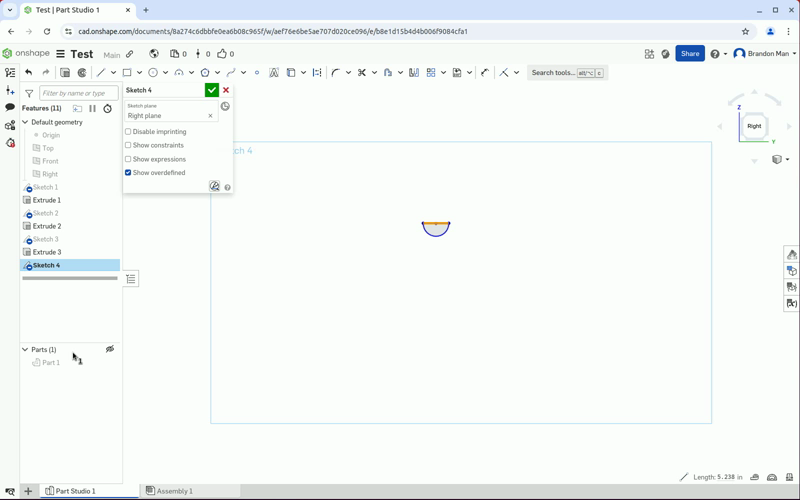
key(shift+y)
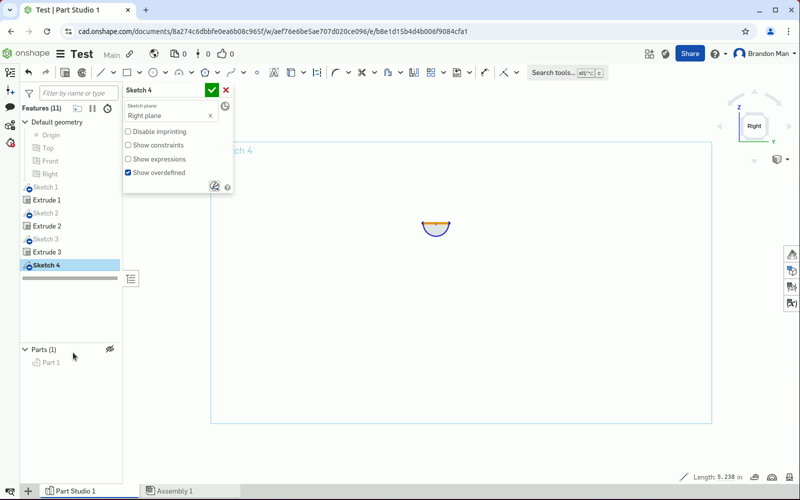
key(shift+e)
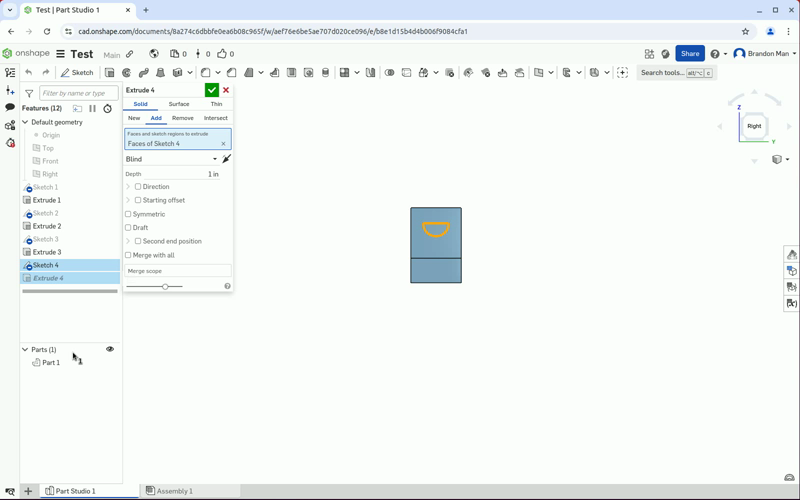
mouse_move(143, 106)
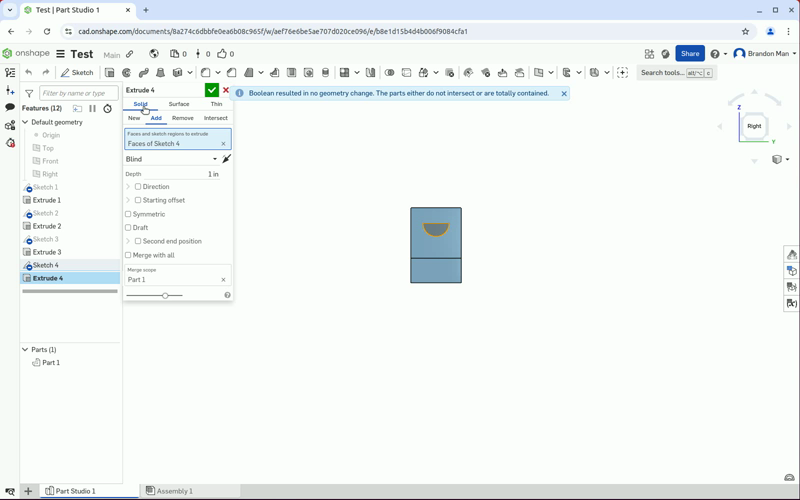
click(143, 106)
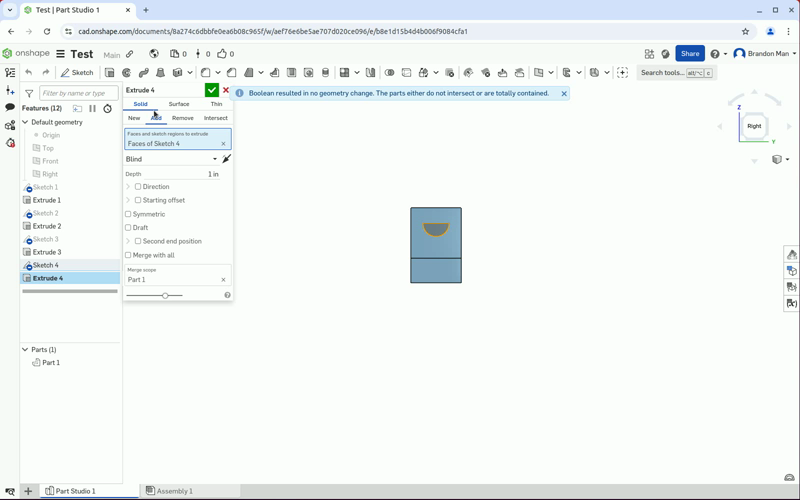
mouse_move(186, 120)
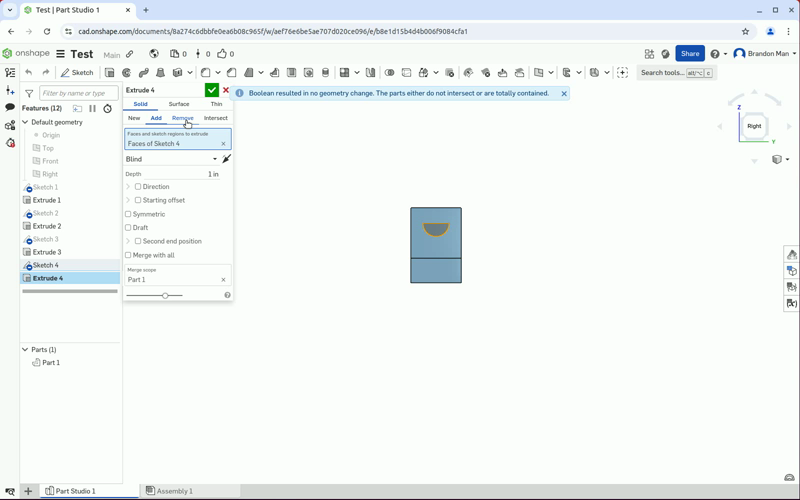
click(186, 120)
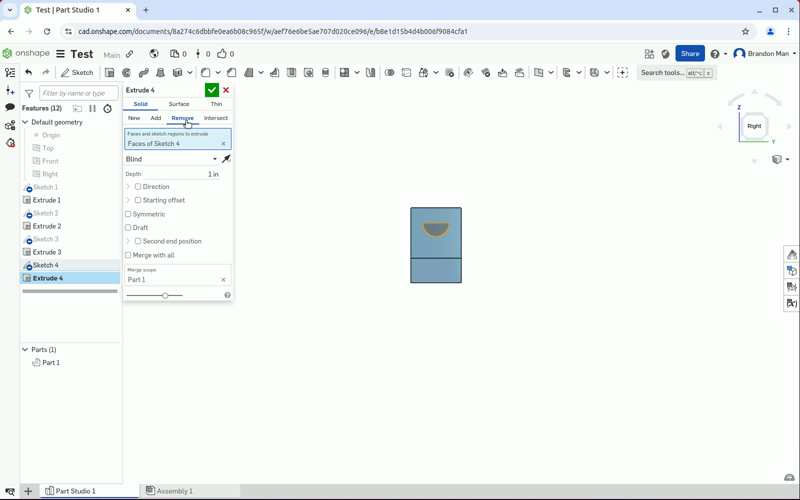
key(tab, 4)
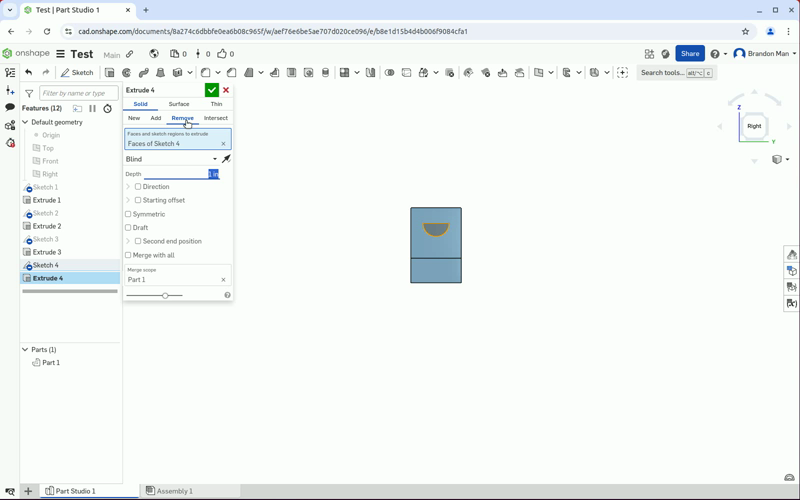
text(5.055)
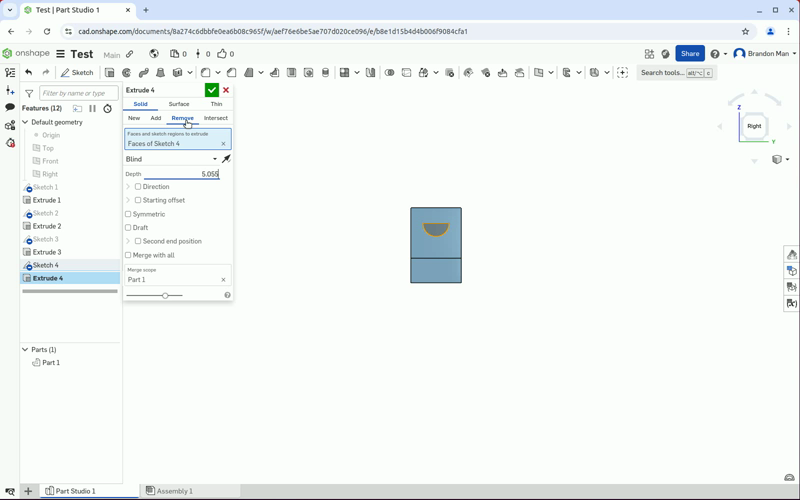
key(tab, 6)
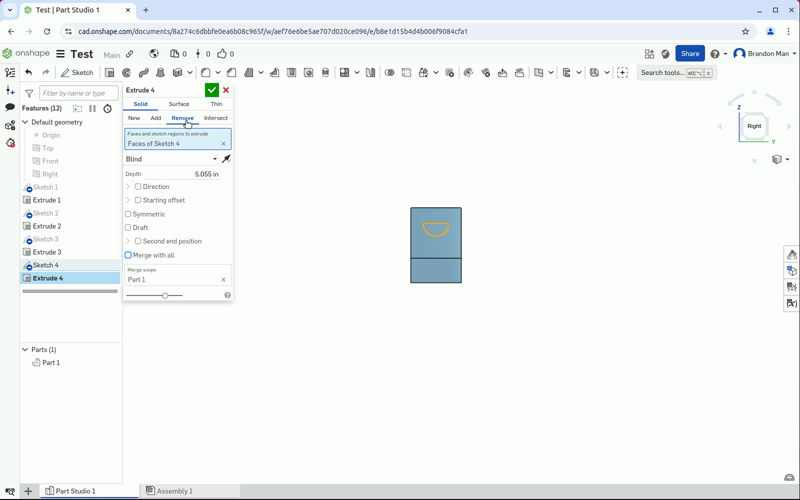
key(space)
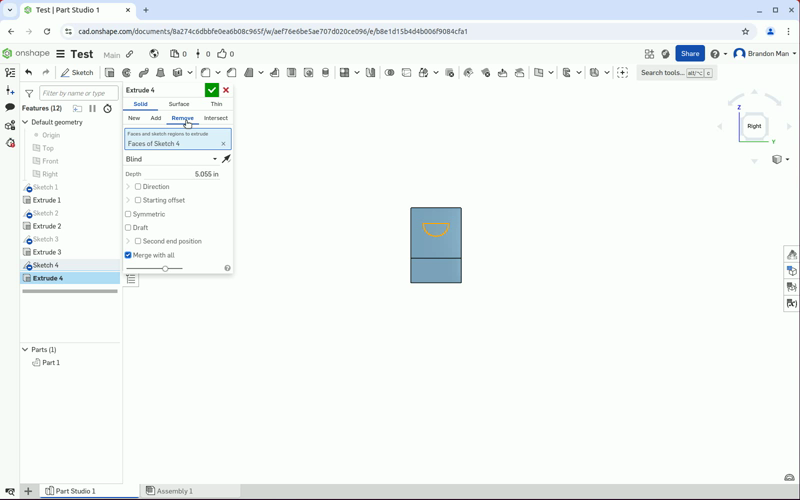
key(enter)
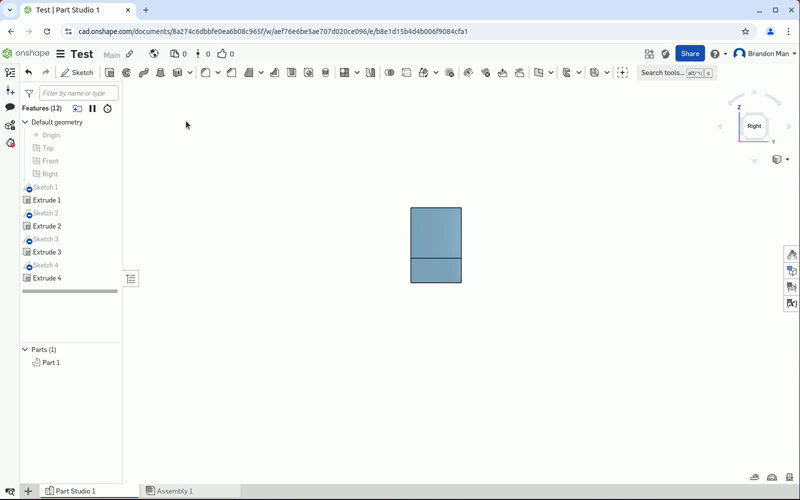
key(shift+h)
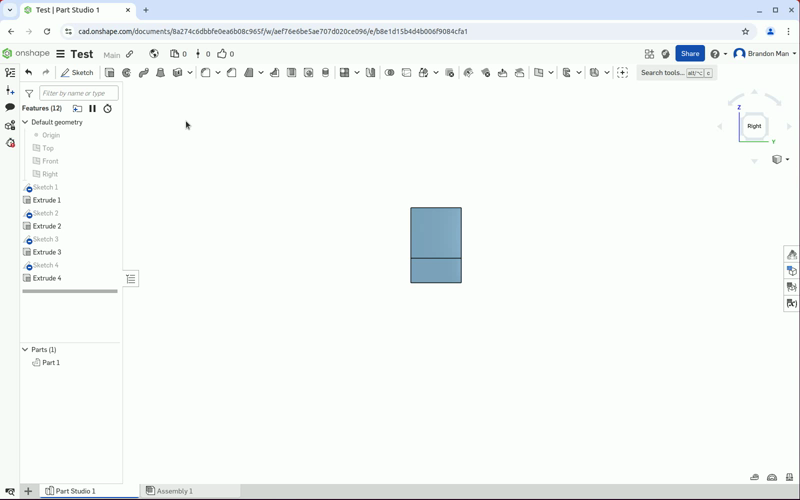
key(shift+h)
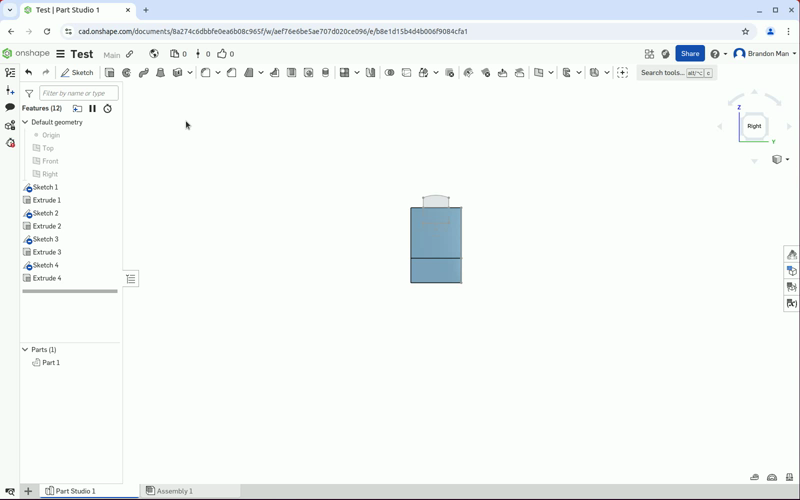
key(shift+7)
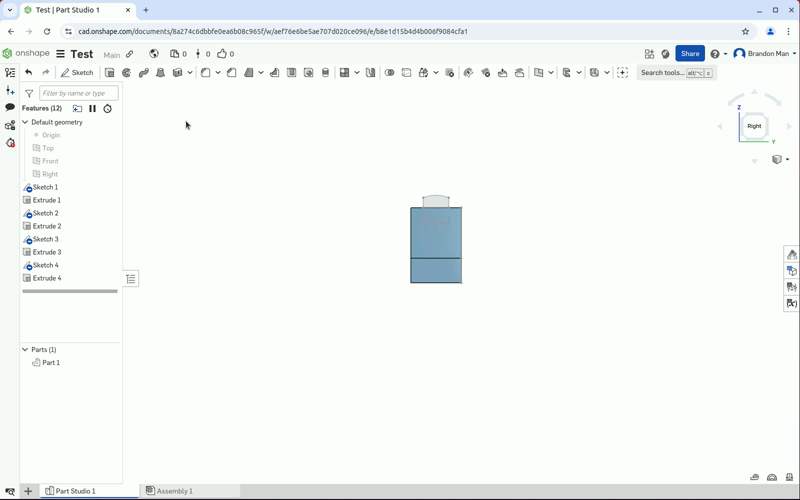
key(right, 2)
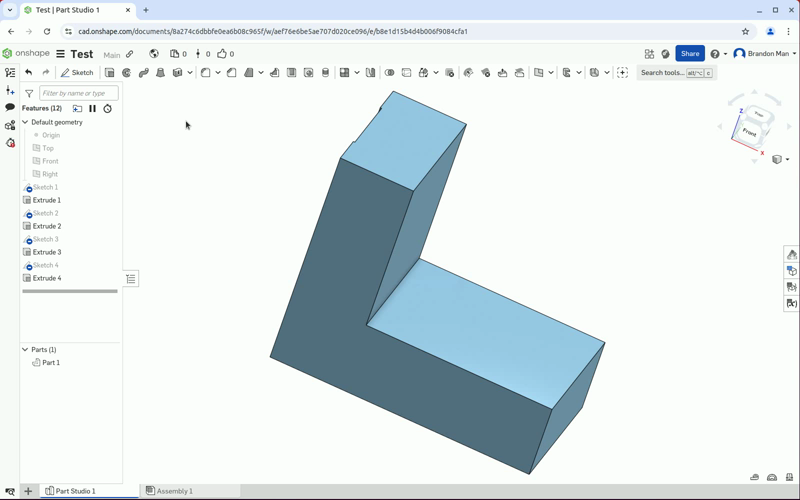
key(down, 2)
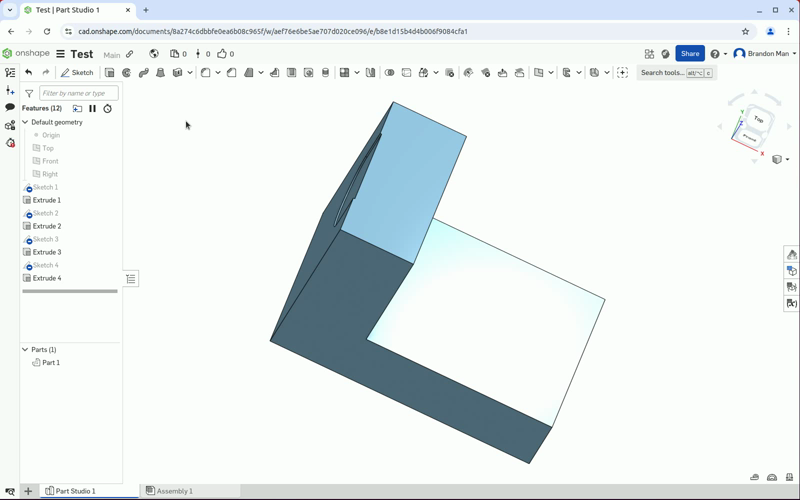
key(up, 2)
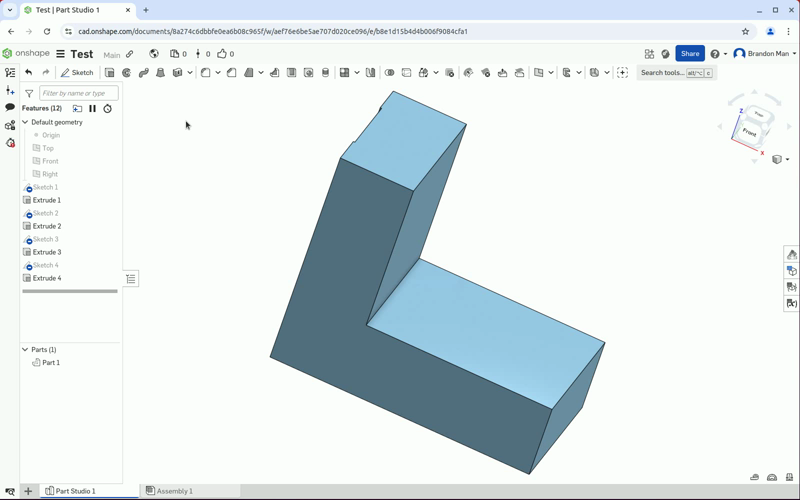
key(left, 2)
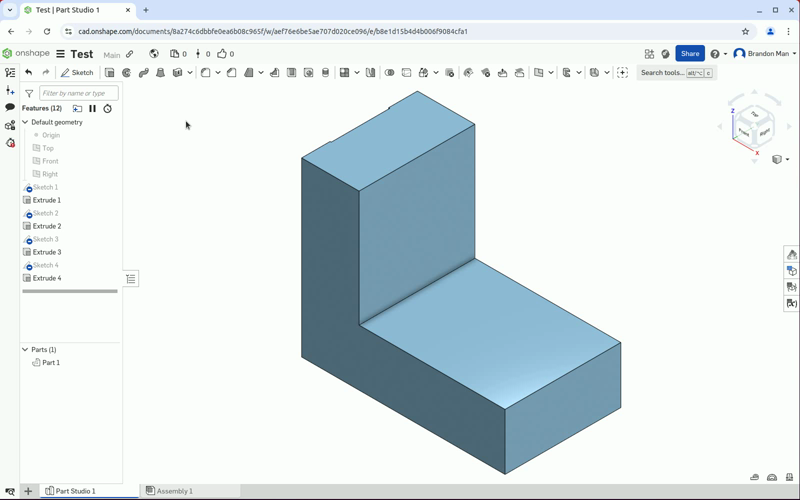
mouse_move(73, 189)
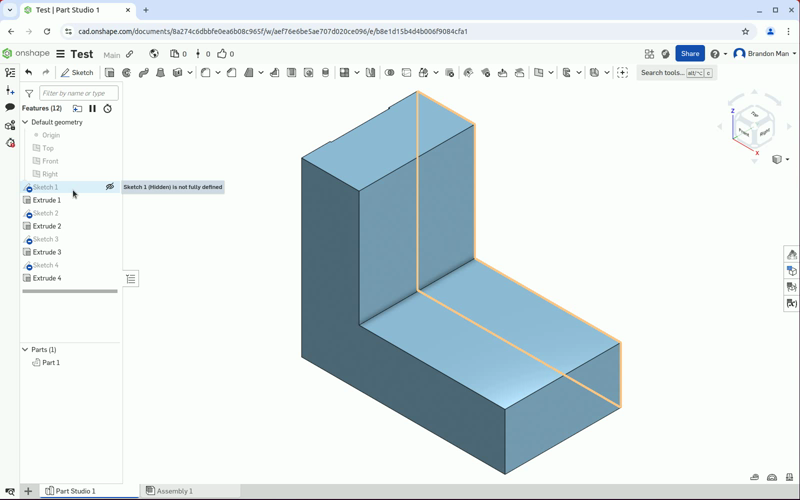
click(73, 189)